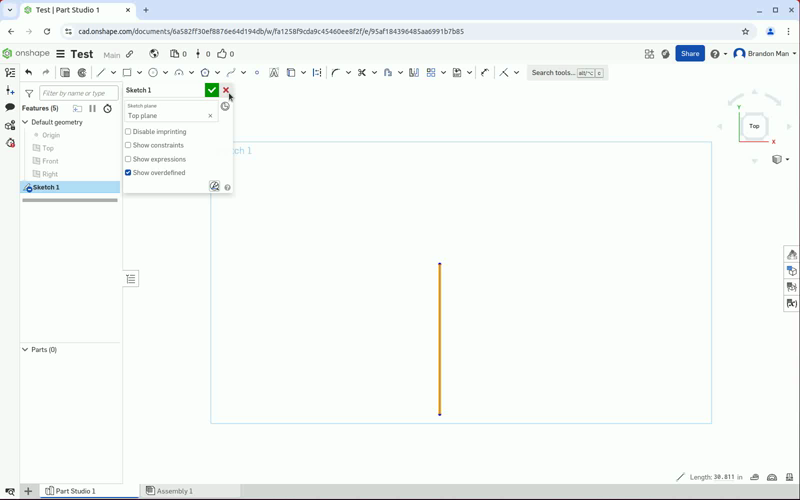
key(shift+h)
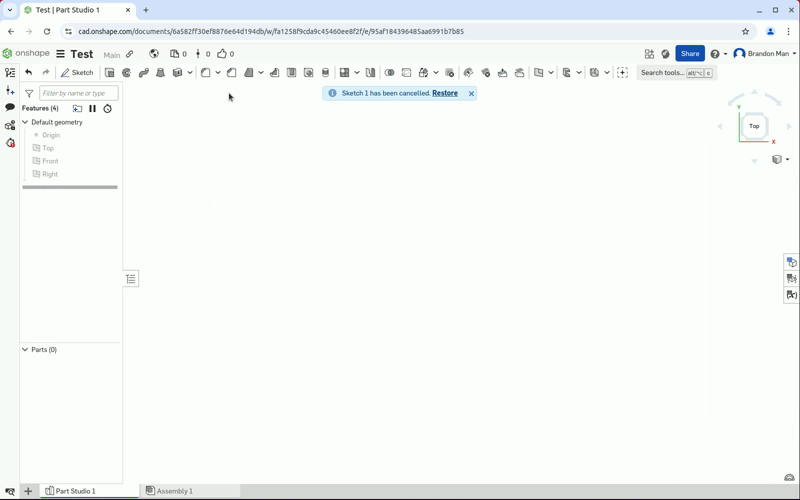
mouse_move(73, 352)
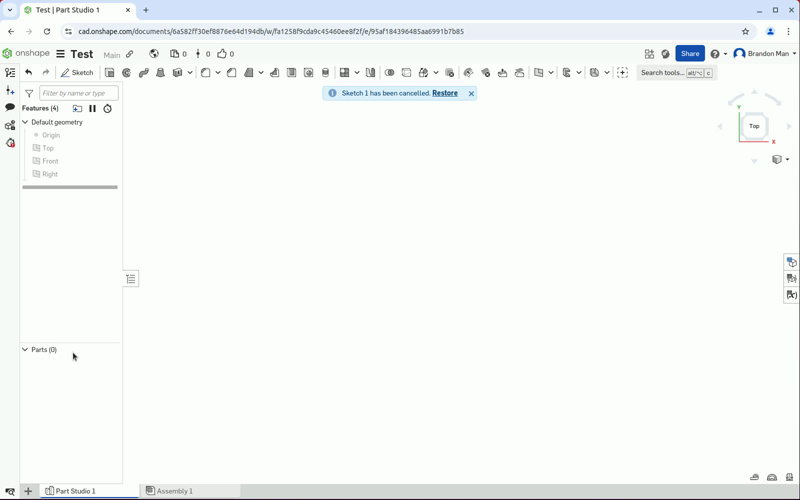
key(y)
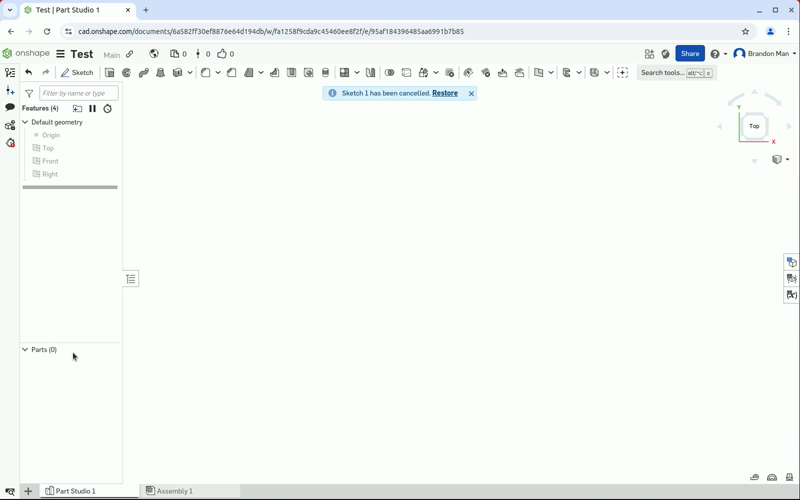
key(shift+p)
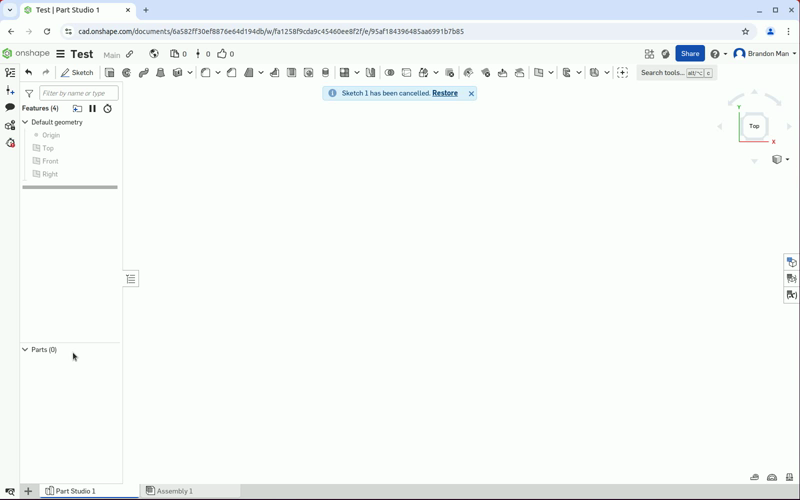
key(space)
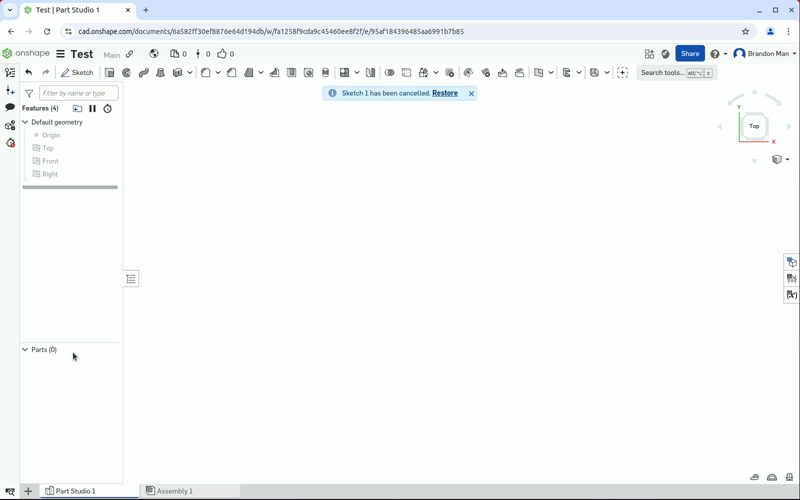
key_down(shift)
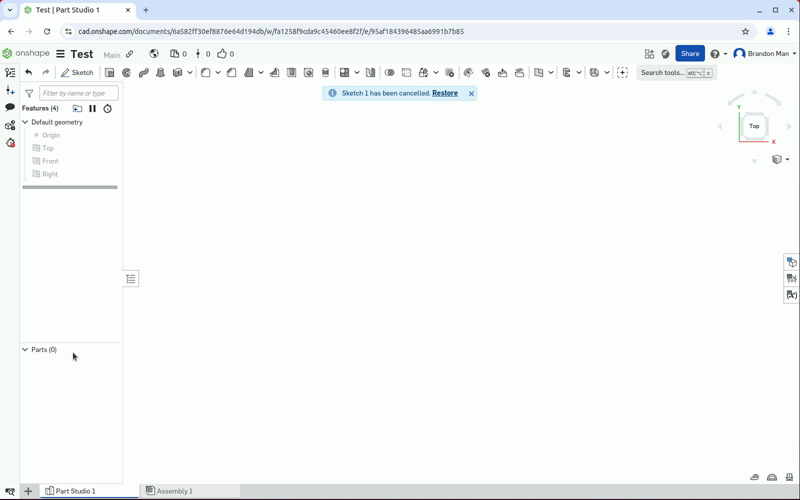
key(up)
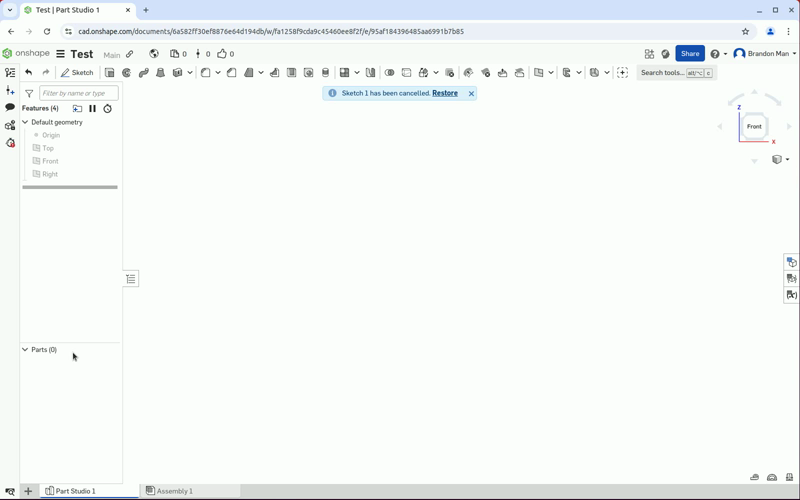
key_up(shift)
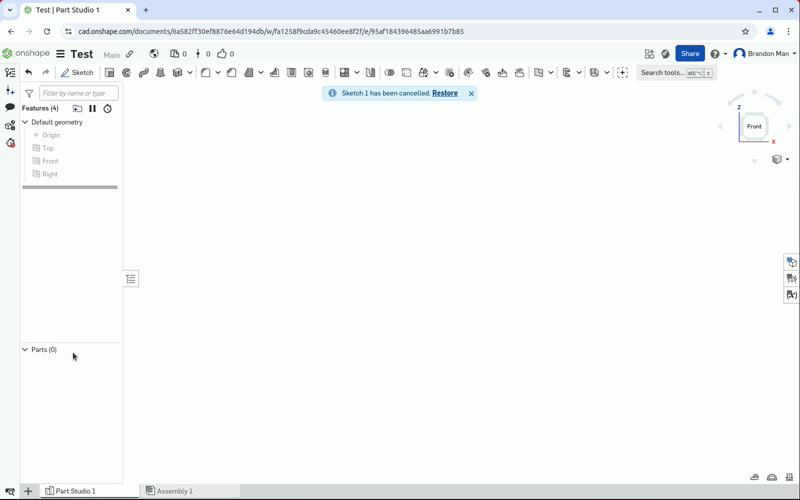
mouse_move(73, 352)
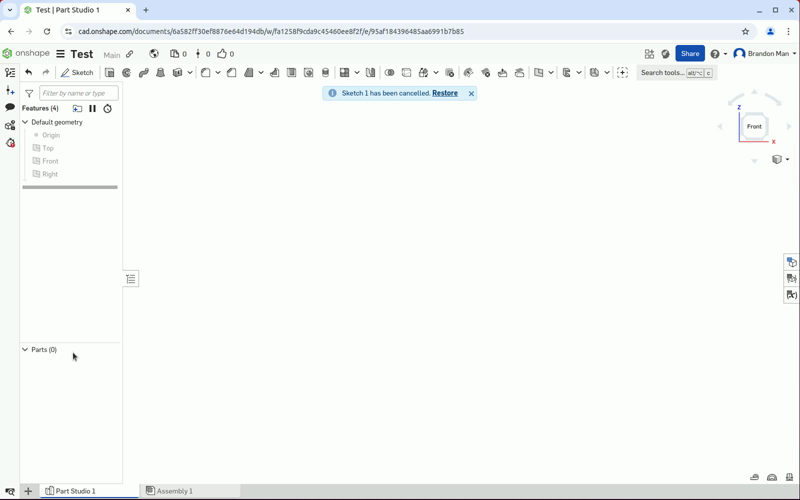
key(shift+y)
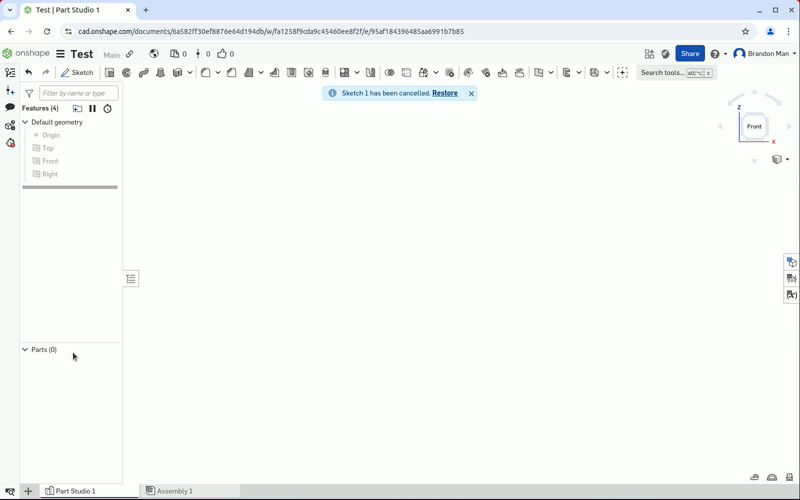
key(shift+s)
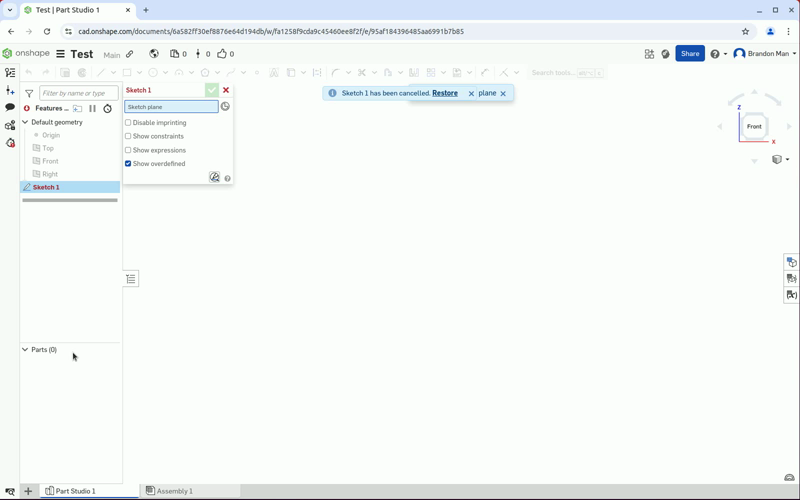
mouse_move(73, 163)
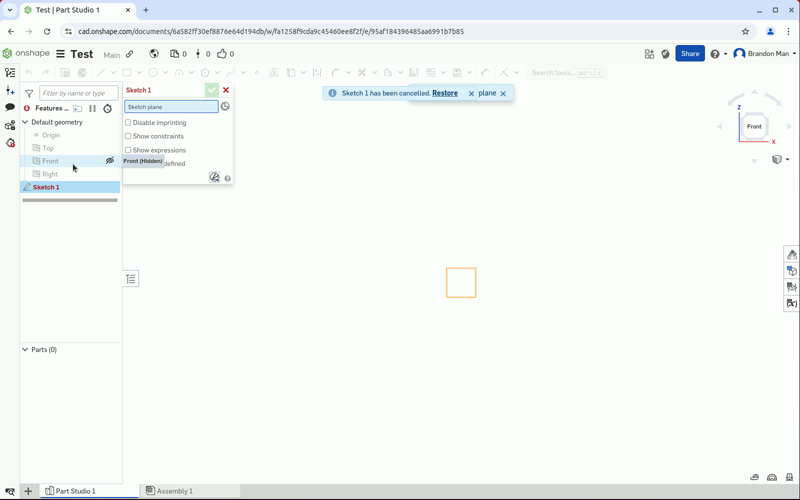
click(73, 163)
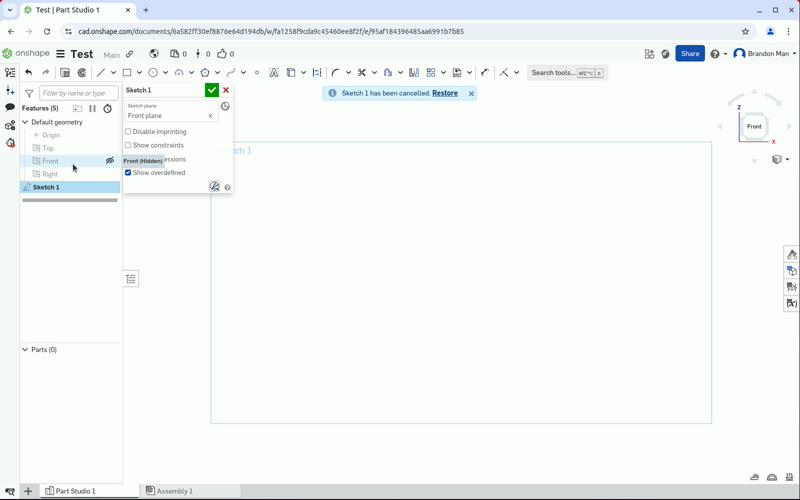
mouse_move(73, 352)
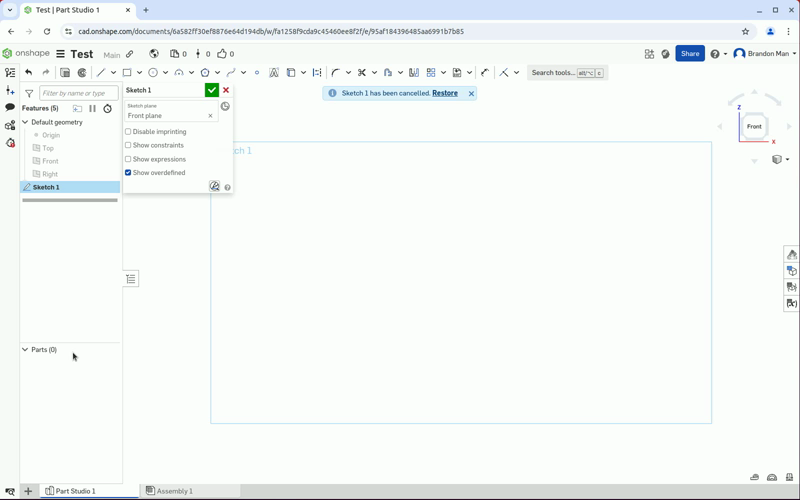
key(y)
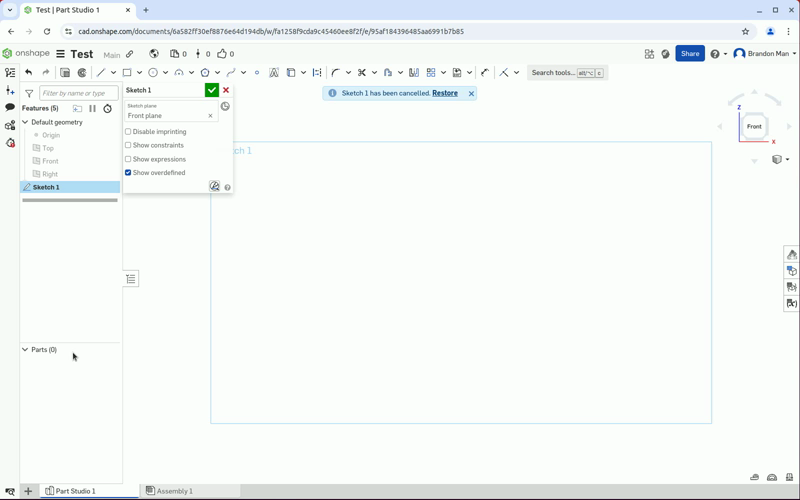
key(l)
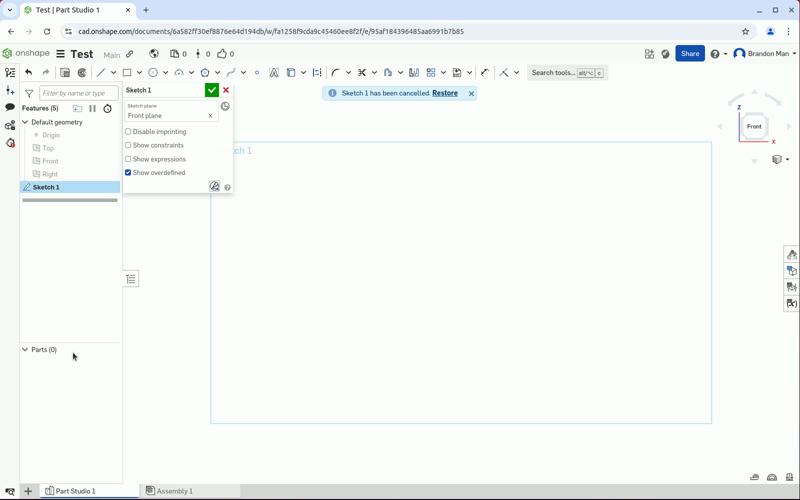
key_down(shift)
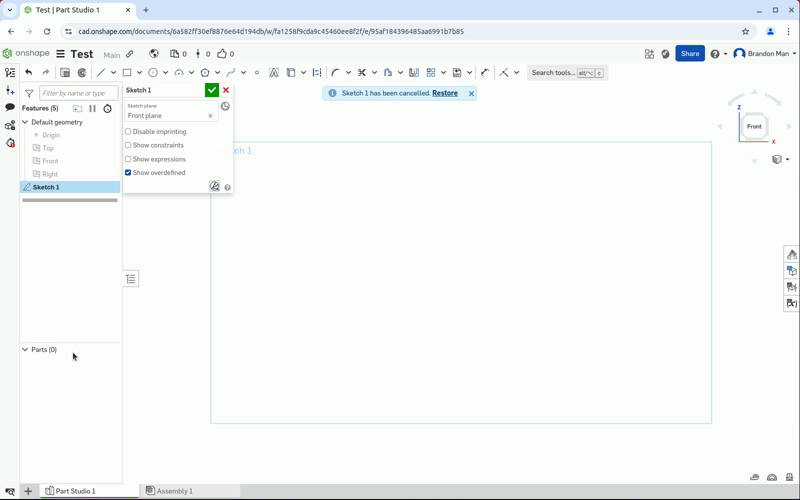
mouse_move(460, 282)
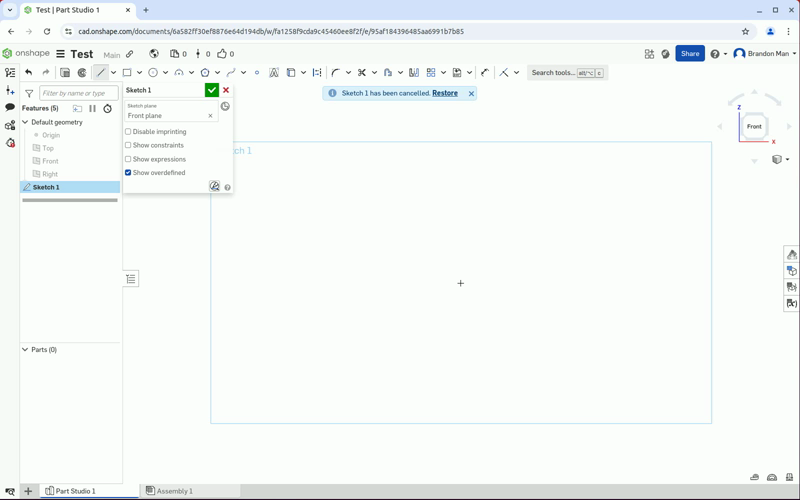
click(460, 282)
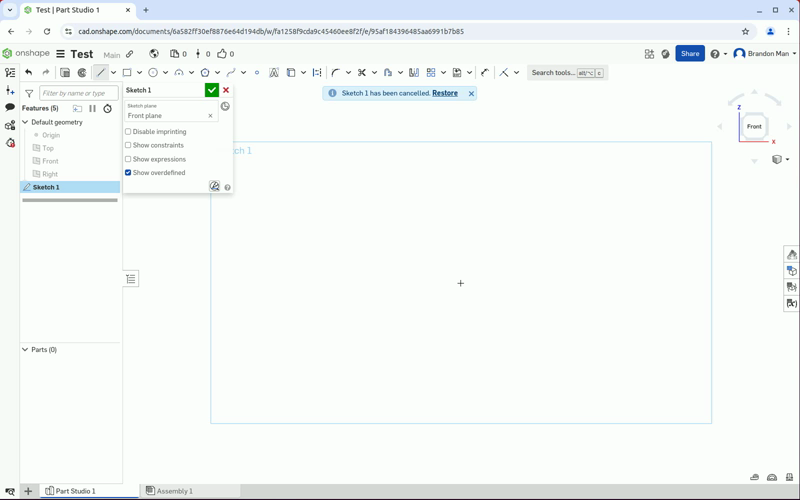
key_up(shift)
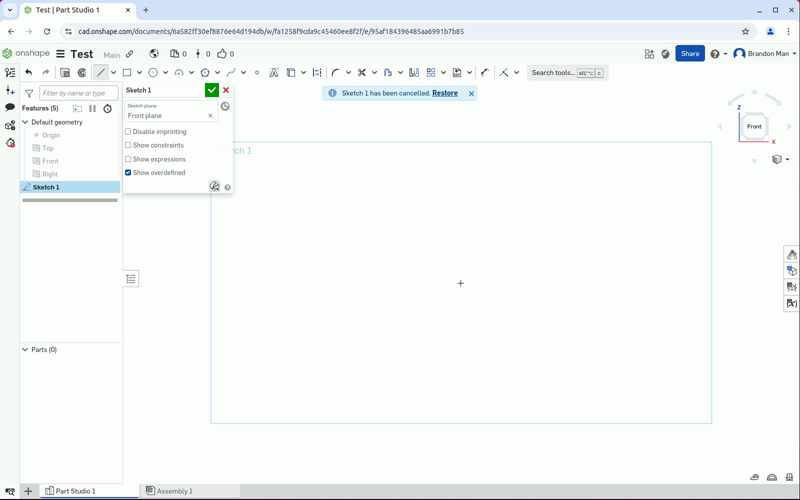
key_down(shift)
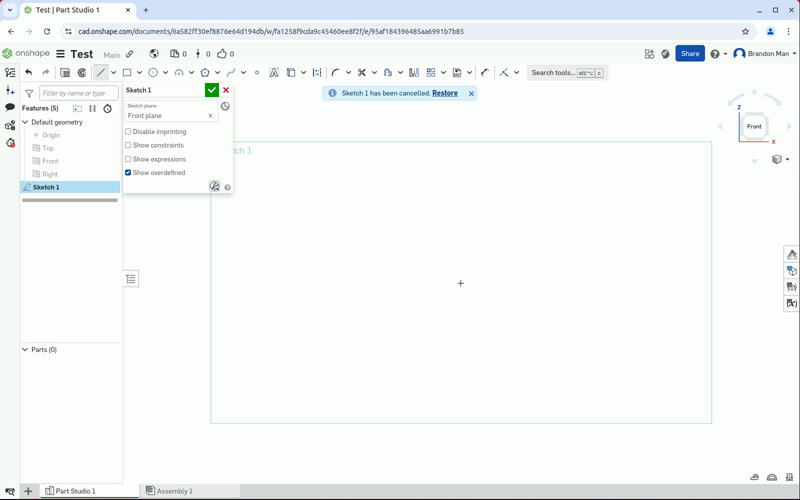
mouse_move(490, 282)
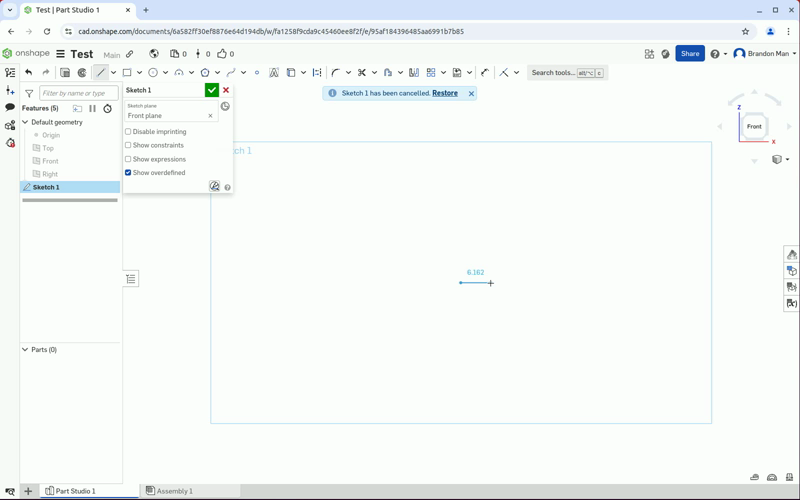
mouse_move(499, 282)
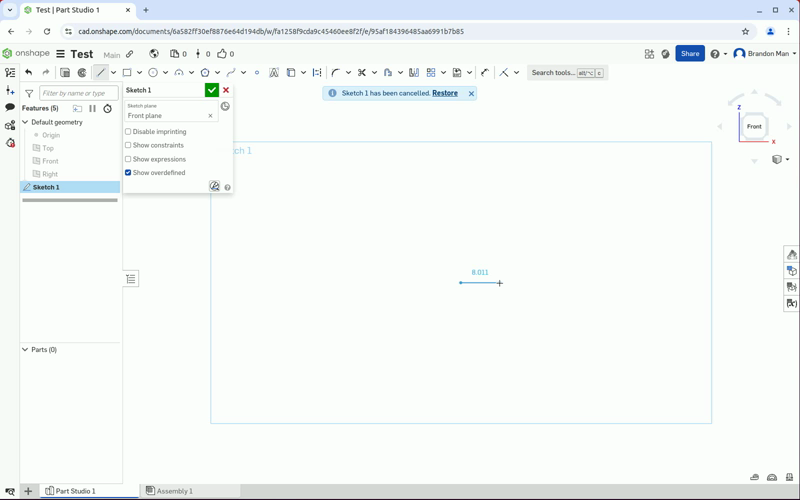
click(499, 282)
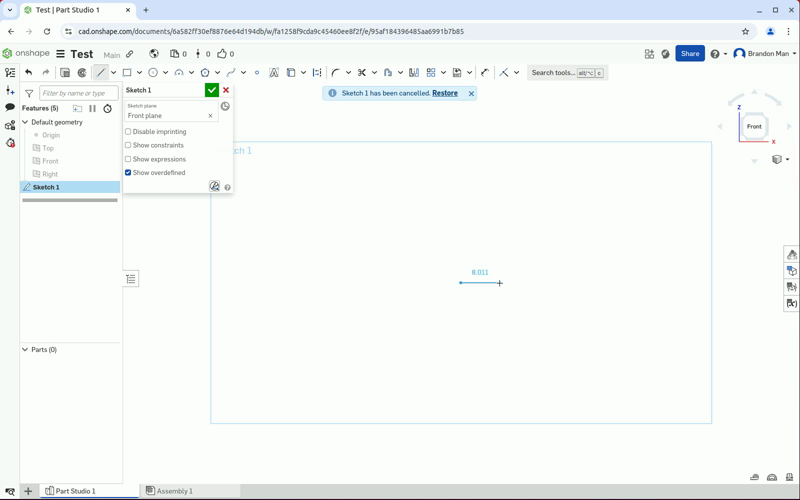
key_up(shift)
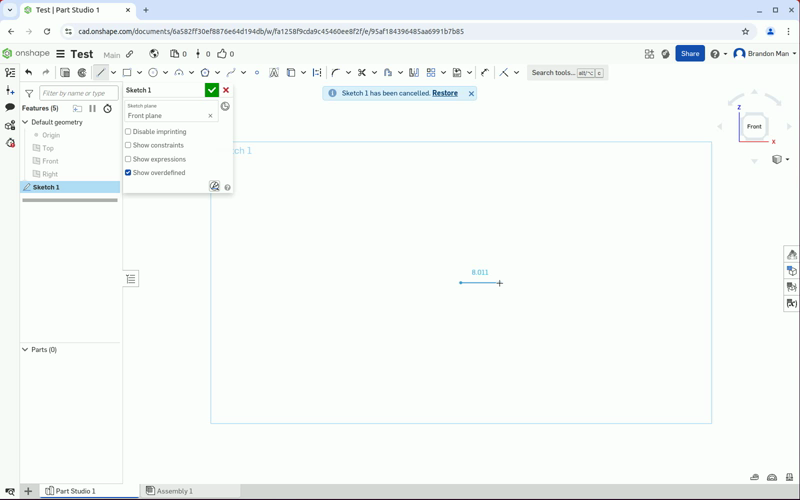
key_down(shift)
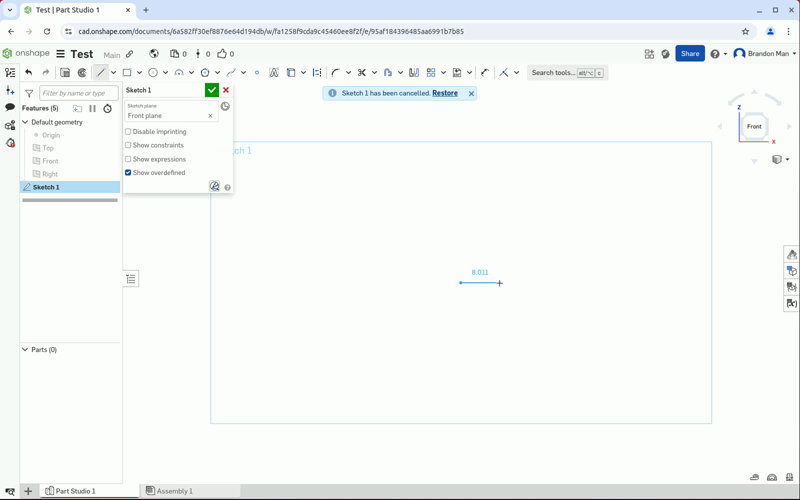
mouse_move(529, 282)
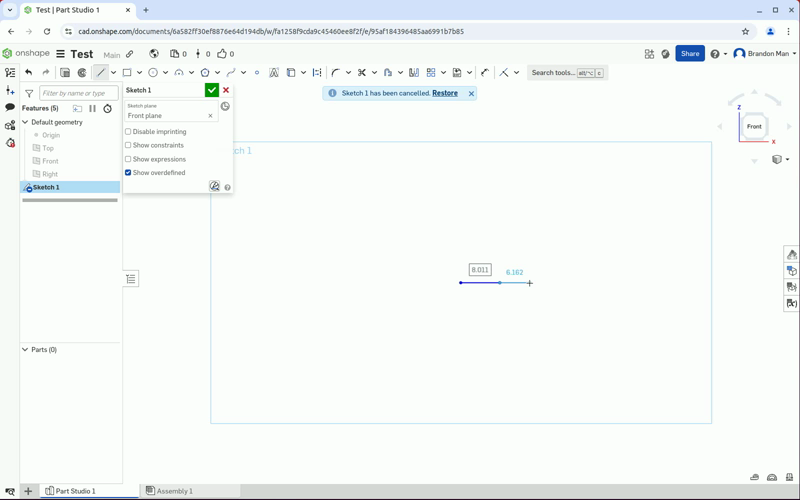
mouse_move(499, 237)
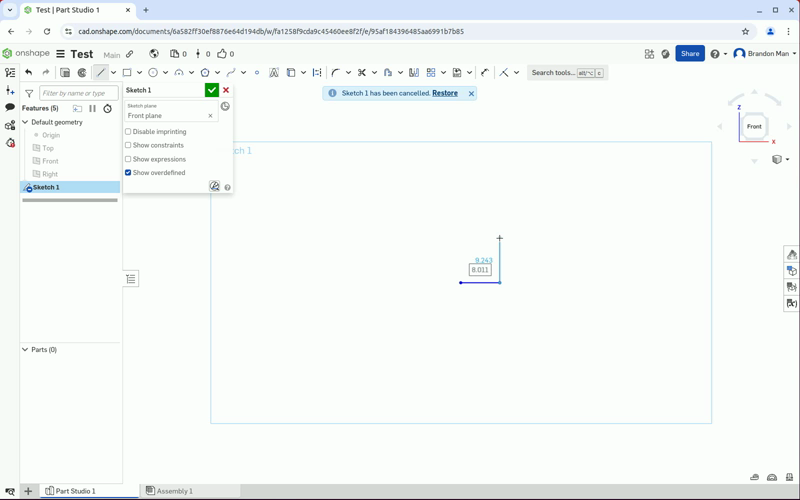
click(499, 237)
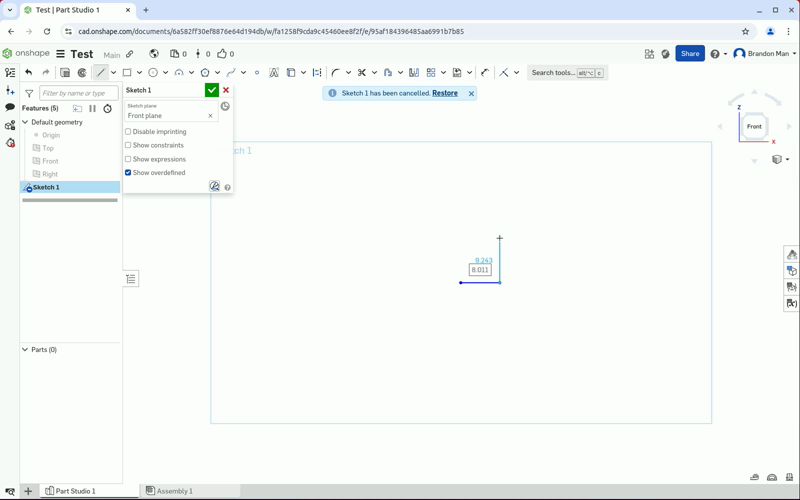
key_up(shift)
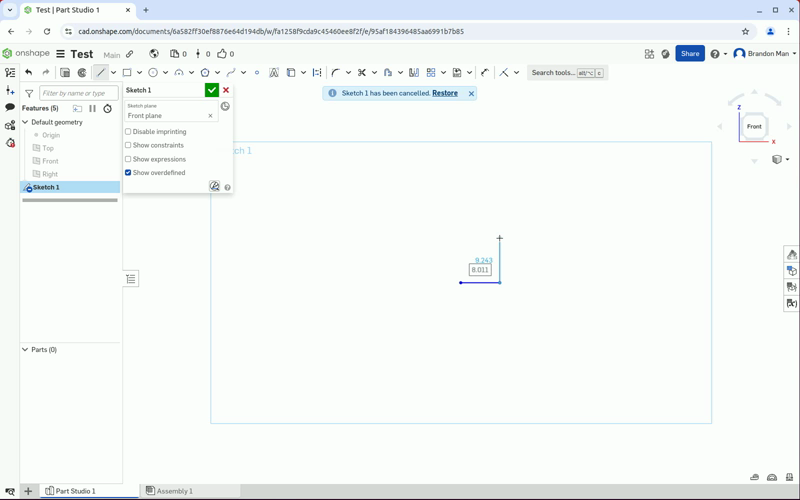
key_down(shift)
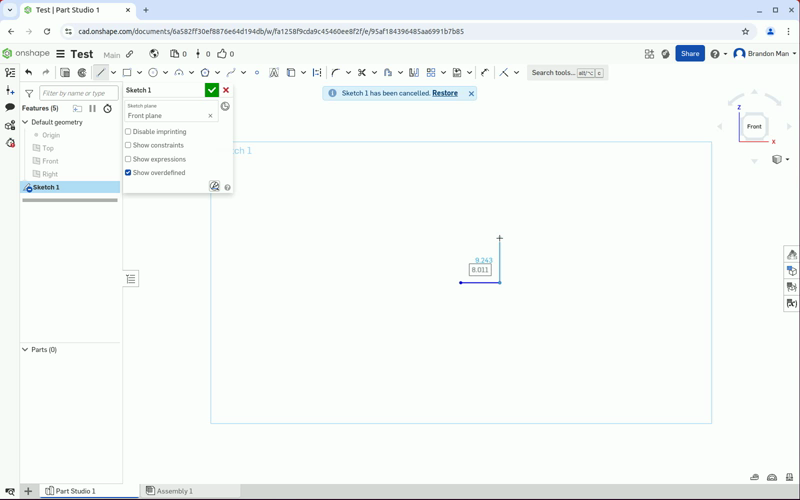
mouse_move(529, 237)
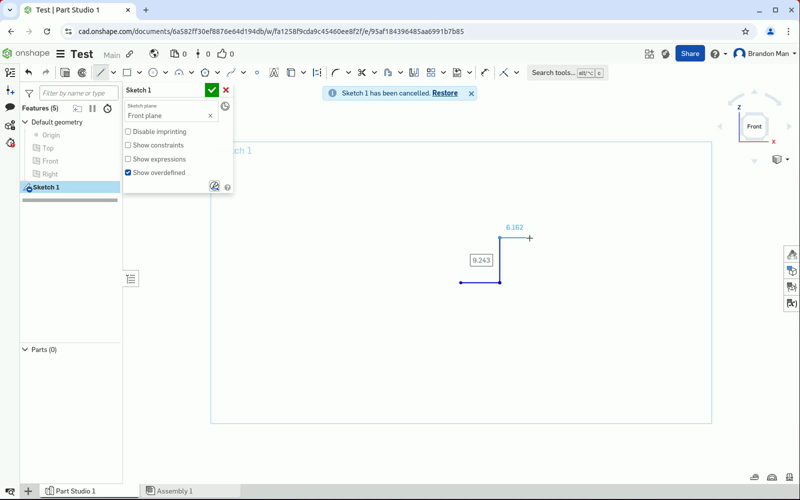
mouse_move(483, 237)
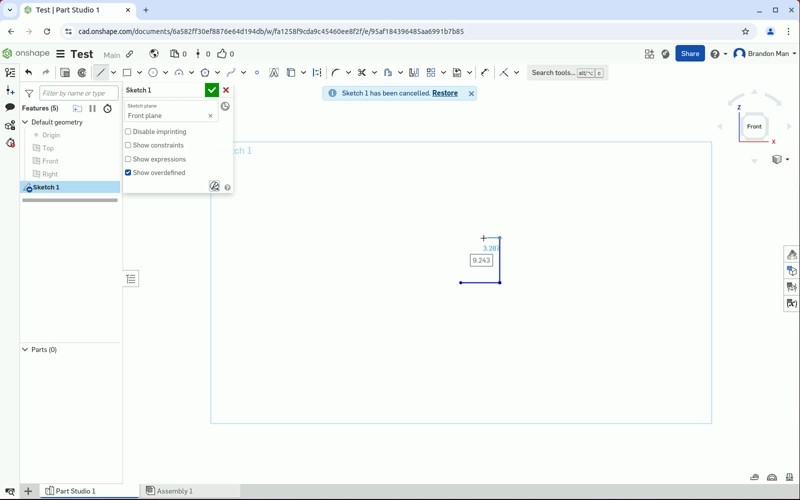
click(483, 237)
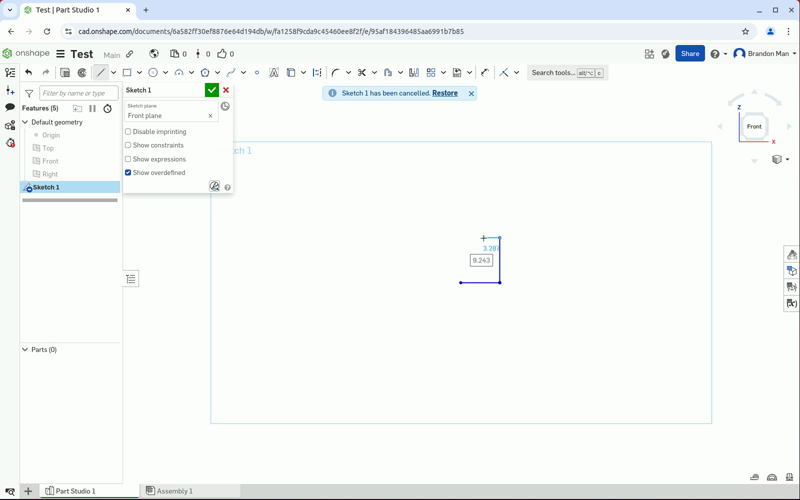
key_up(shift)
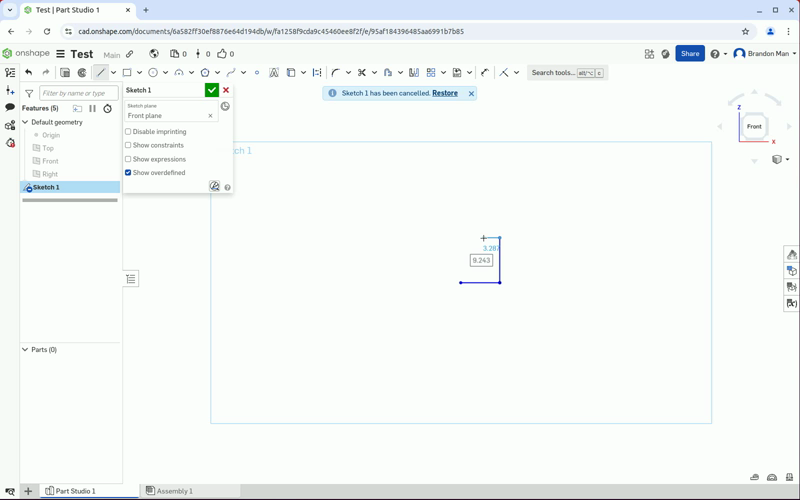
key_down(shift)
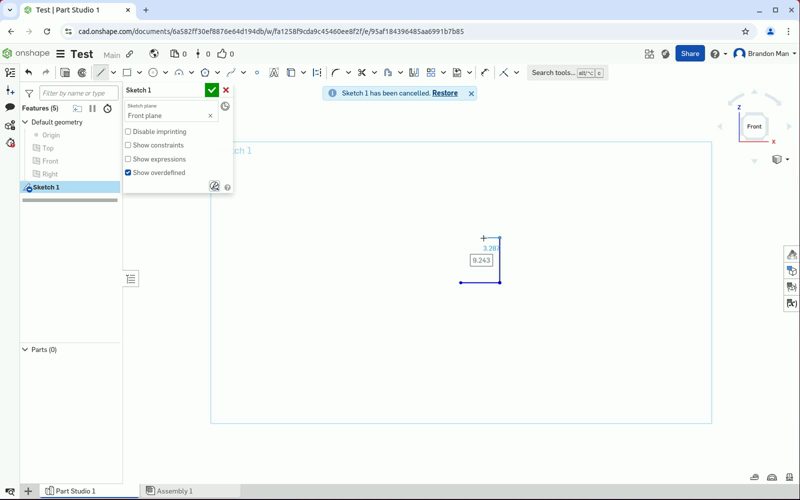
mouse_move(513, 237)
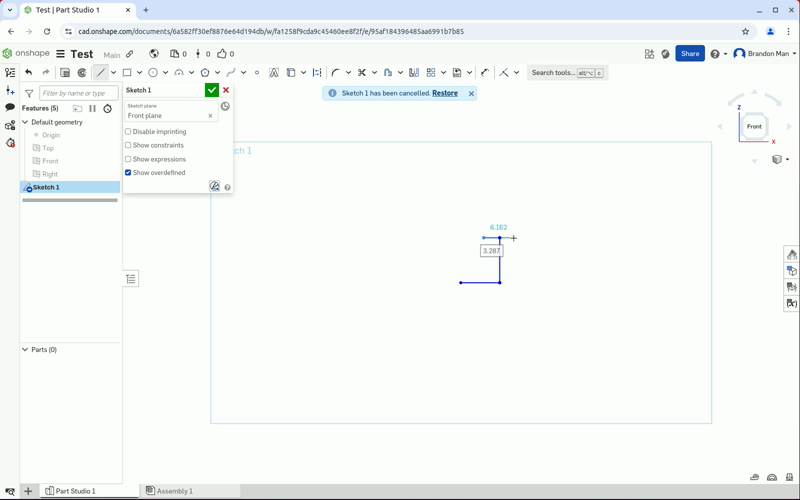
mouse_move(483, 214)
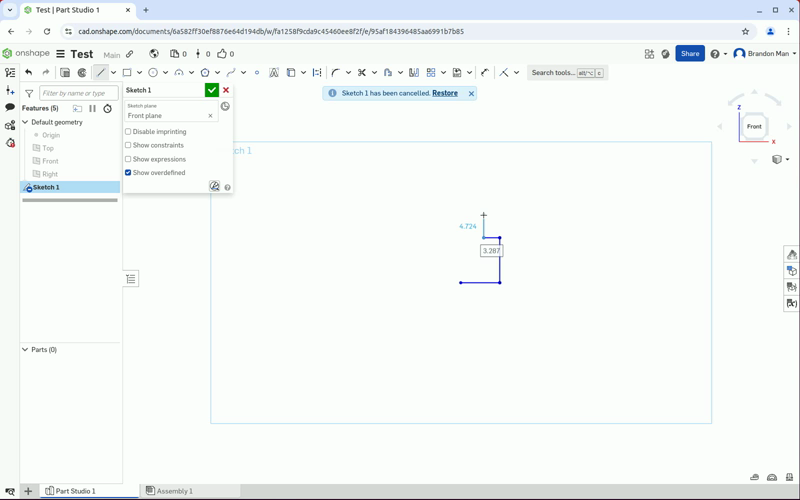
click(483, 214)
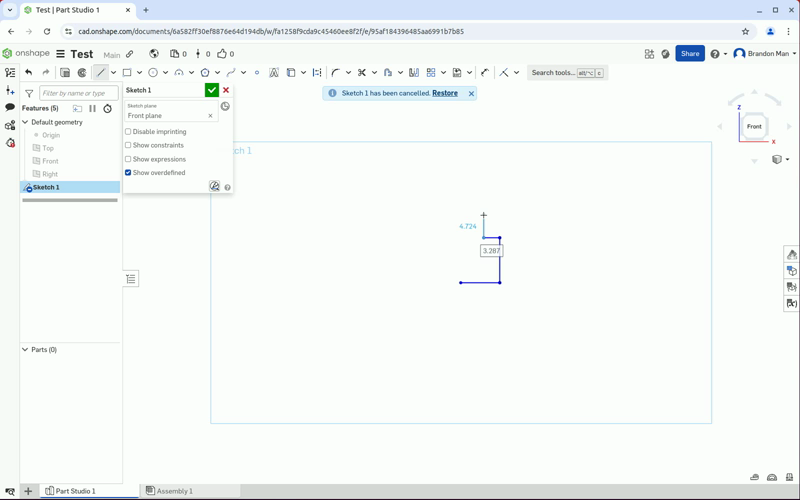
key_up(shift)
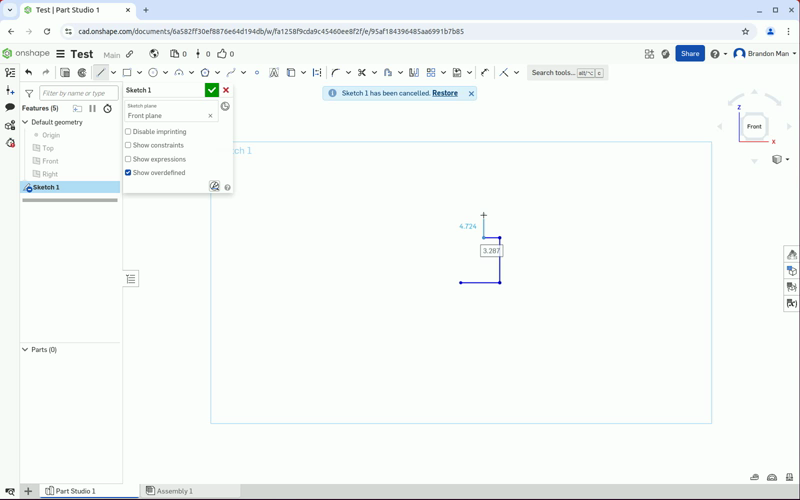
key_down(shift)
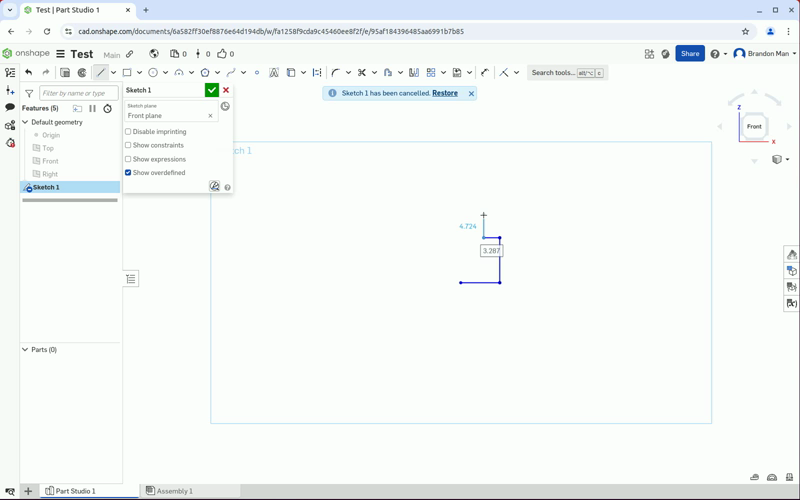
mouse_move(513, 214)
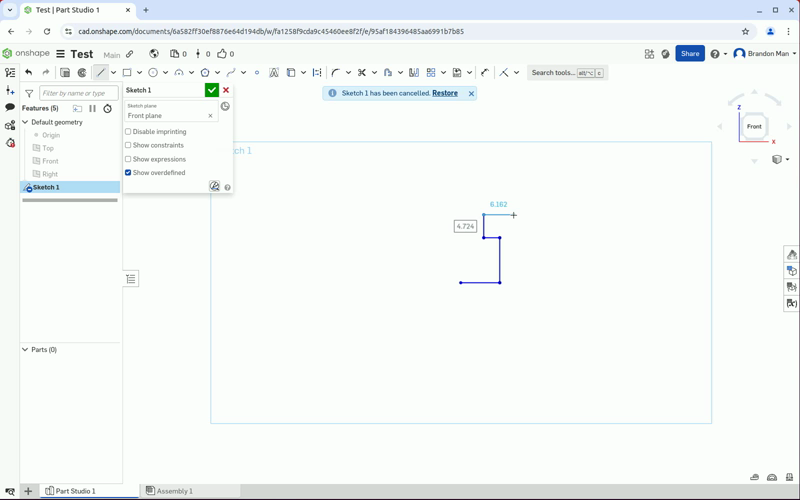
mouse_move(460, 214)
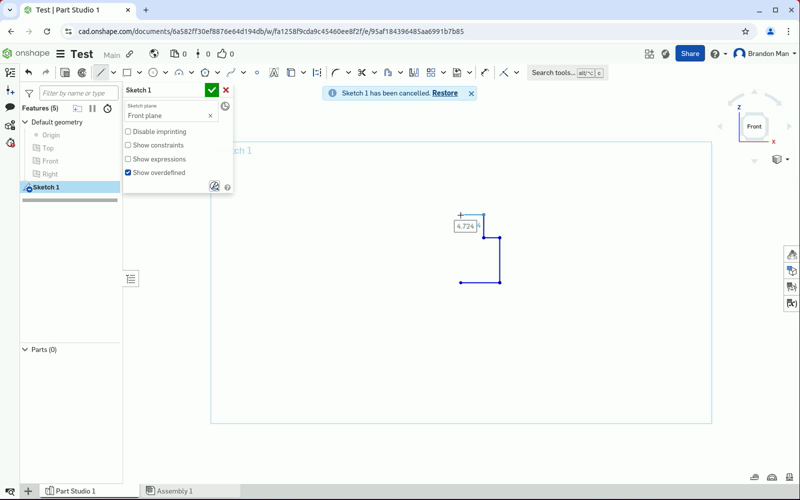
click(460, 214)
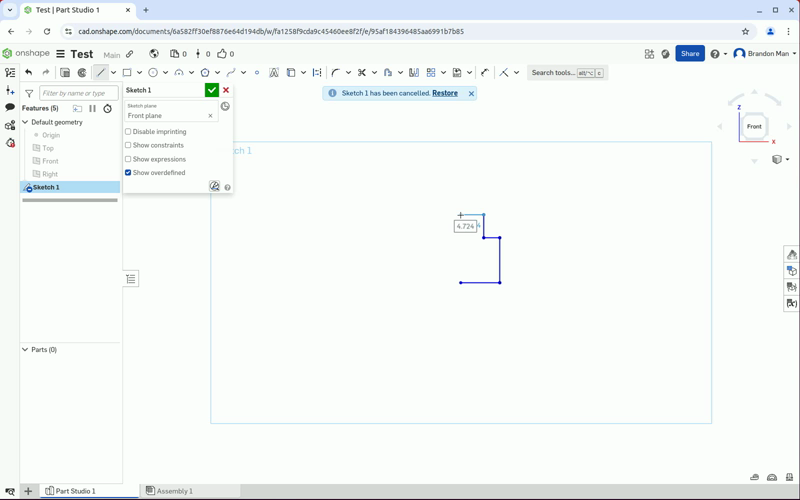
key_up(shift)
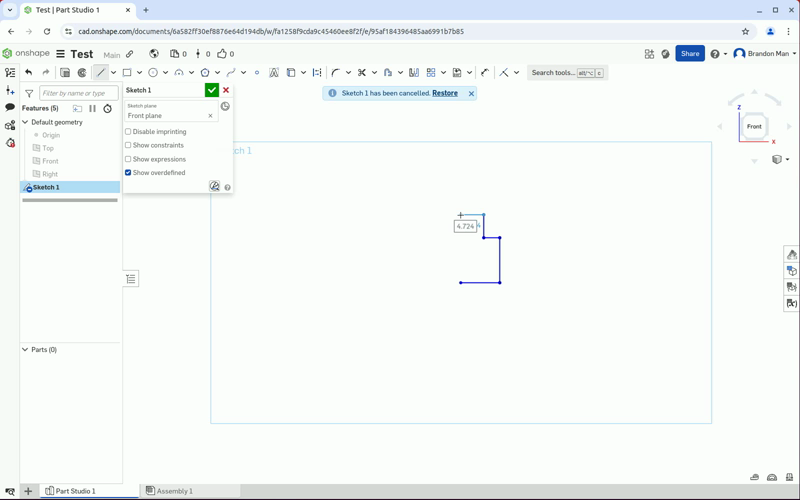
key_down(shift)
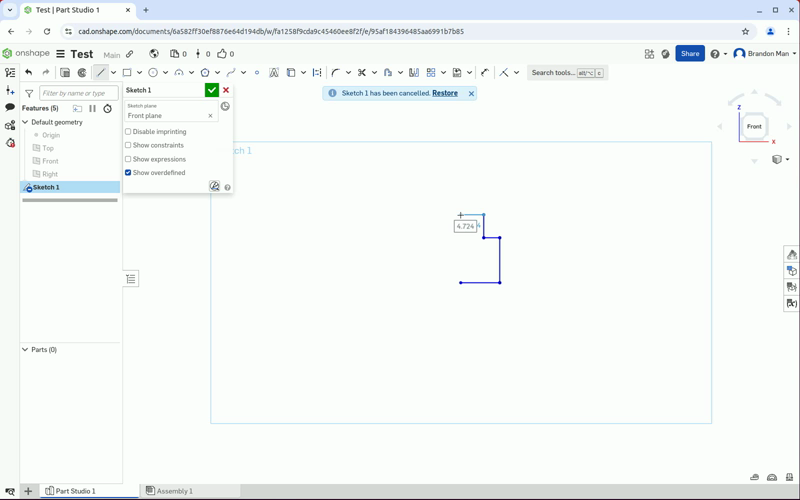
mouse_move(460, 282)
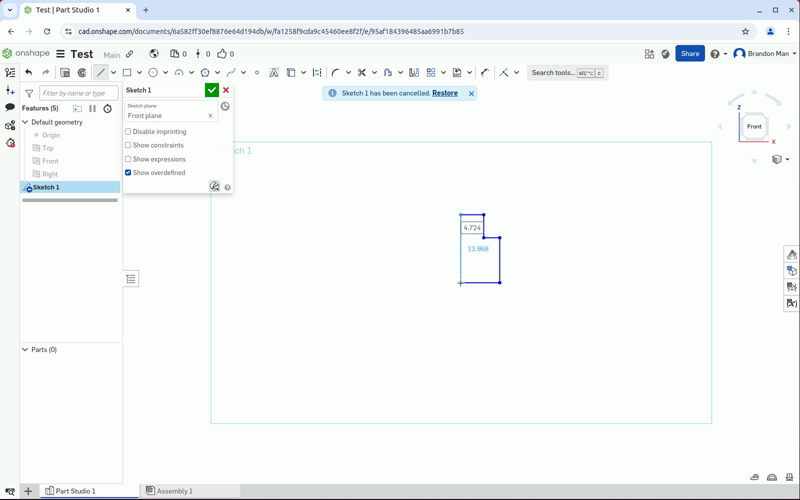
key_up(shift)
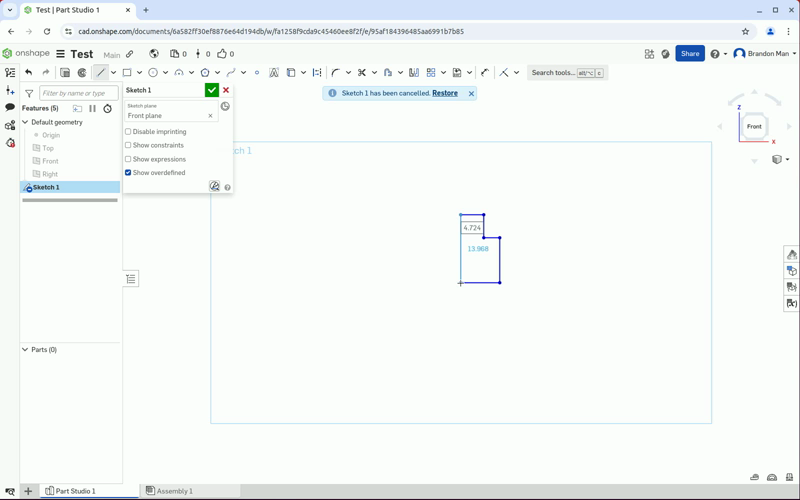
click(460, 282)
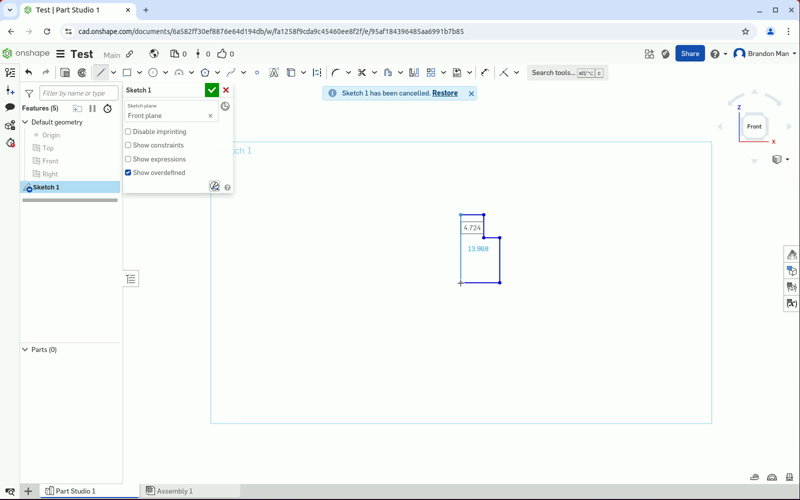
key(esc)
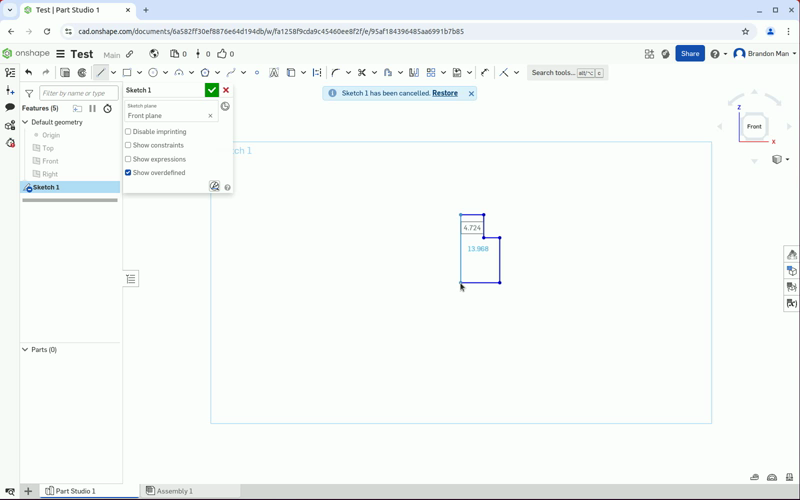
mouse_move(468, 258)
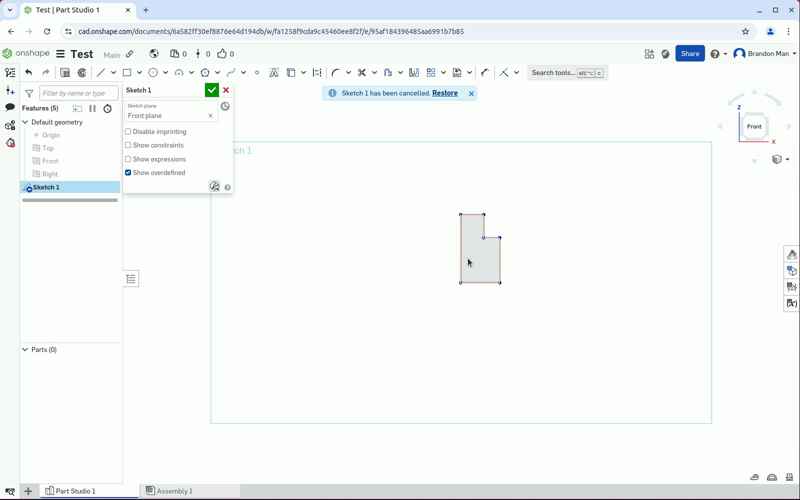
click(468, 258)
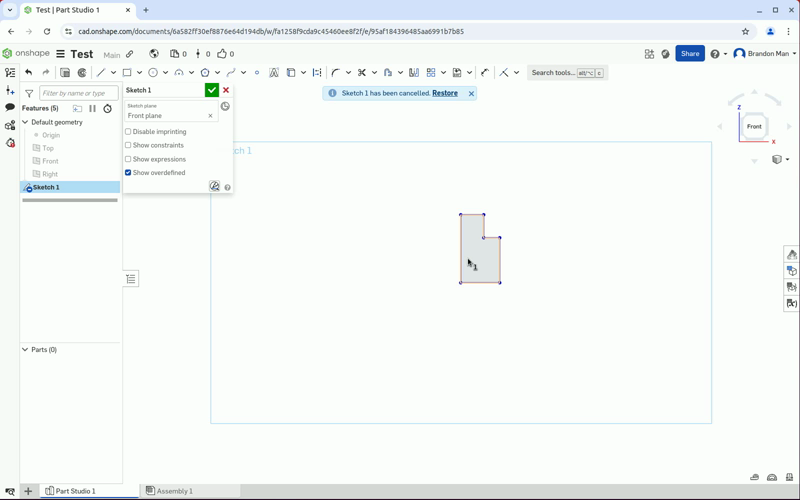
mouse_move(73, 352)
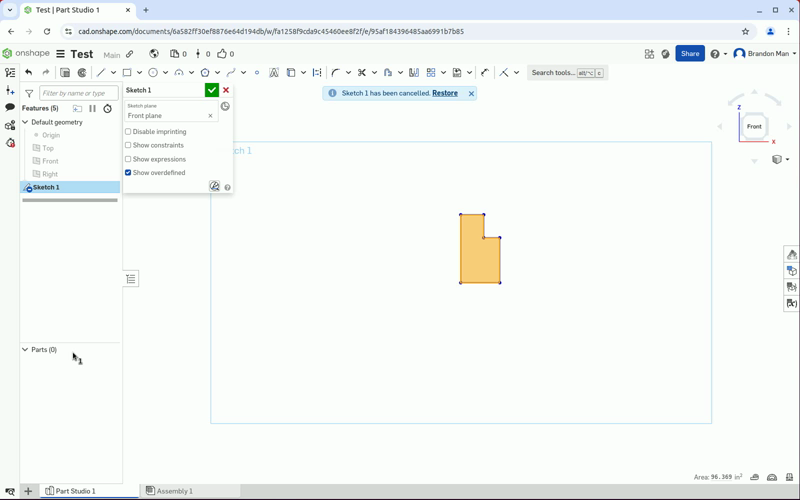
key(shift+y)
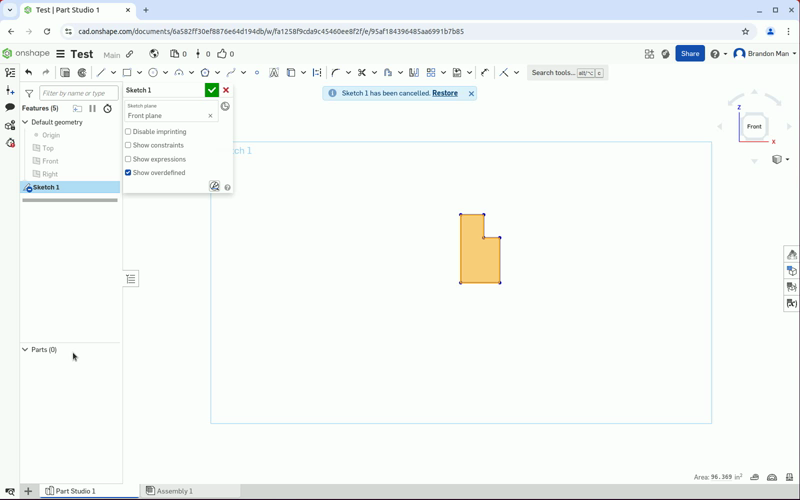
key(shift+e)
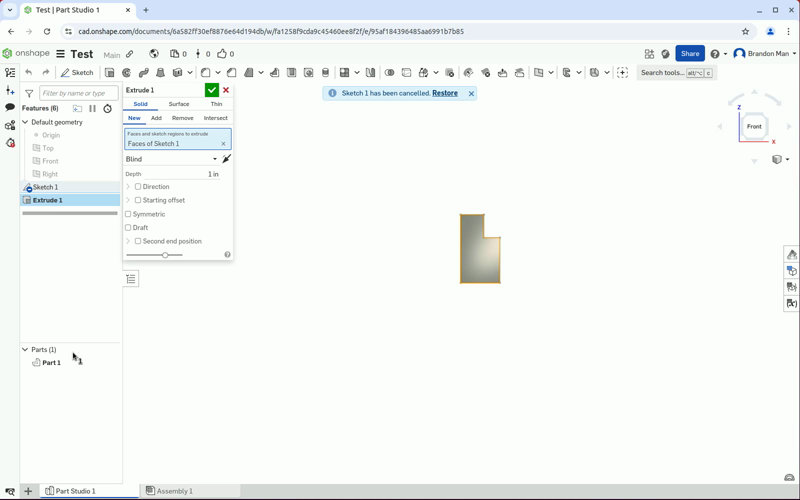
mouse_move(143, 106)
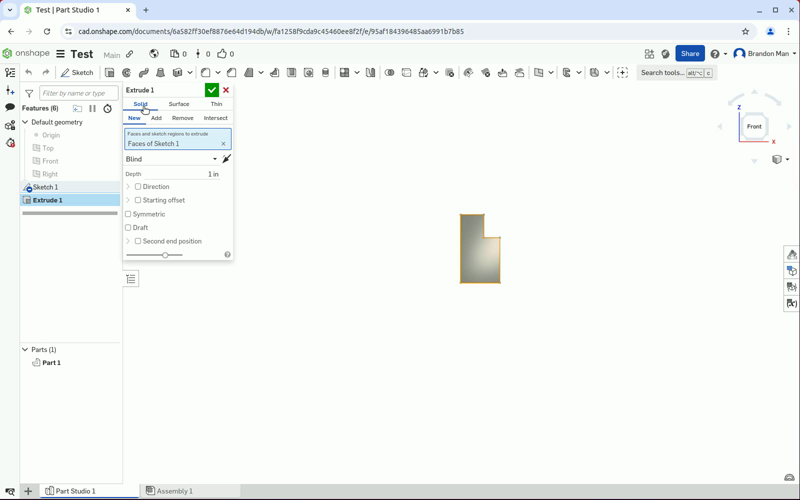
click(143, 106)
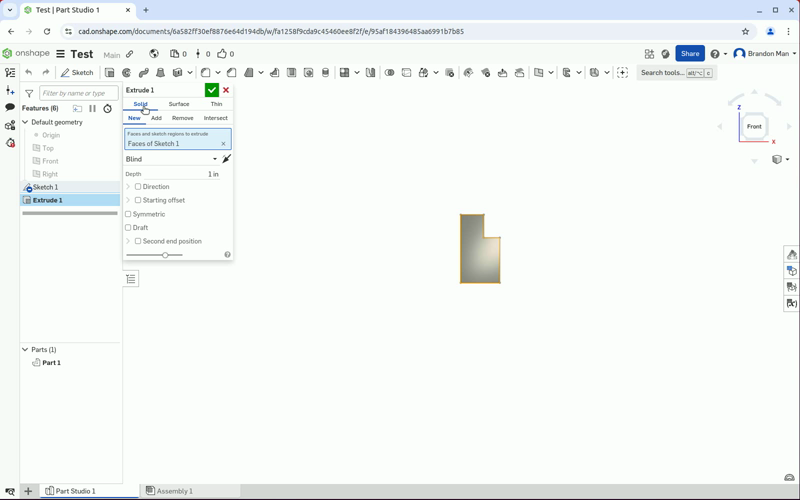
mouse_move(137, 120)
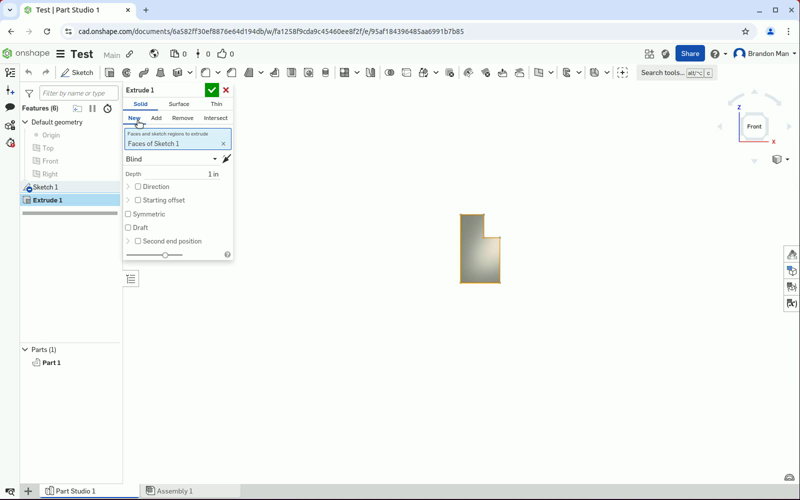
click(137, 120)
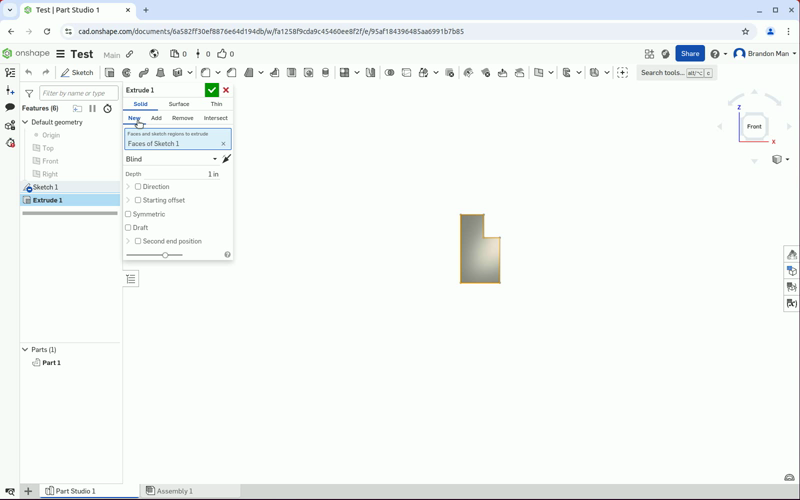
key(tab, 4)
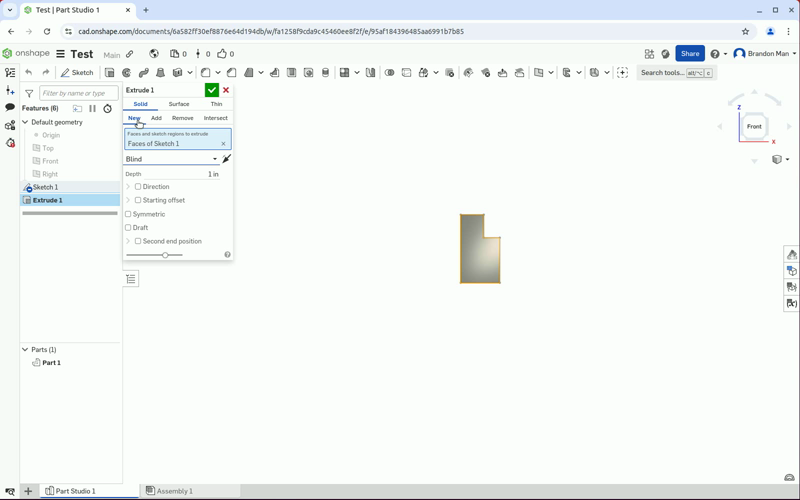
text(9.148)
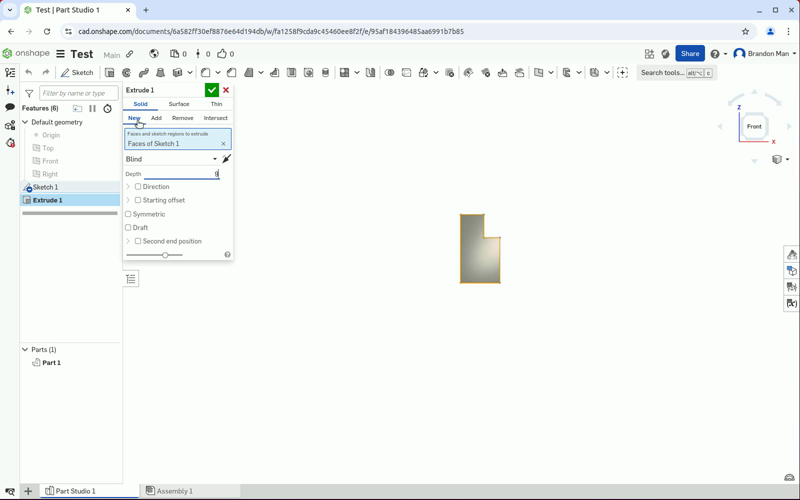
key(tab, 3)
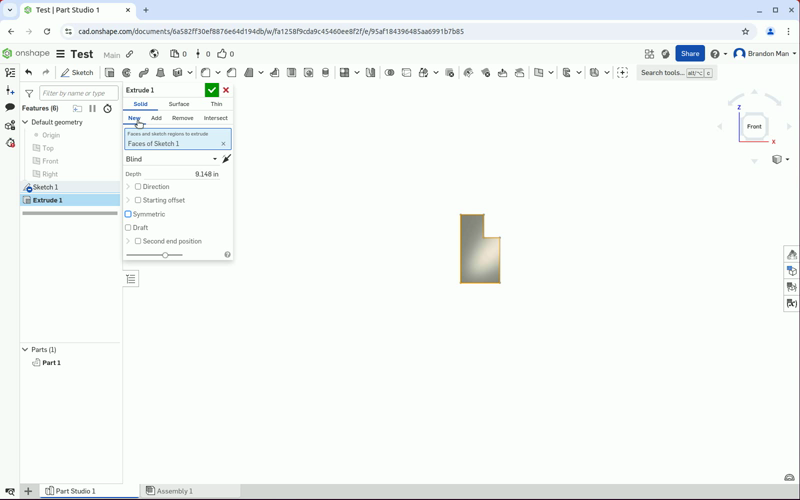
key(space)
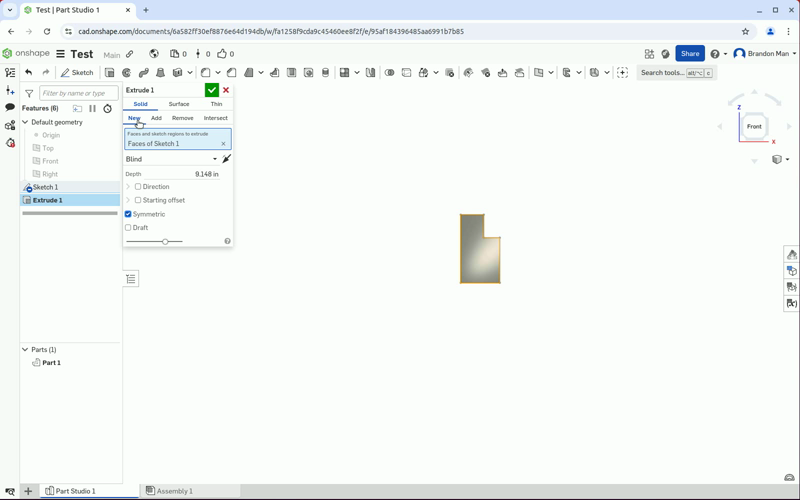
key(enter)
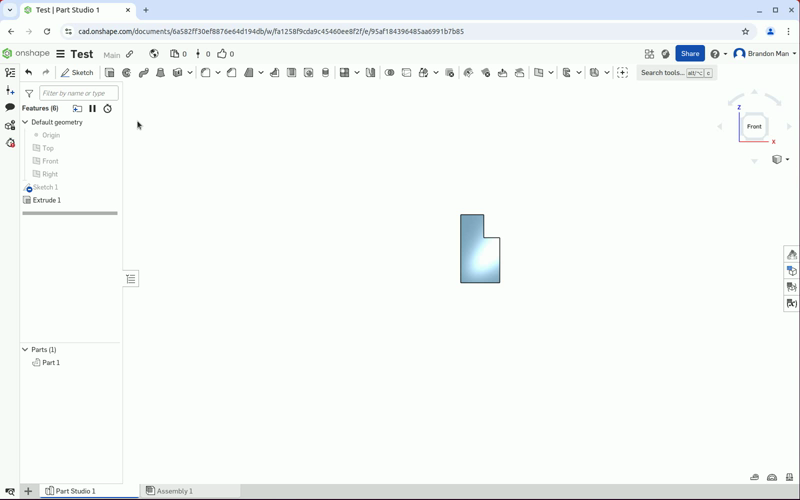
key(shift+h)
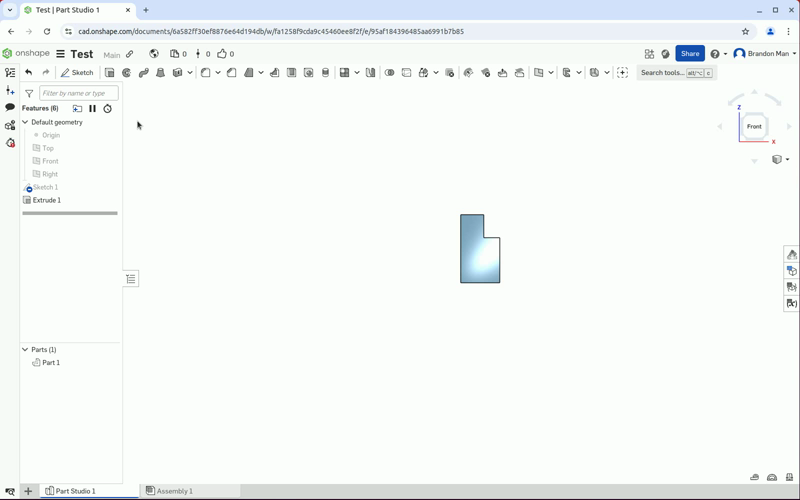
key(shift+h)
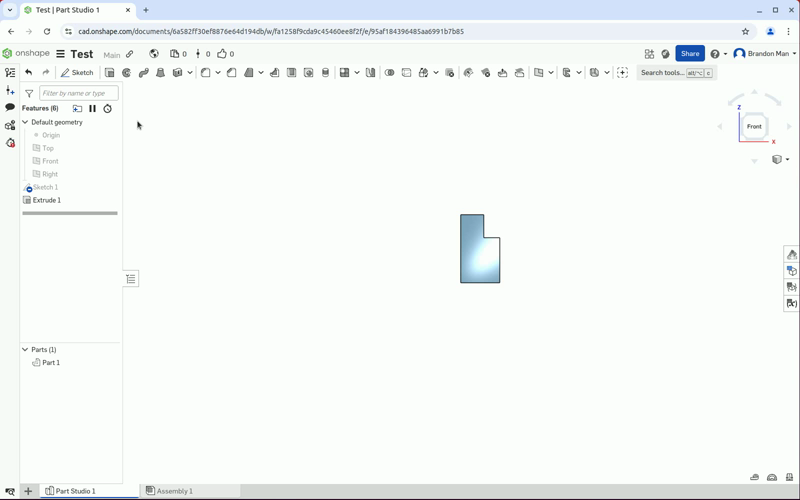
mouse_move(73, 189)
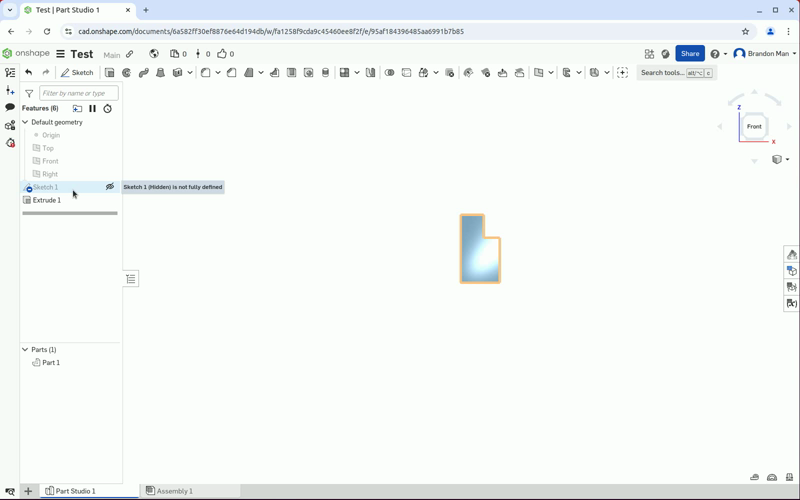
click(73, 189)
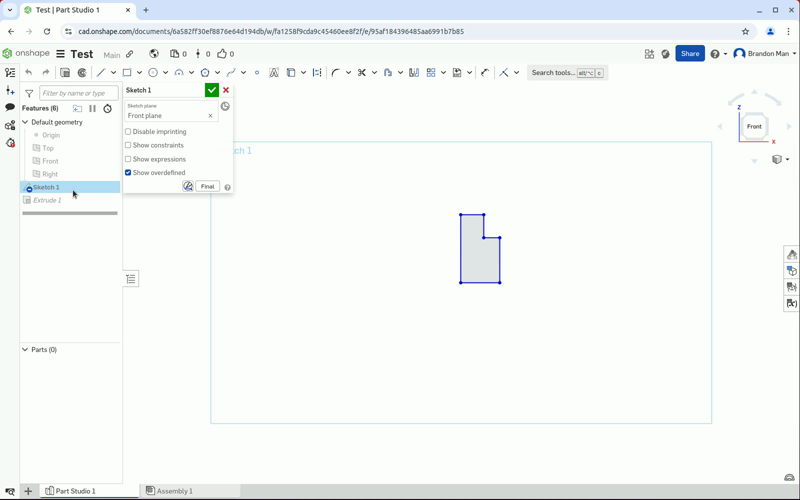
mouse_move(229, 92)
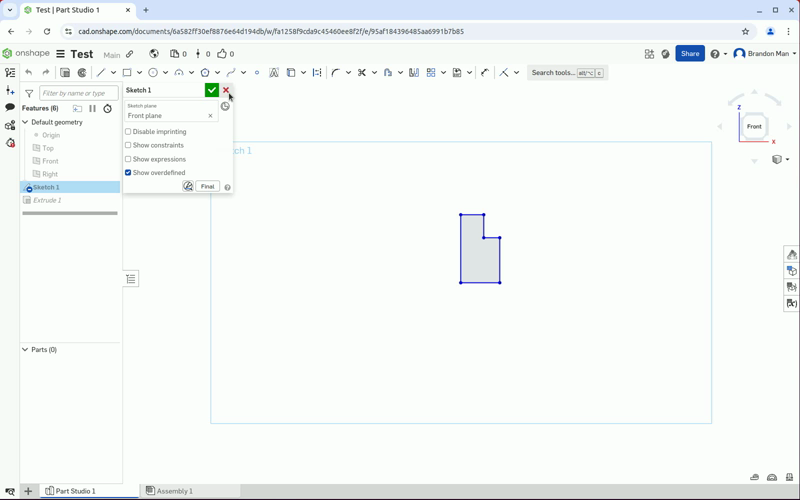
click(229, 92)
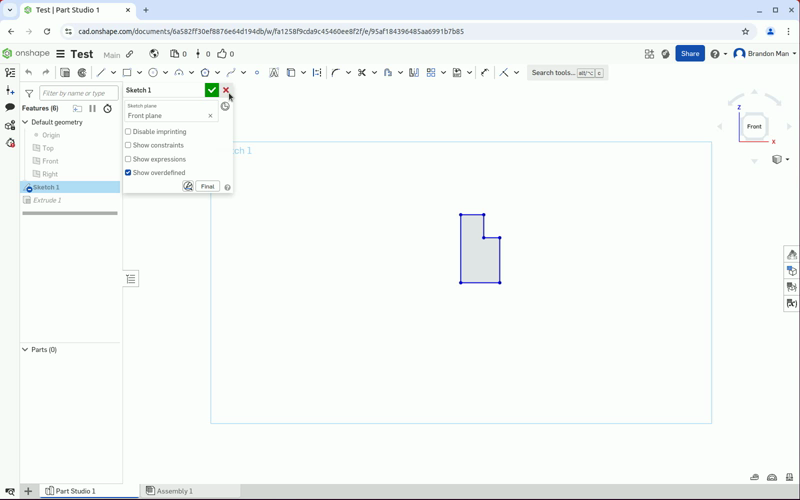
key(shift+s)
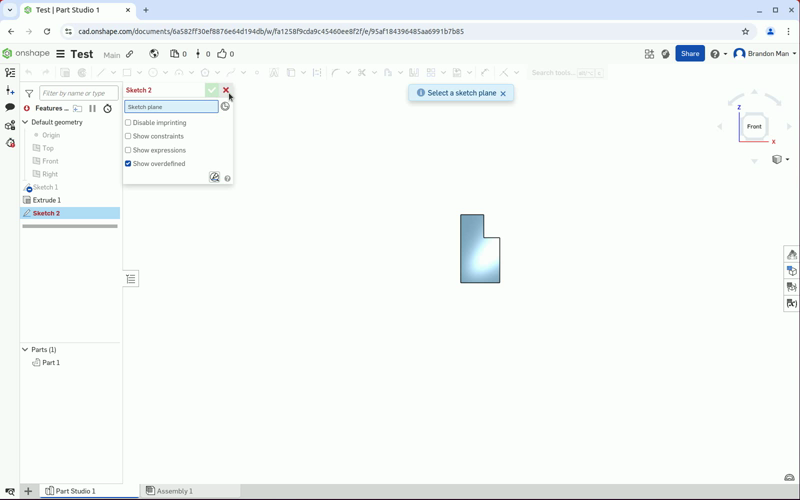
mouse_move(73, 163)
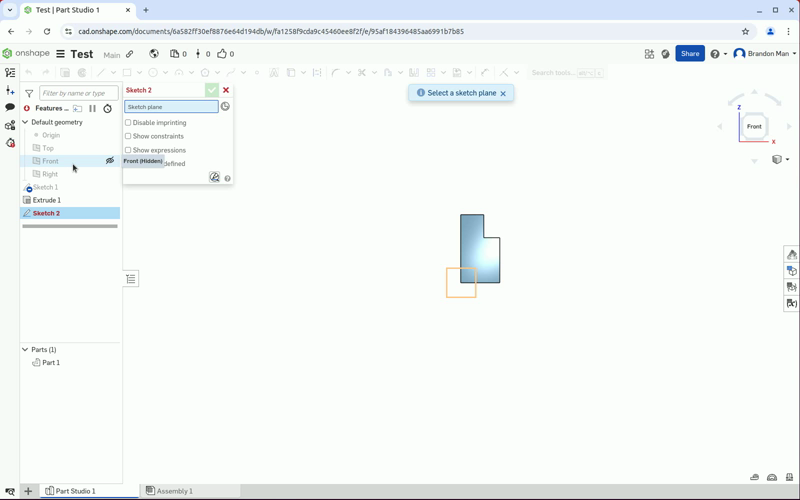
click(73, 163)
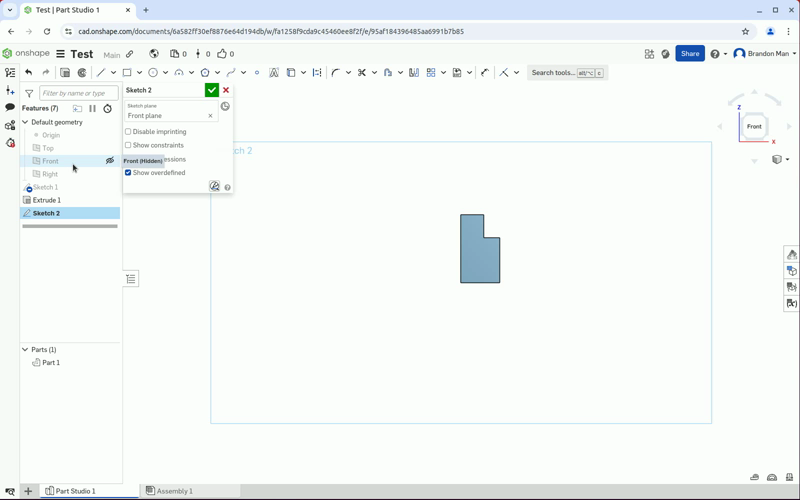
mouse_move(73, 352)
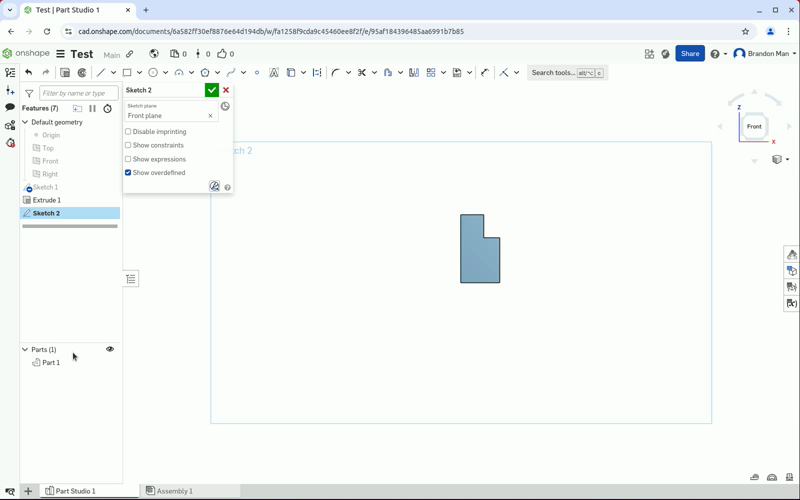
key(y)
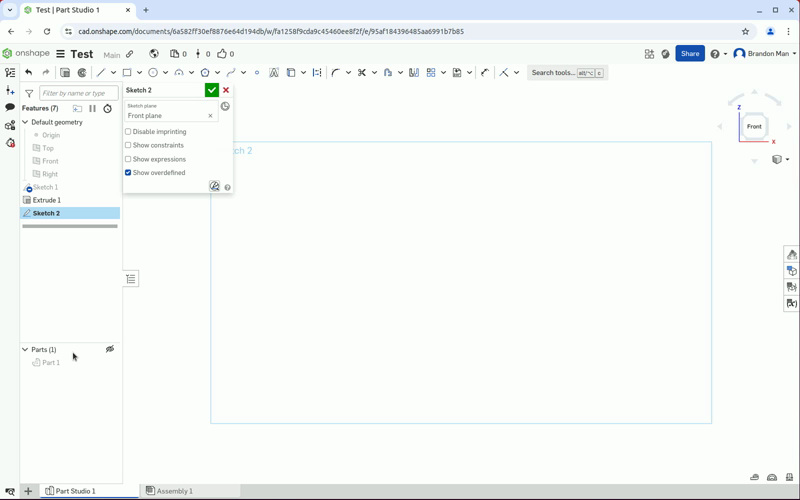
key(l)
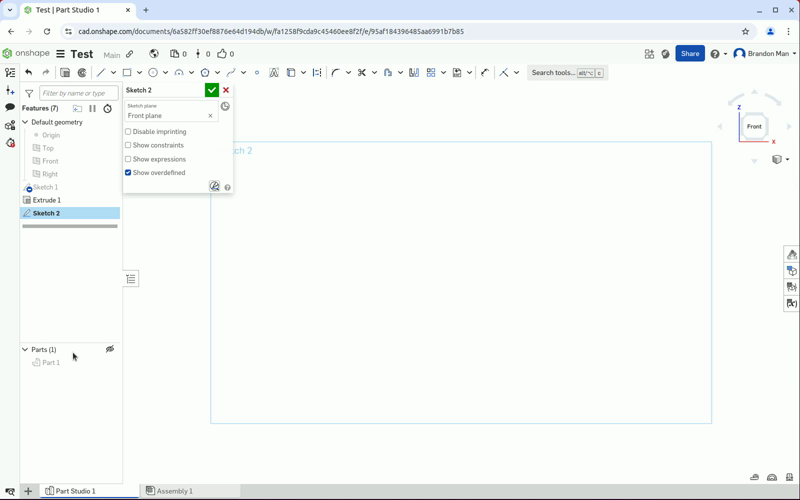
key_down(shift)
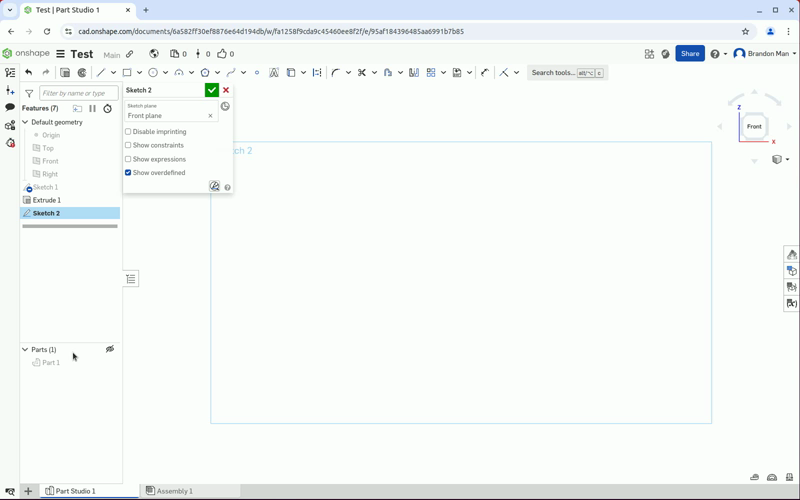
mouse_move(555, 282)
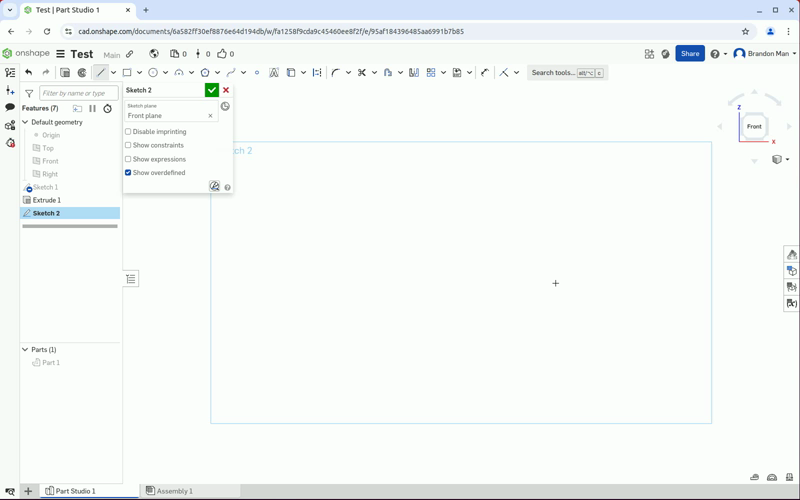
click(555, 282)
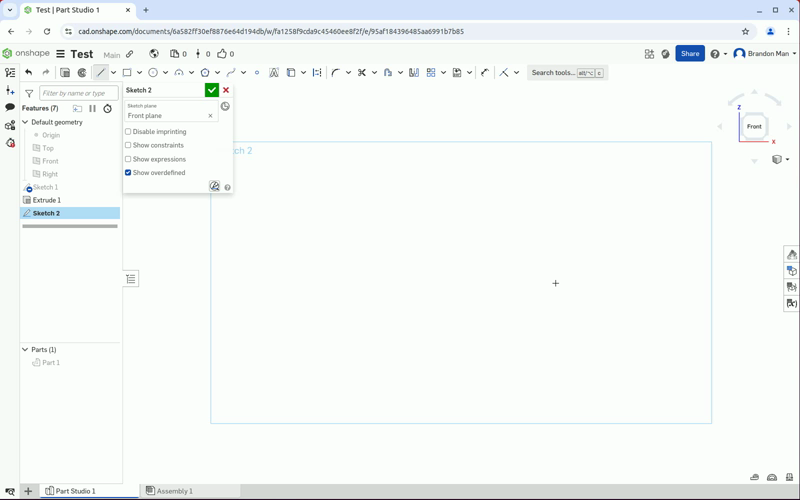
key_up(shift)
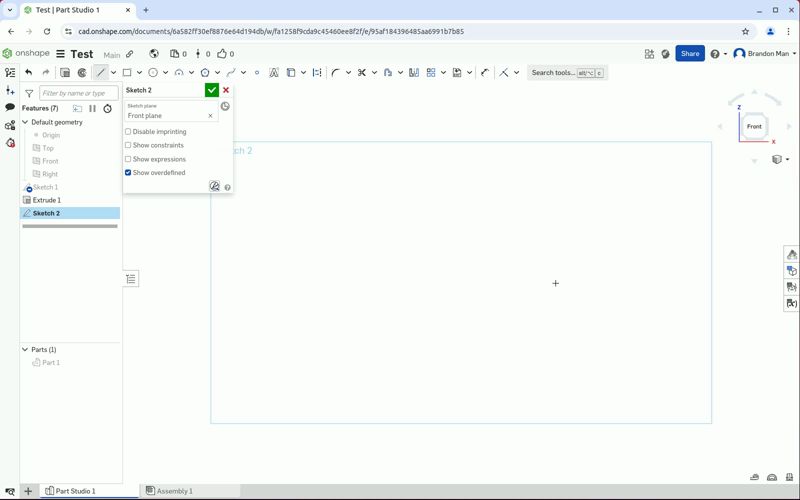
key_down(shift)
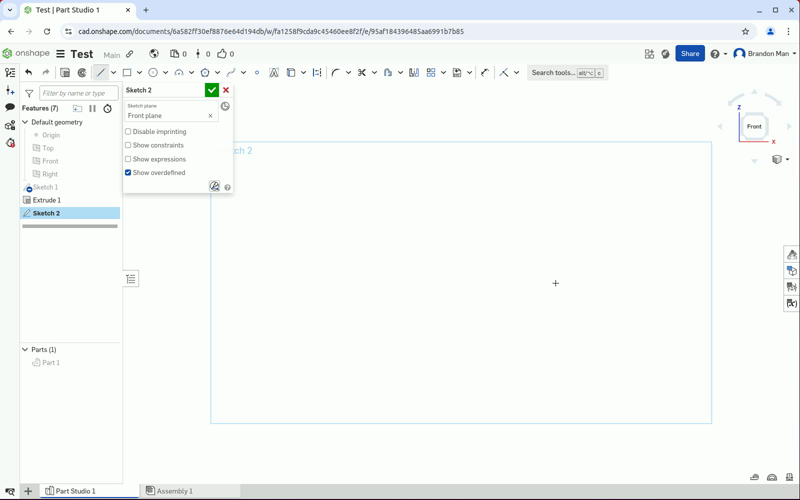
mouse_move(585, 282)
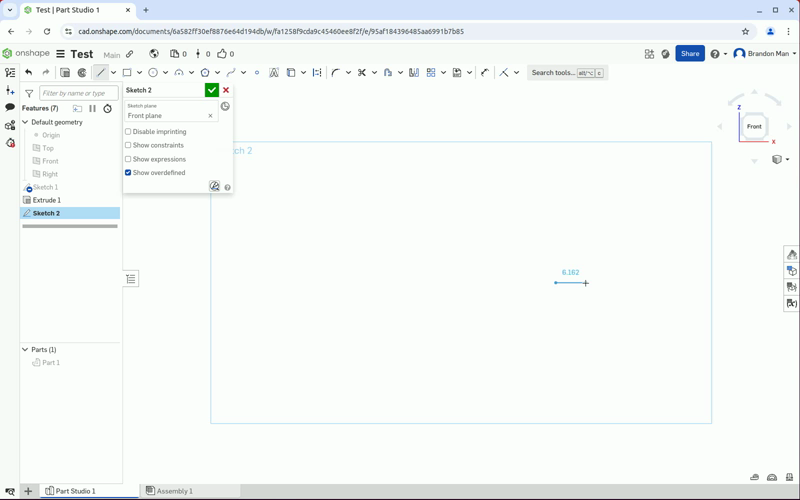
mouse_move(573, 282)
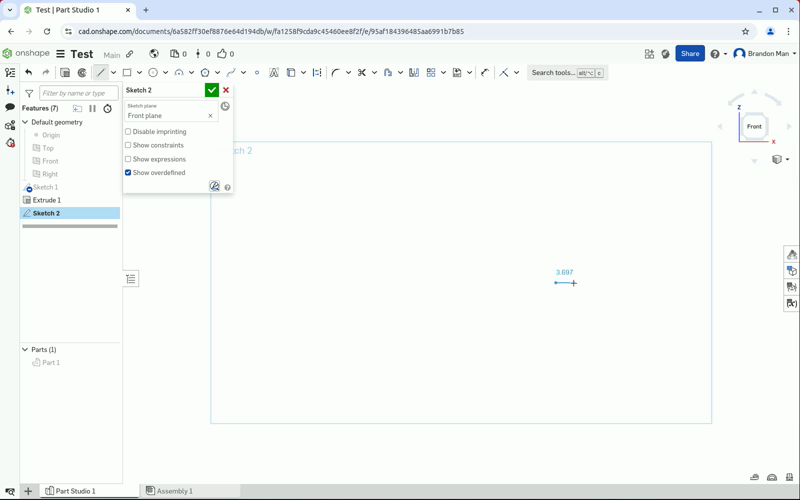
click(573, 282)
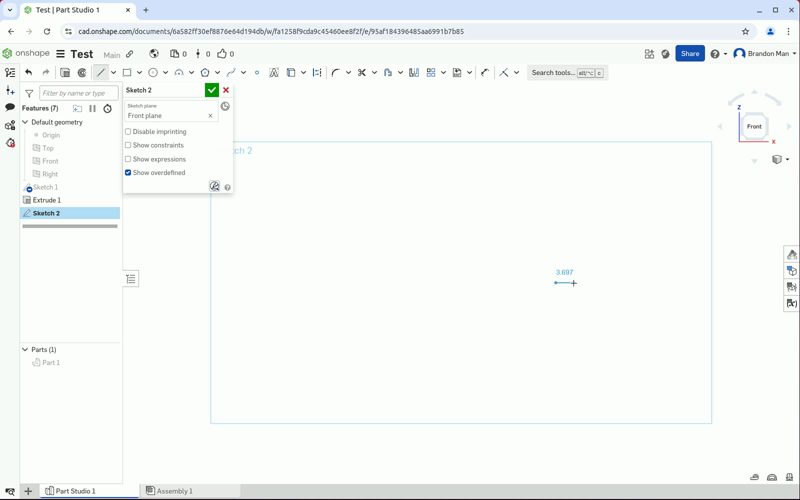
key_up(shift)
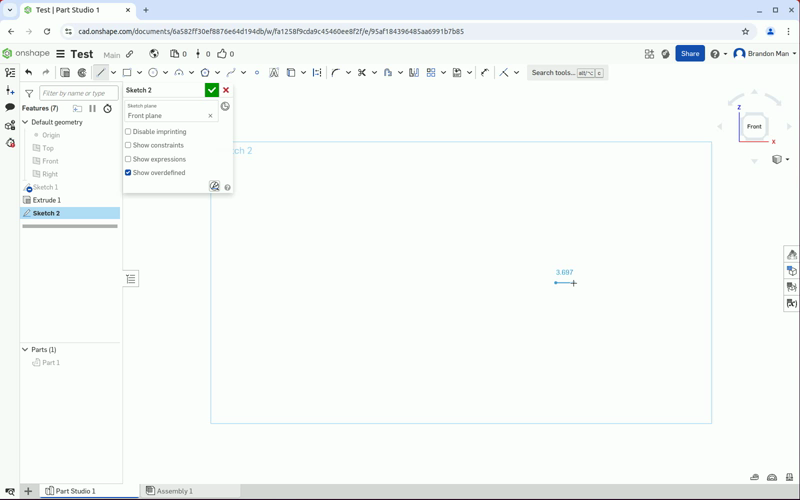
key_down(shift)
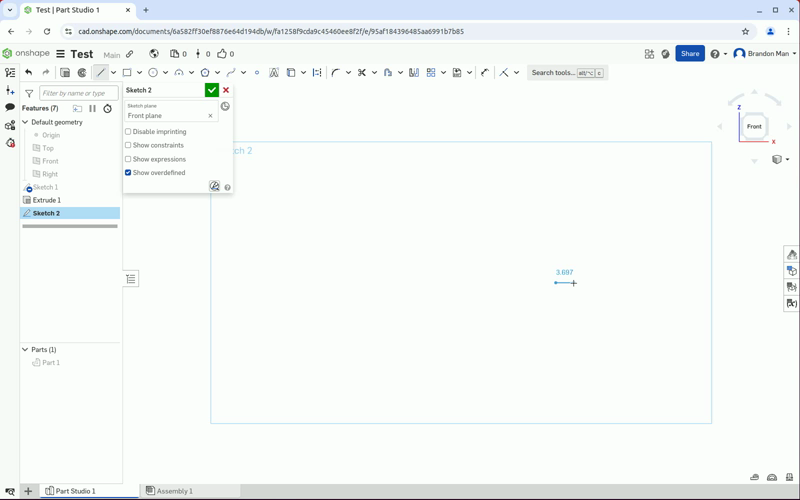
mouse_move(573, 214)
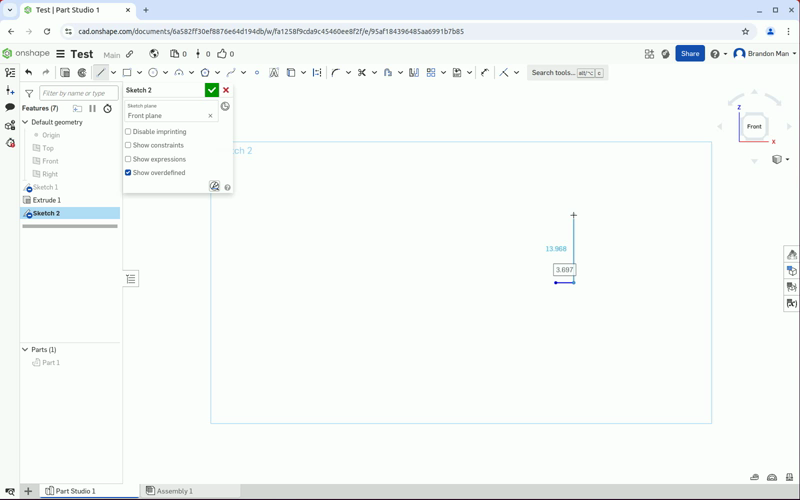
click(573, 214)
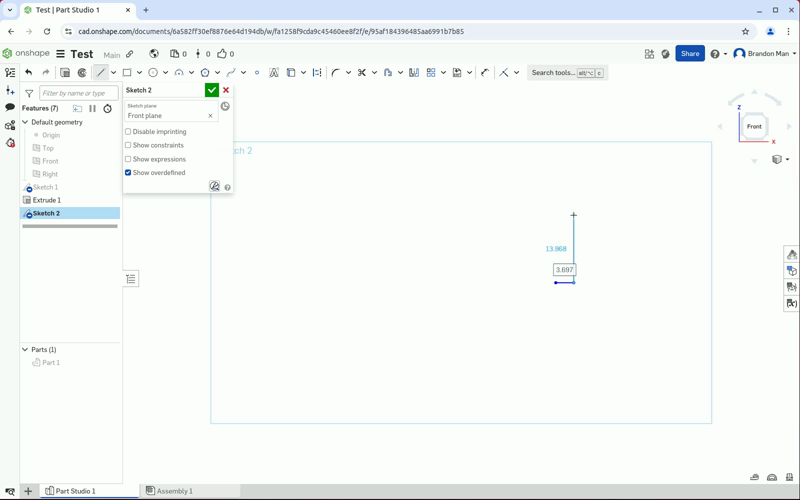
key_up(shift)
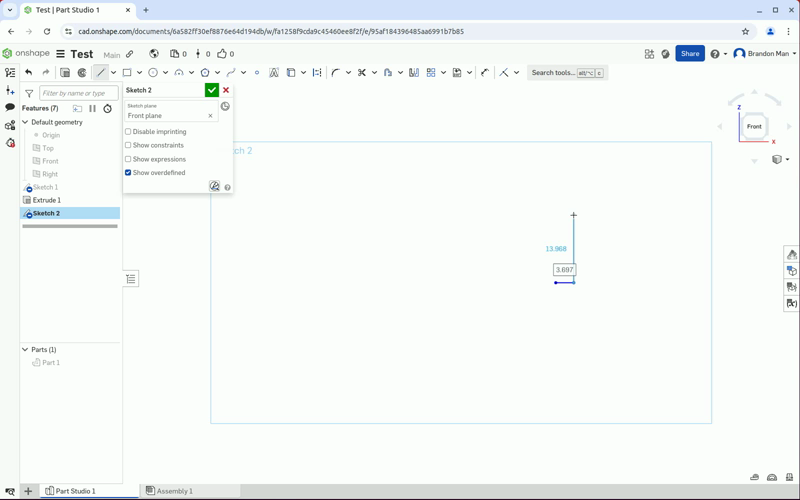
key_down(shift)
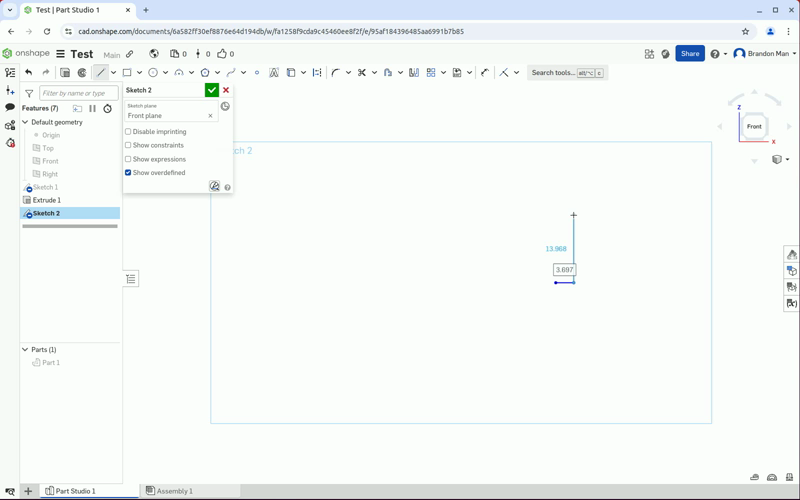
mouse_move(589, 214)
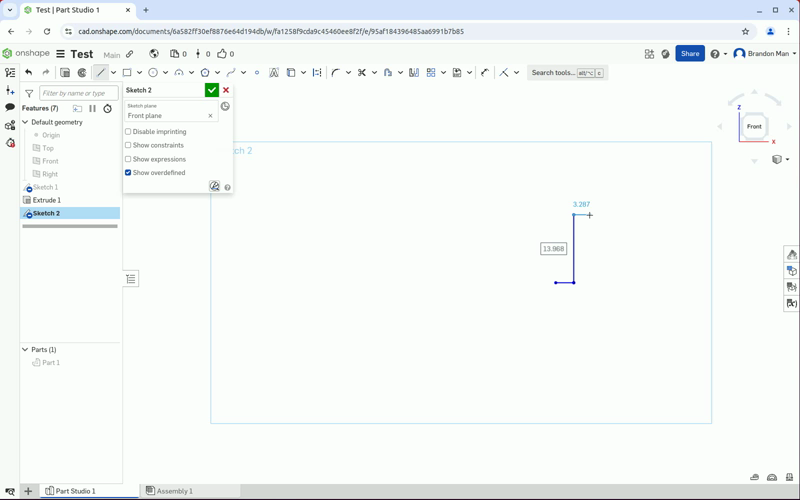
mouse_move(555, 214)
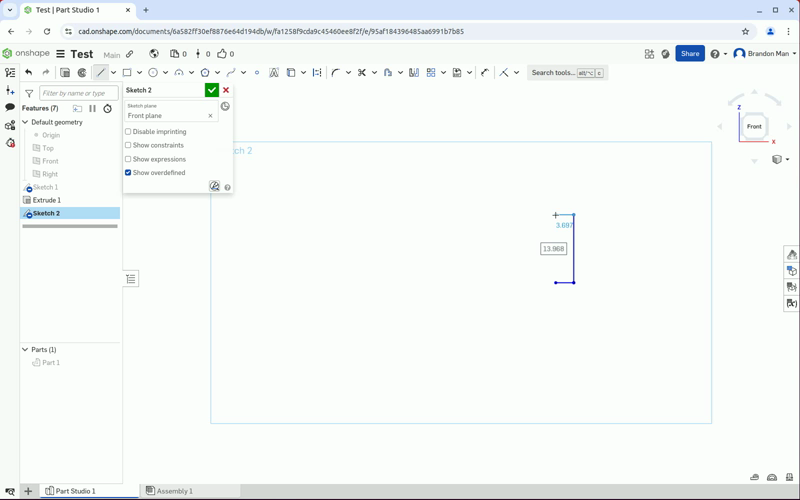
click(555, 214)
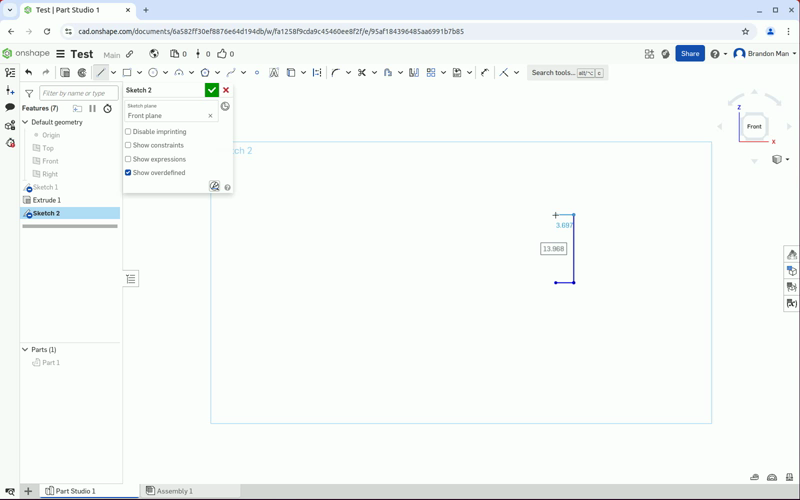
key_up(shift)
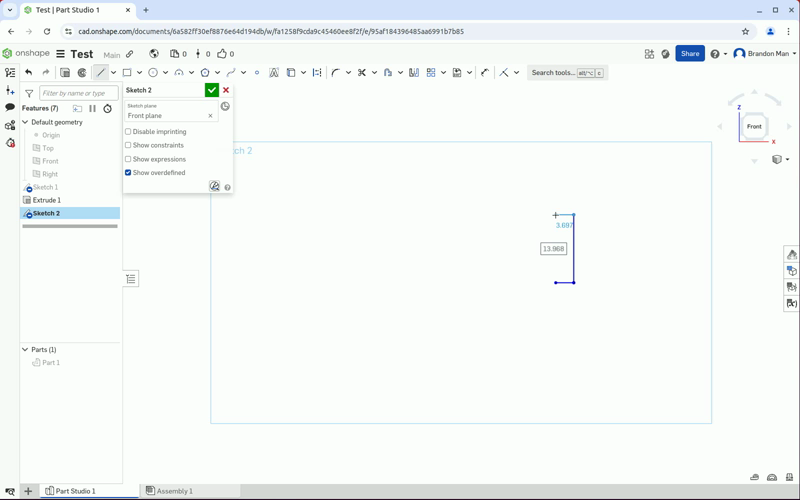
key_down(shift)
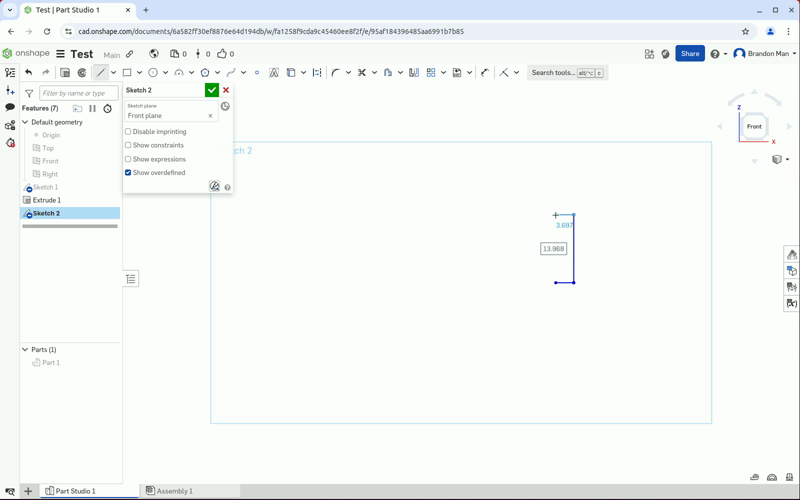
mouse_move(555, 282)
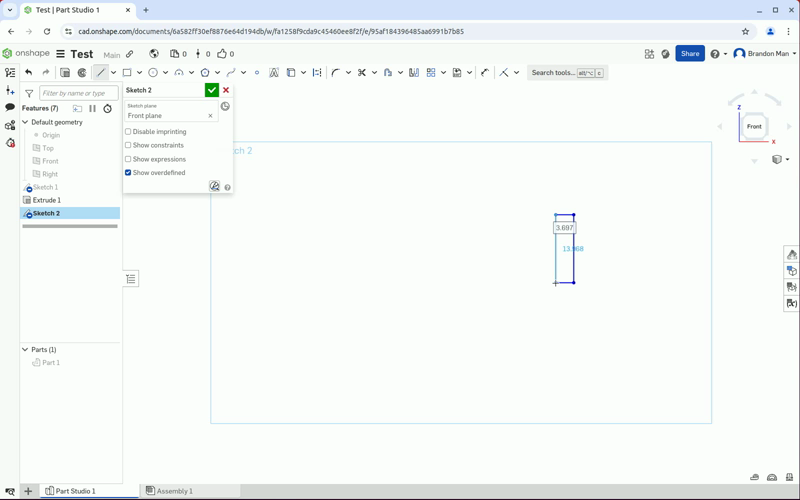
key_up(shift)
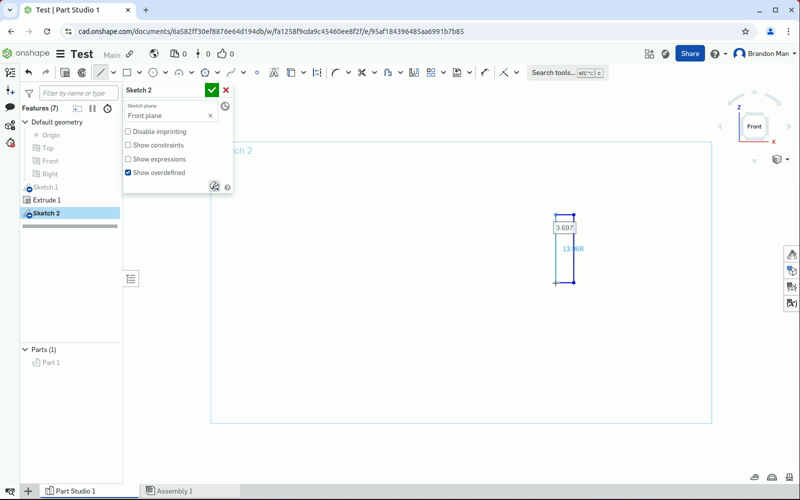
click(555, 282)
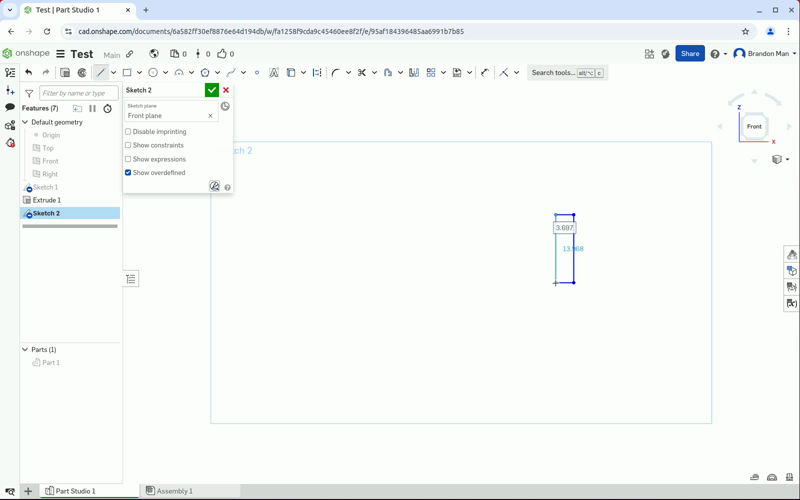
key(esc)
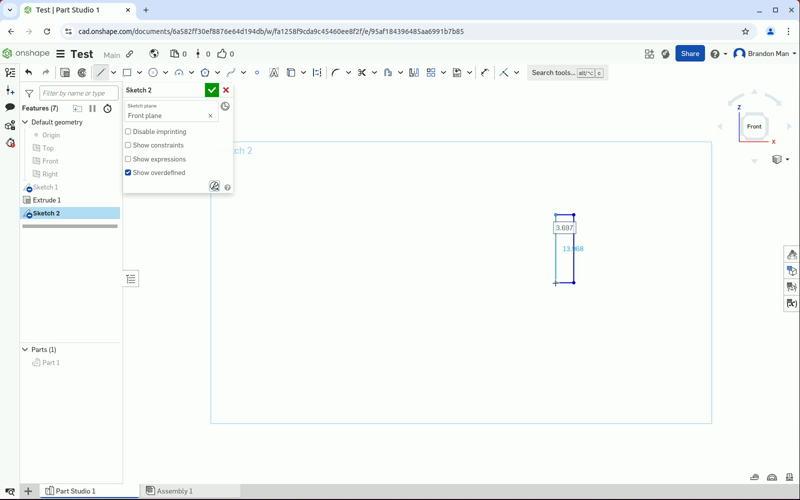
mouse_move(568, 265)
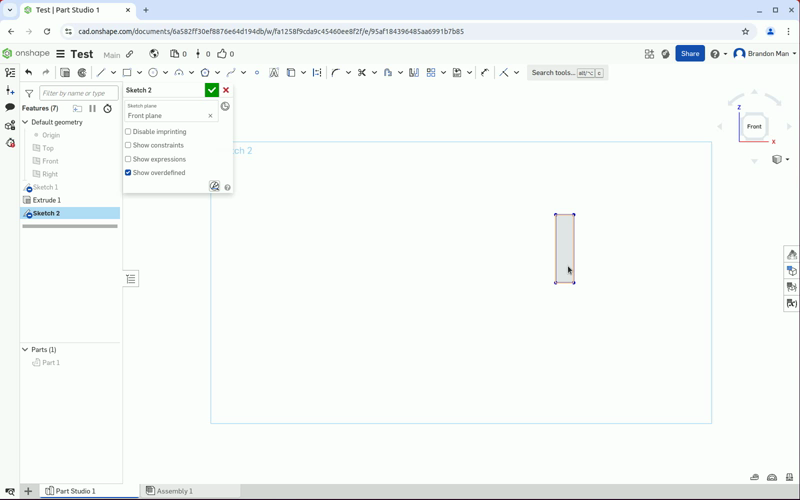
scroll(6)
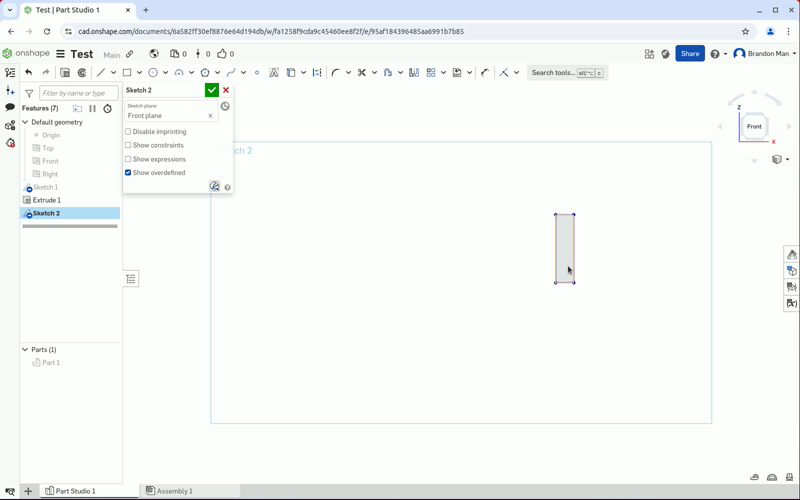
scroll(6)
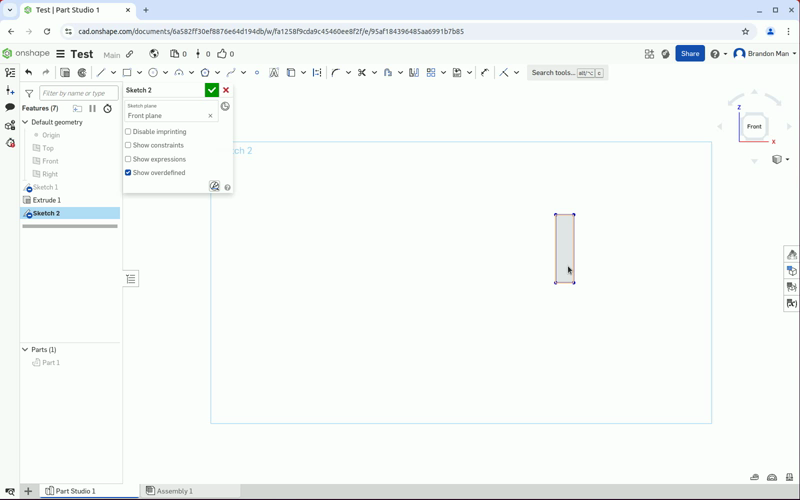
scroll(6)
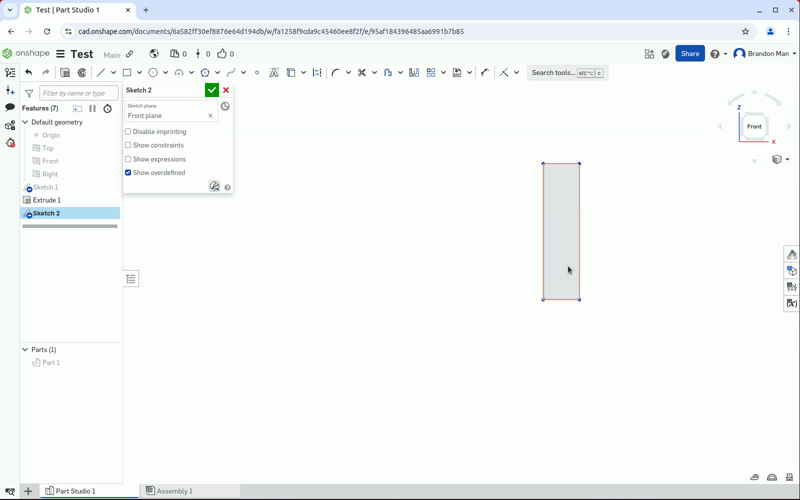
scroll(6)
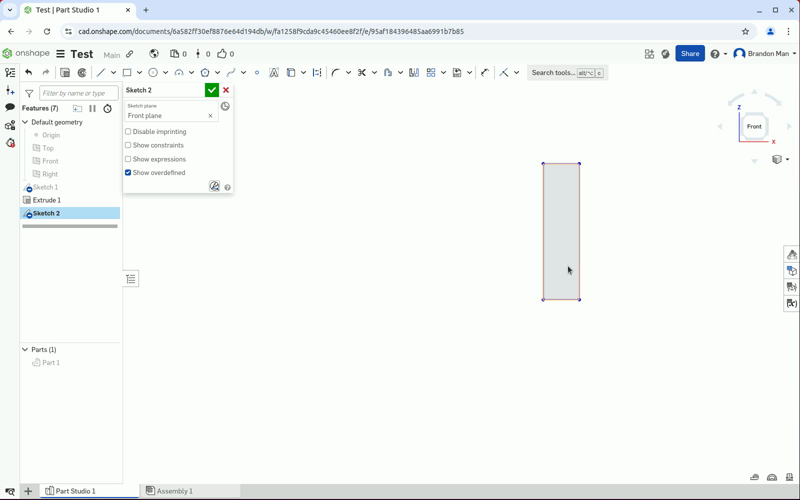
scroll(6)
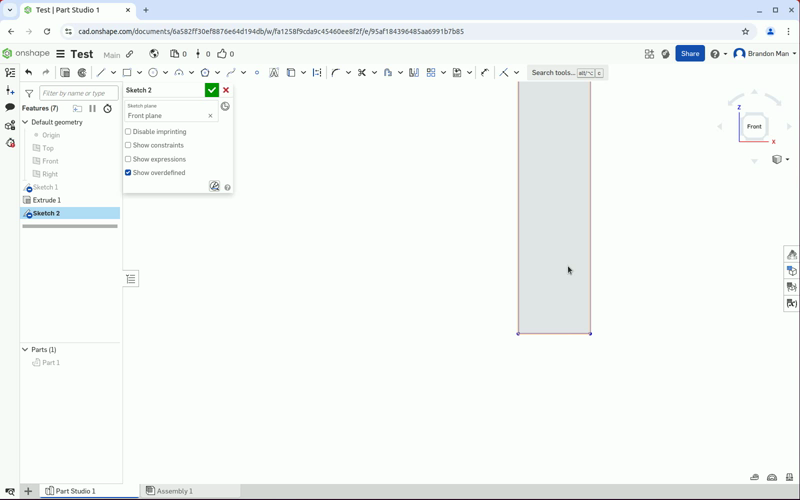
scroll(6)
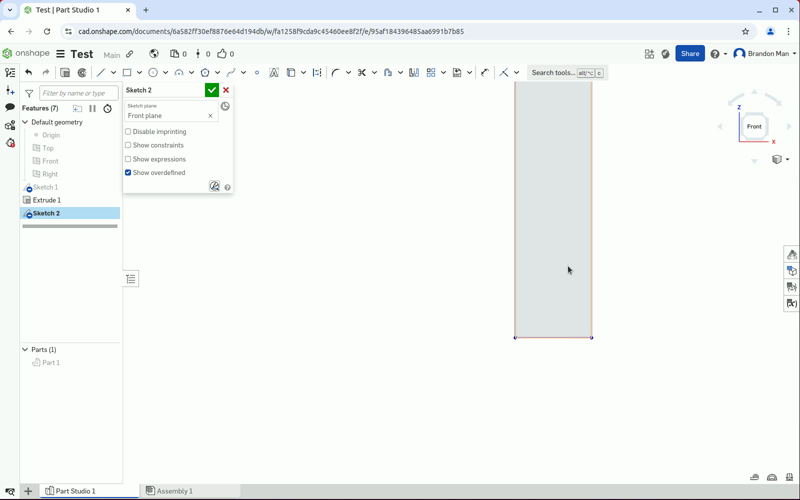
scroll(6)
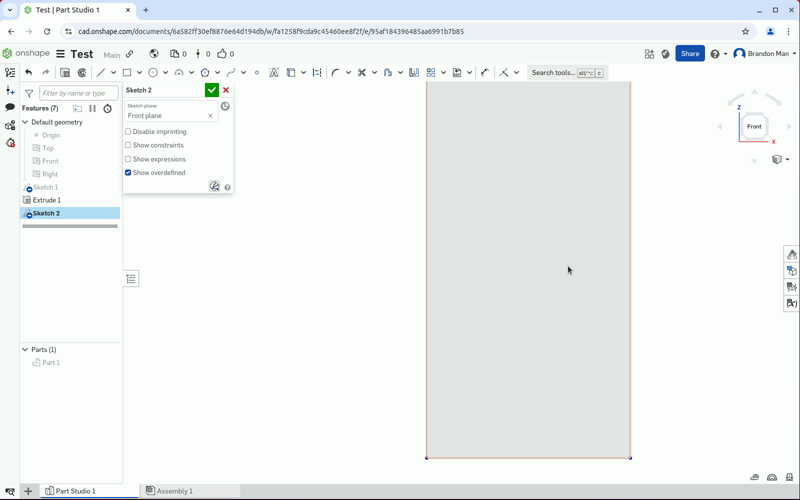
click(568, 265)
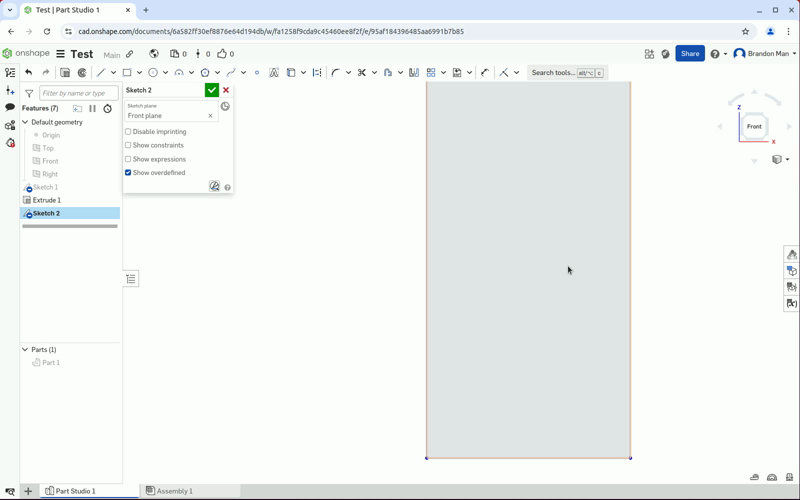
scroll(-6)
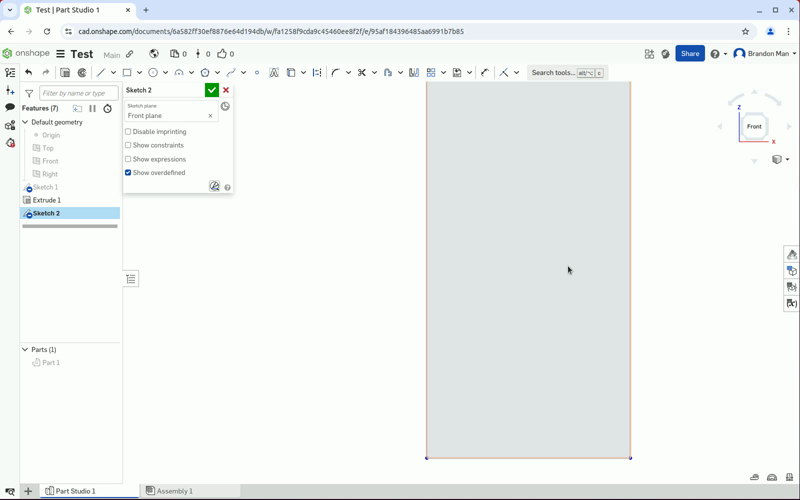
scroll(-6)
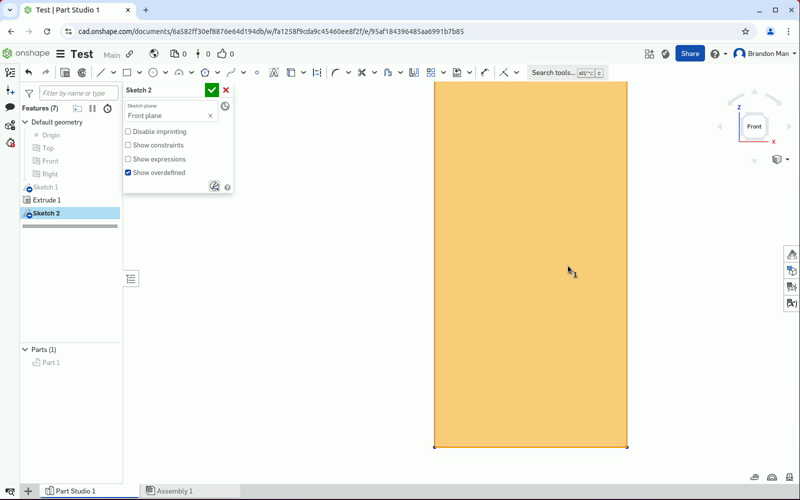
scroll(-6)
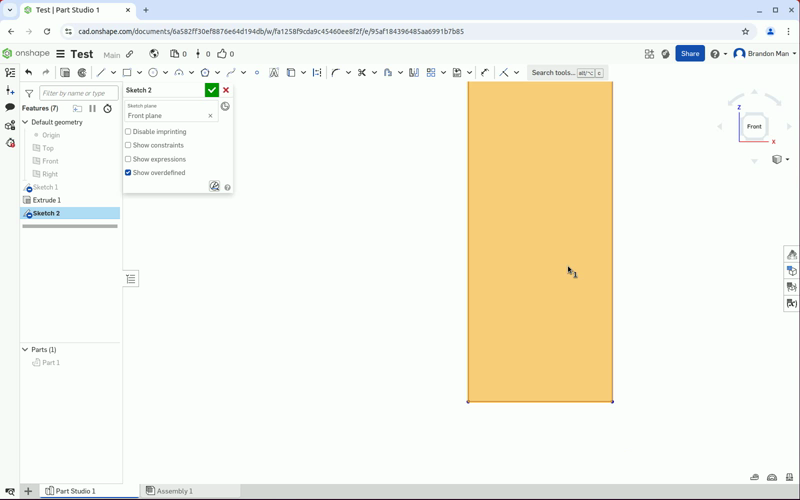
scroll(-6)
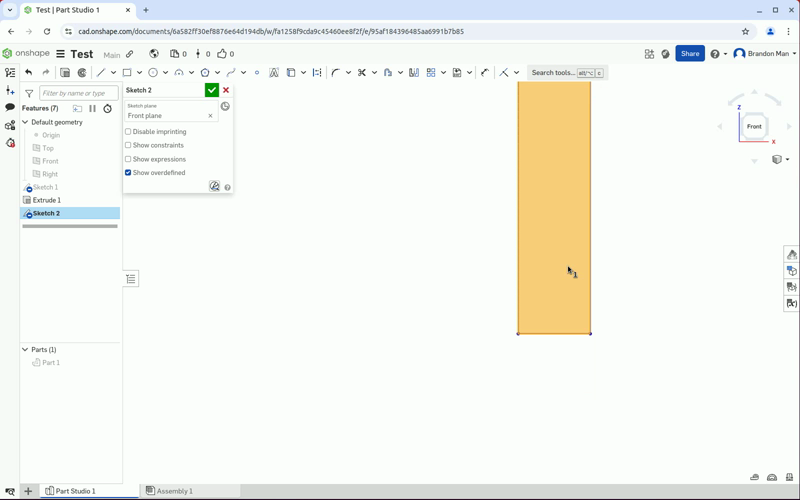
scroll(-6)
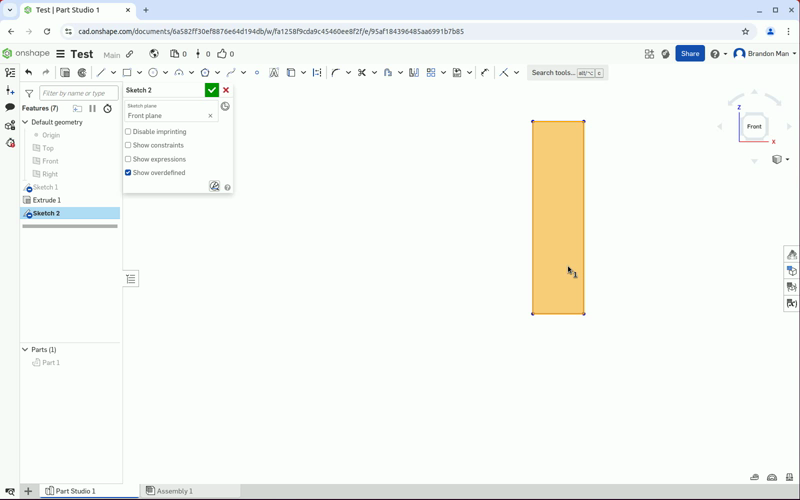
scroll(-6)
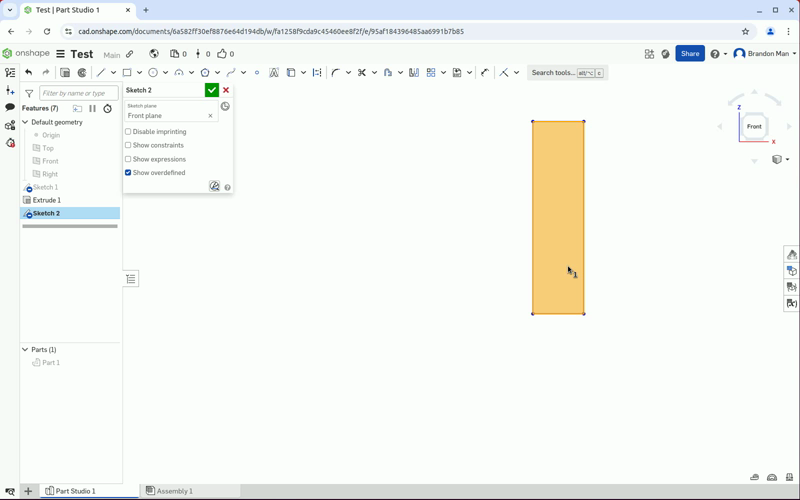
scroll(-6)
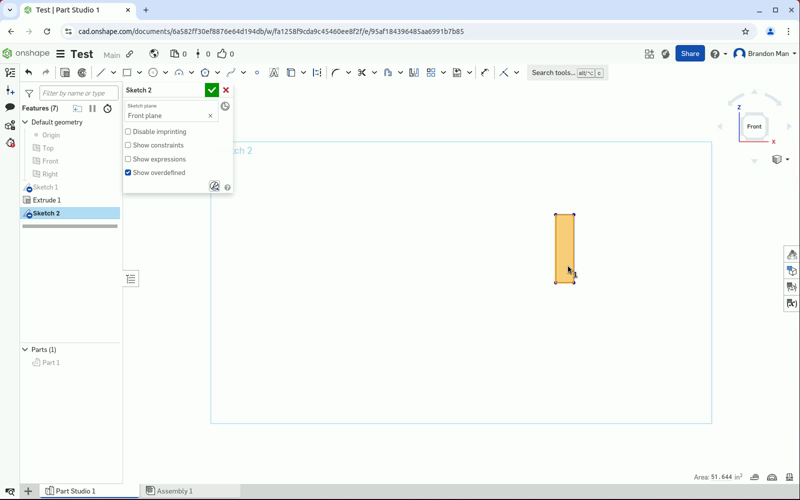
mouse_move(73, 352)
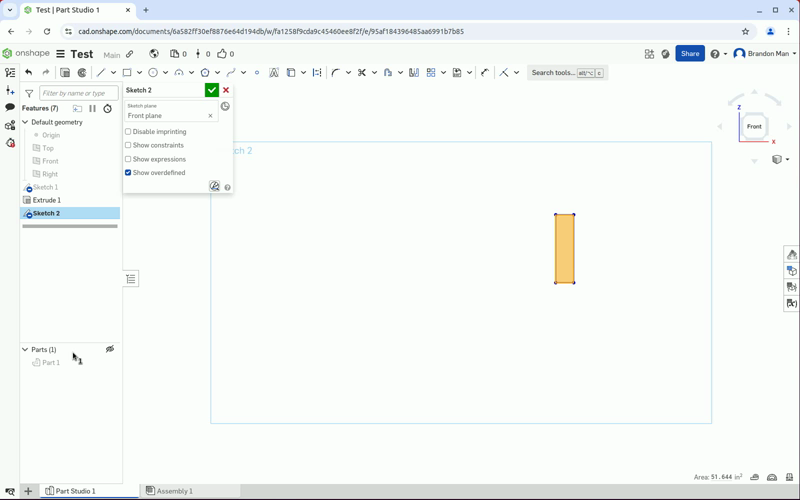
key(shift+y)
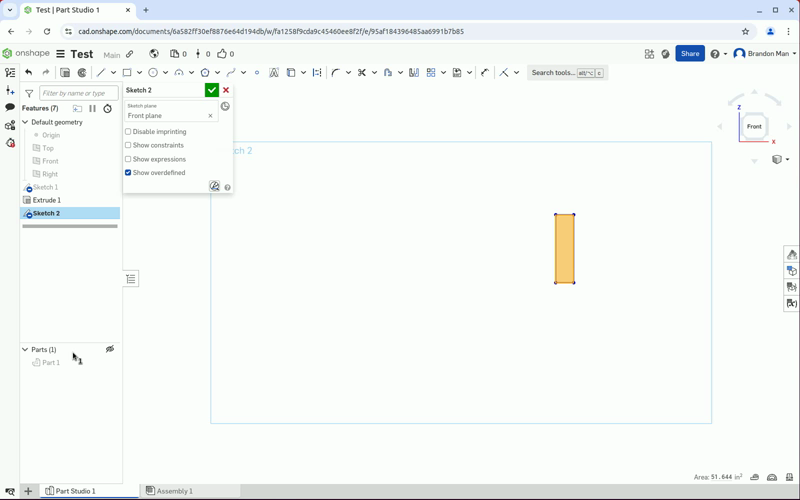
key(shift+e)
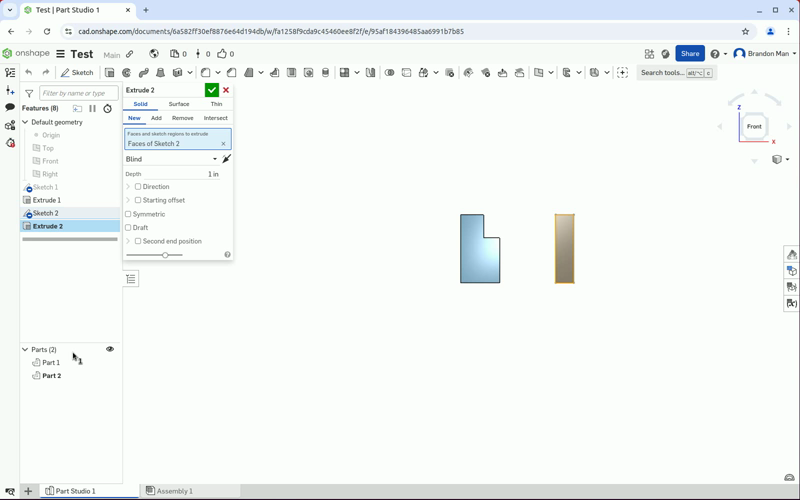
mouse_move(143, 106)
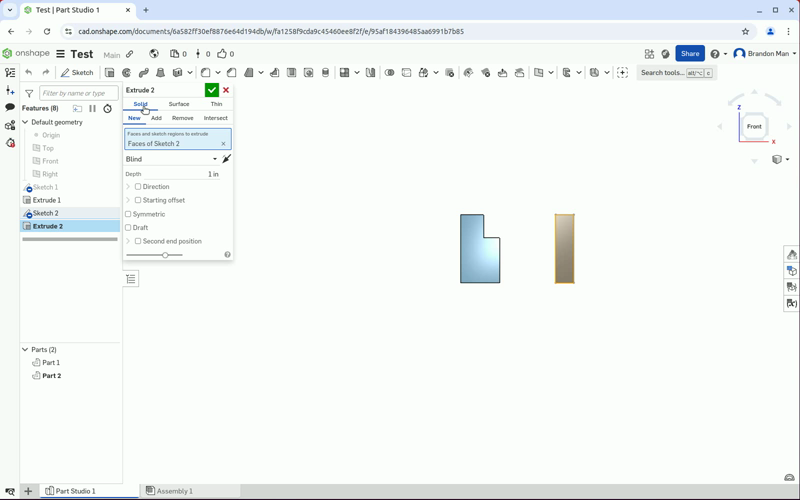
click(143, 106)
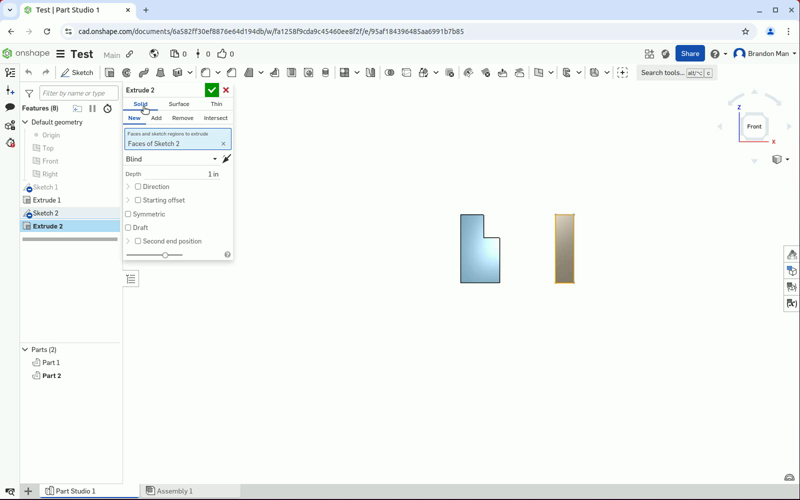
mouse_move(137, 120)
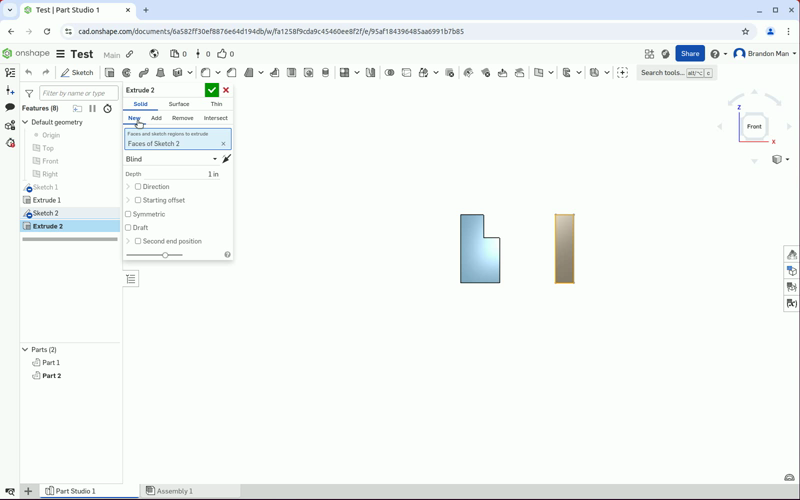
click(137, 120)
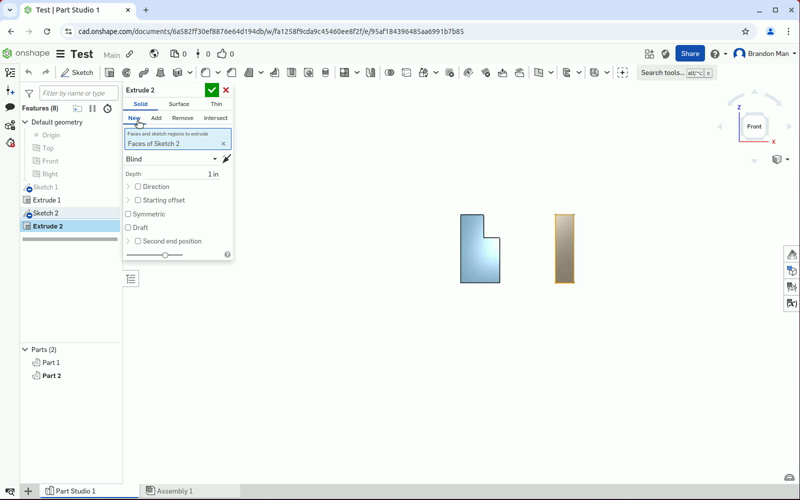
key(tab, 4)
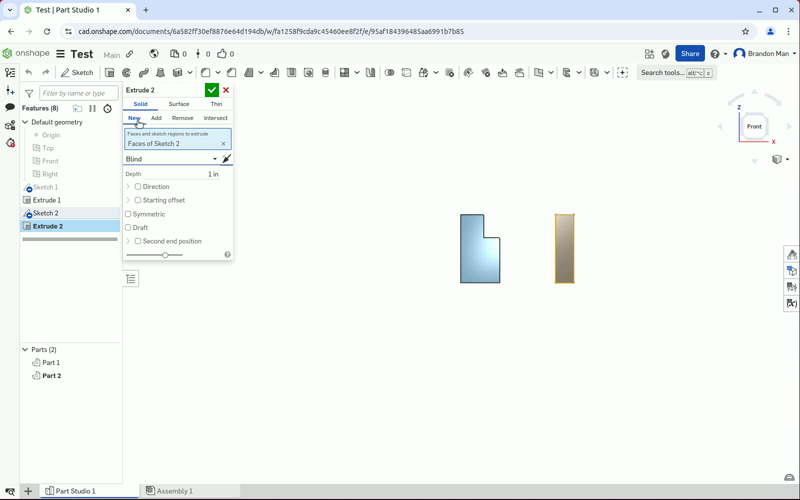
text(9.148)
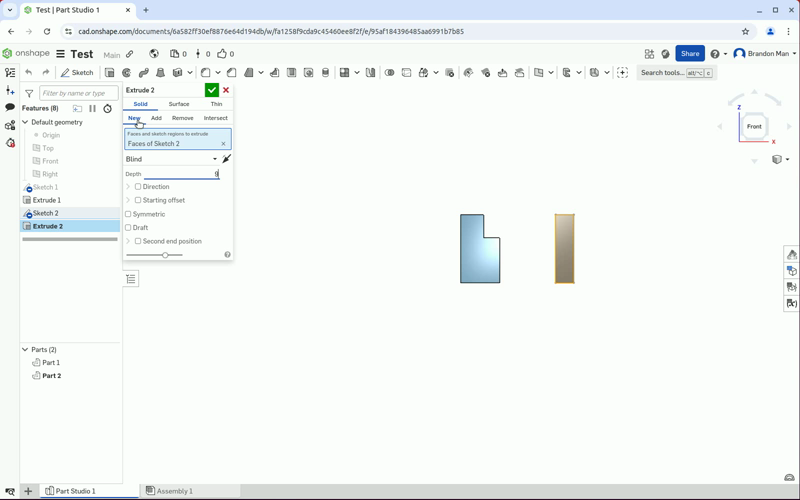
key(tab, 3)
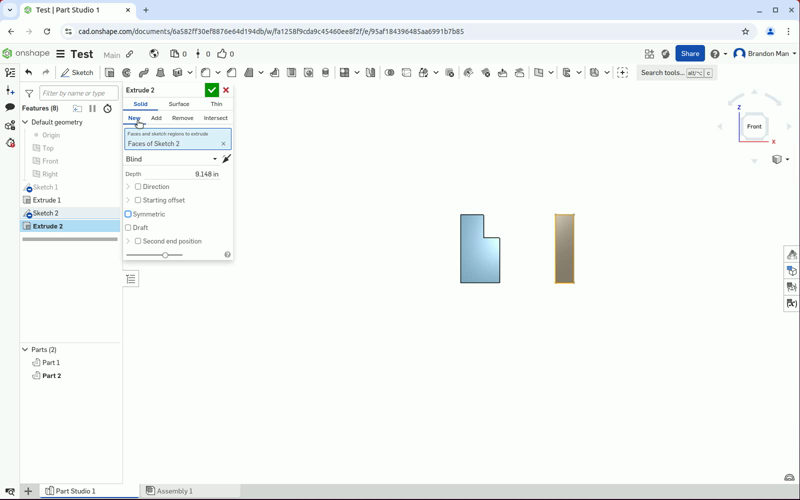
key(space)
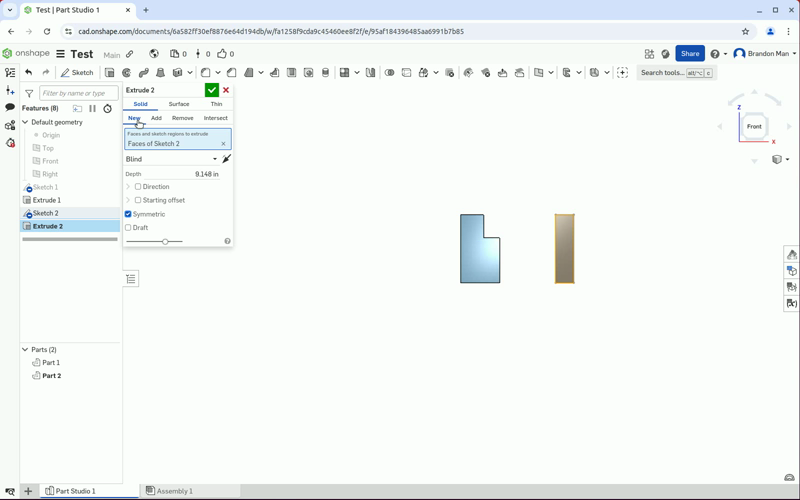
key(enter)
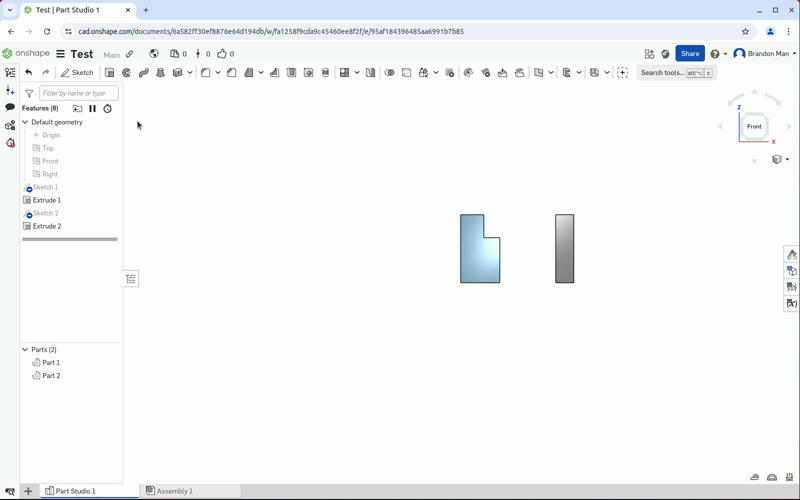
key(shift+h)
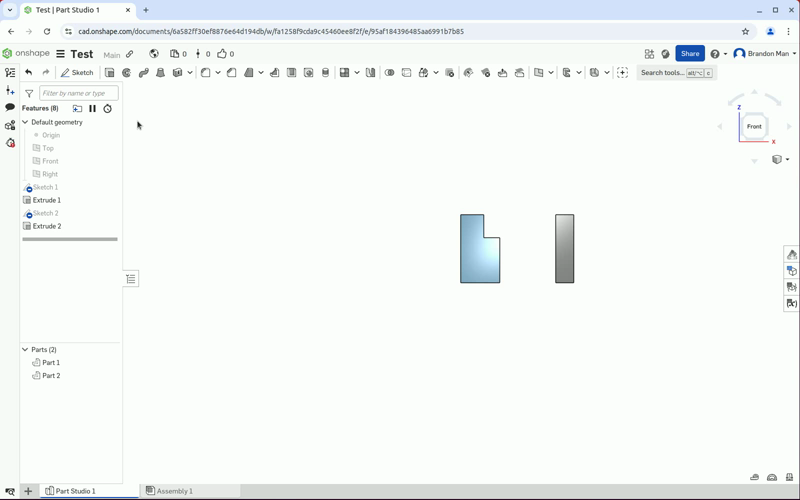
key(shift+h)
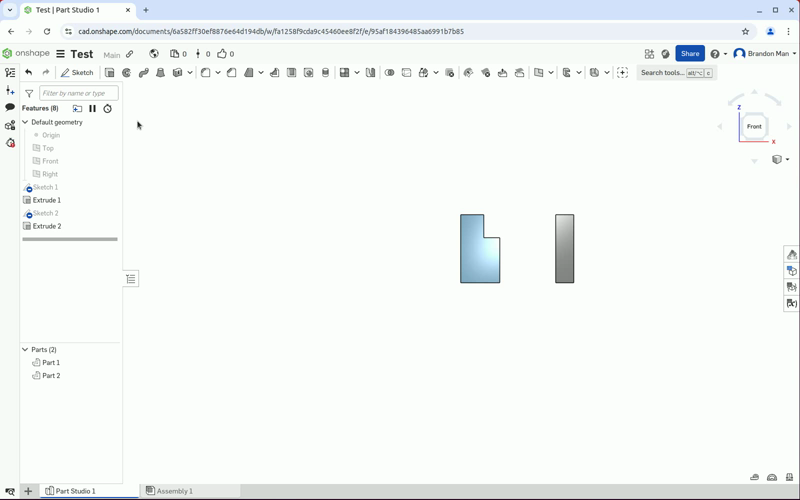
mouse_move(73, 189)
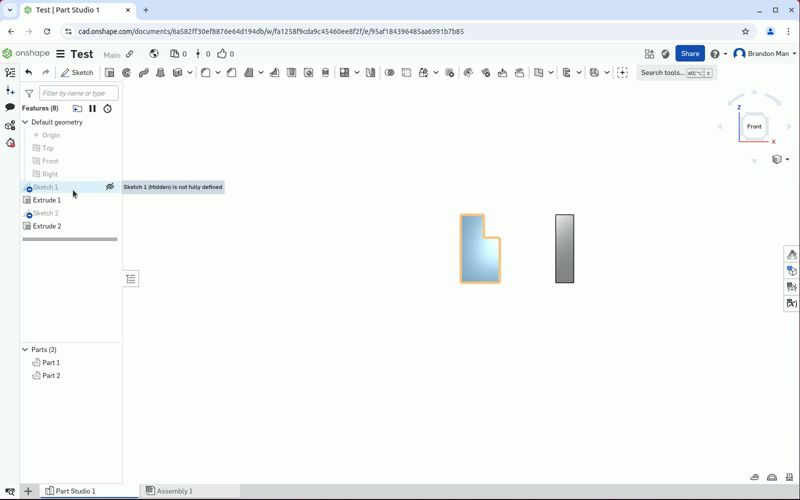
click(73, 189)
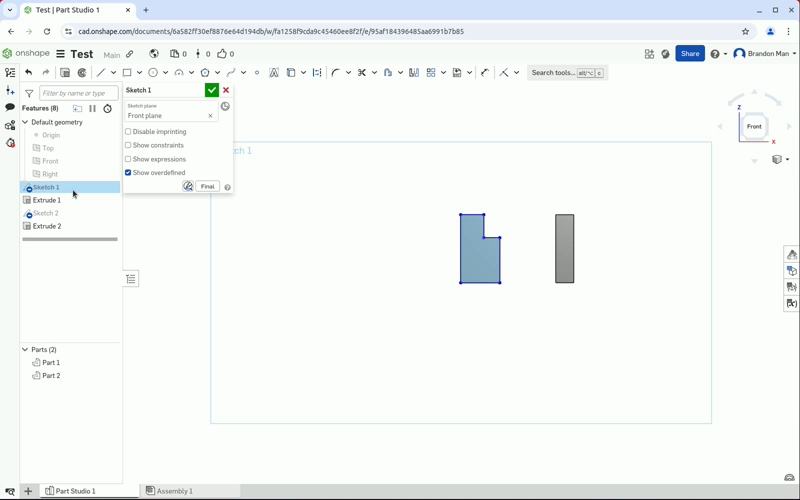
mouse_move(229, 92)
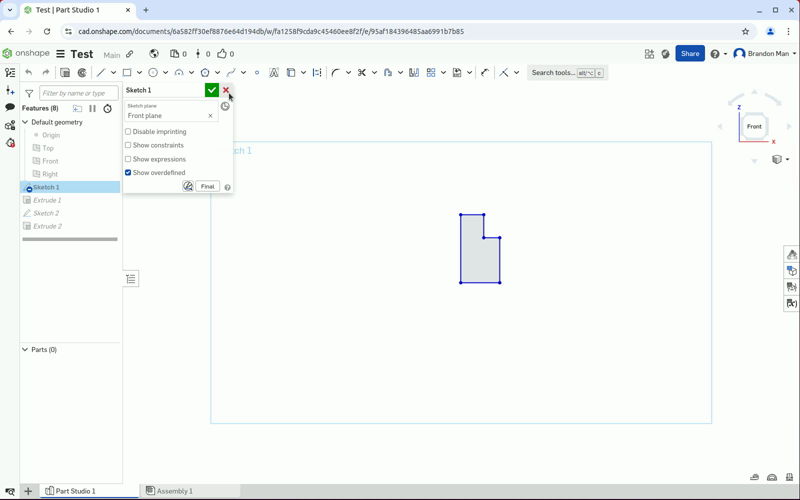
click(229, 92)
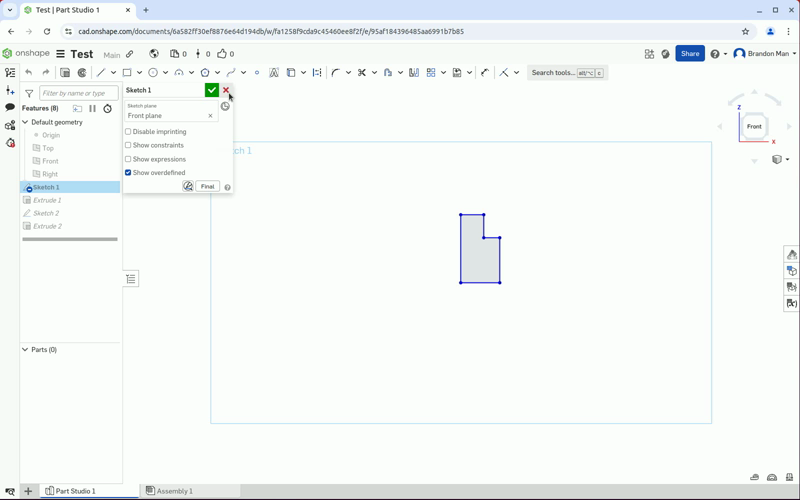
key(shift+s)
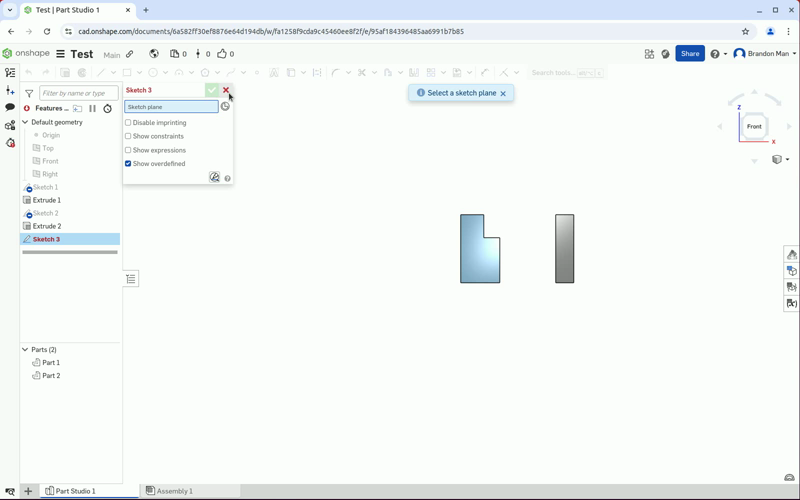
mouse_move(73, 163)
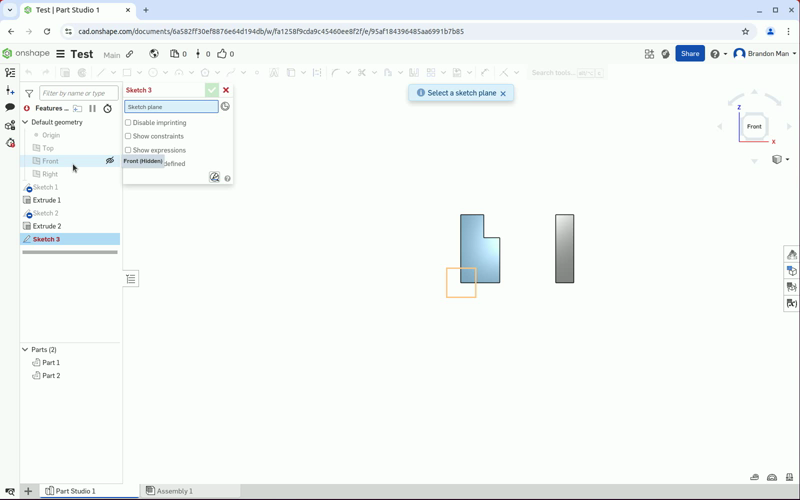
click(73, 163)
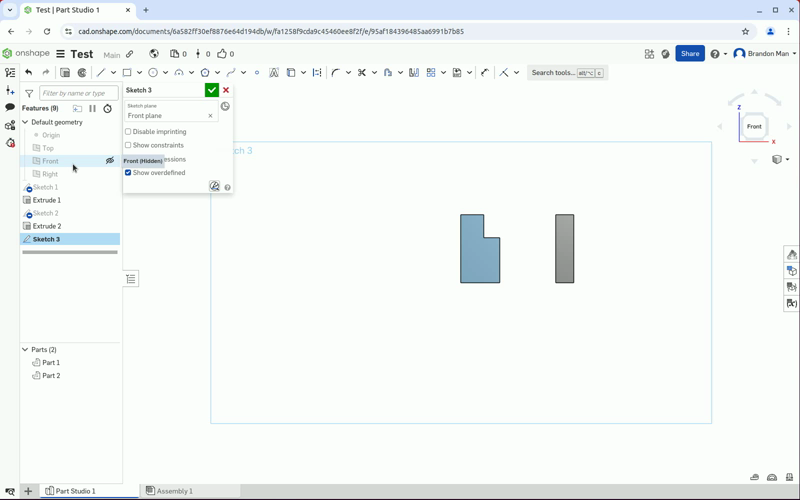
mouse_move(73, 352)
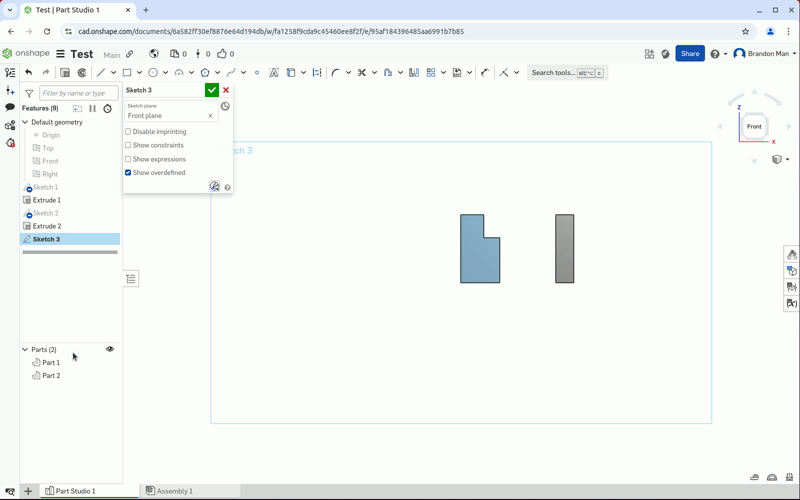
key(y)
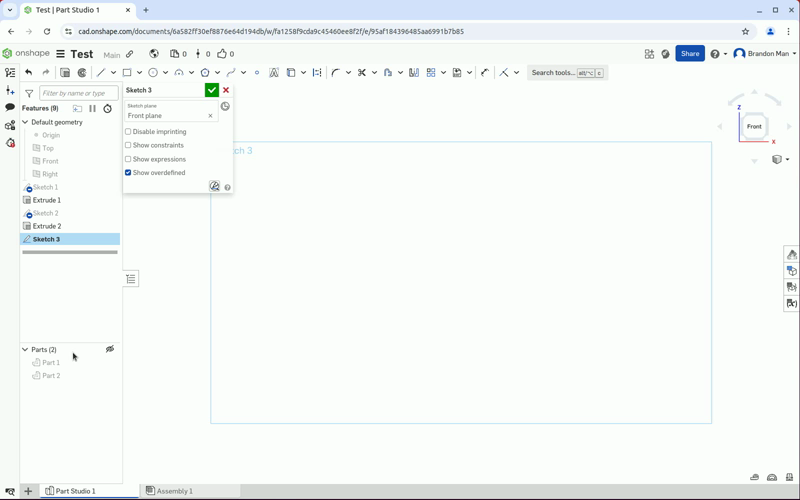
key(l)
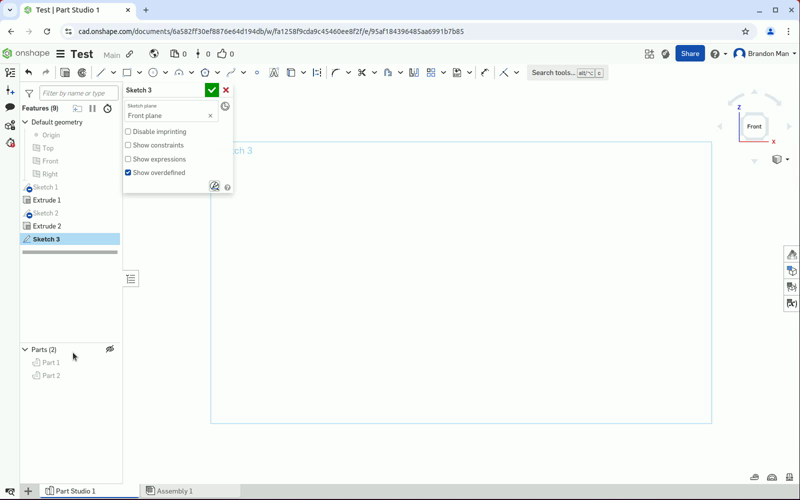
key_down(shift)
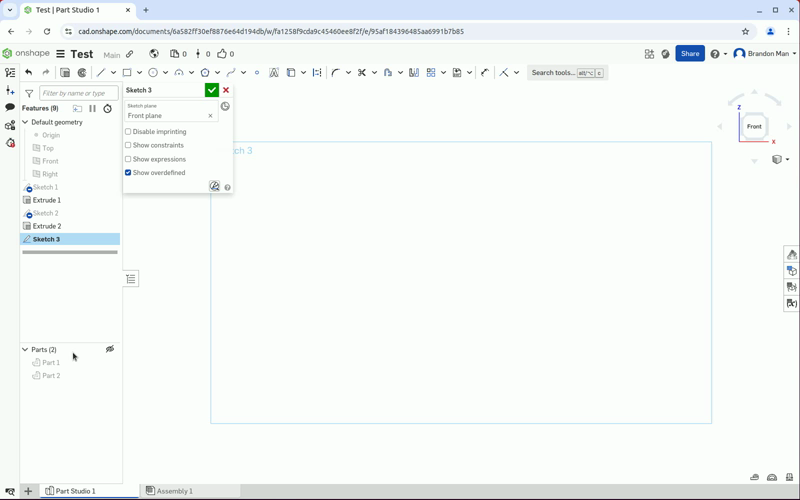
mouse_move(499, 282)
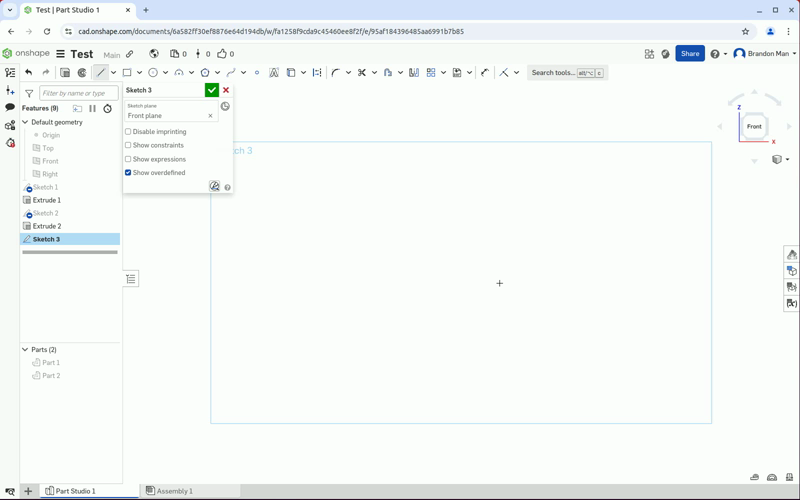
click(499, 282)
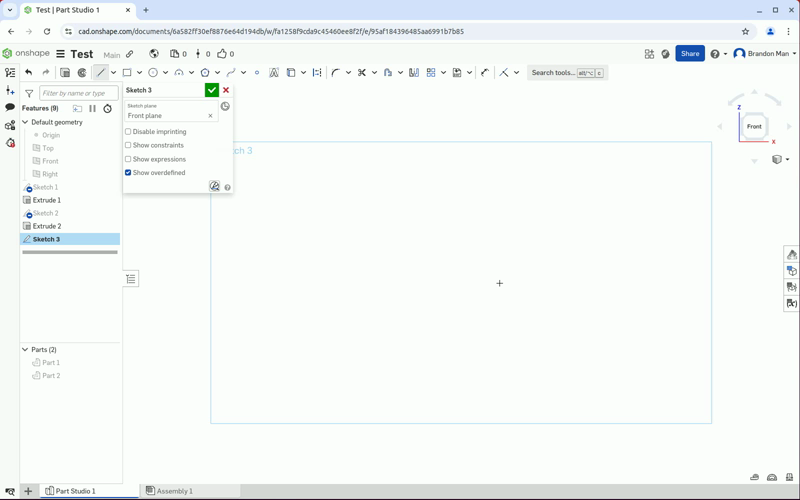
key_up(shift)
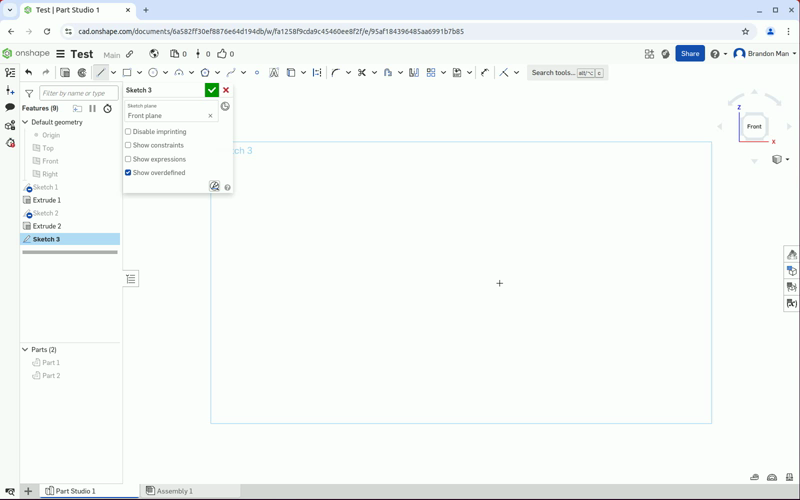
key_down(shift)
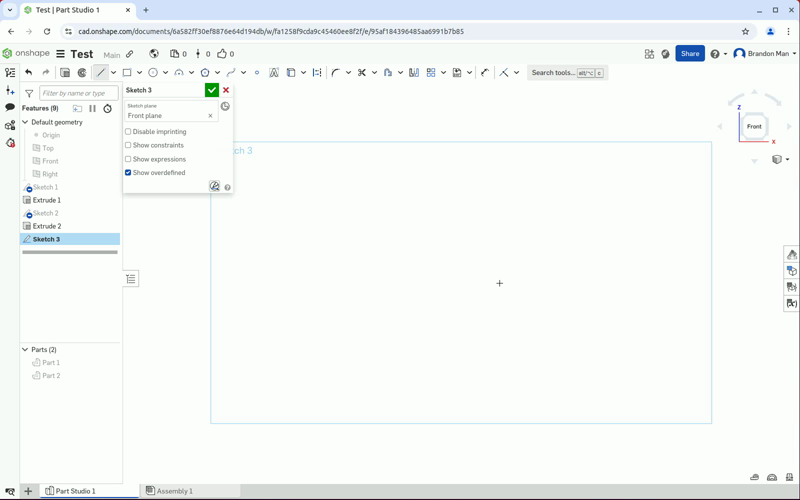
mouse_move(529, 282)
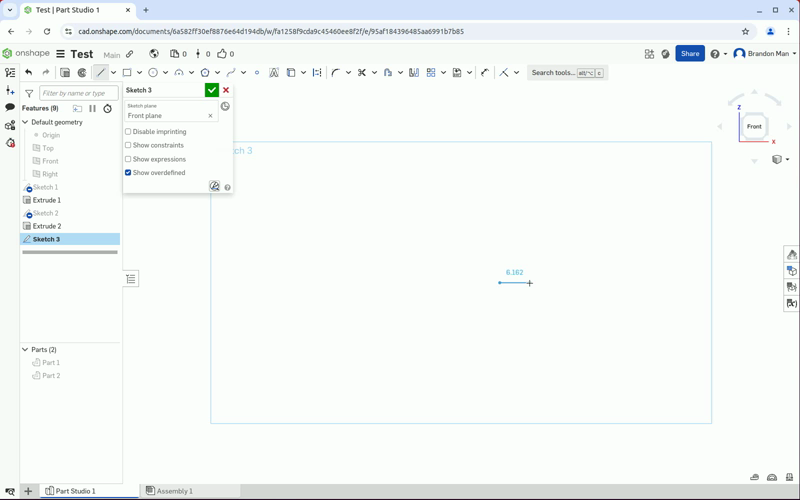
mouse_move(524, 282)
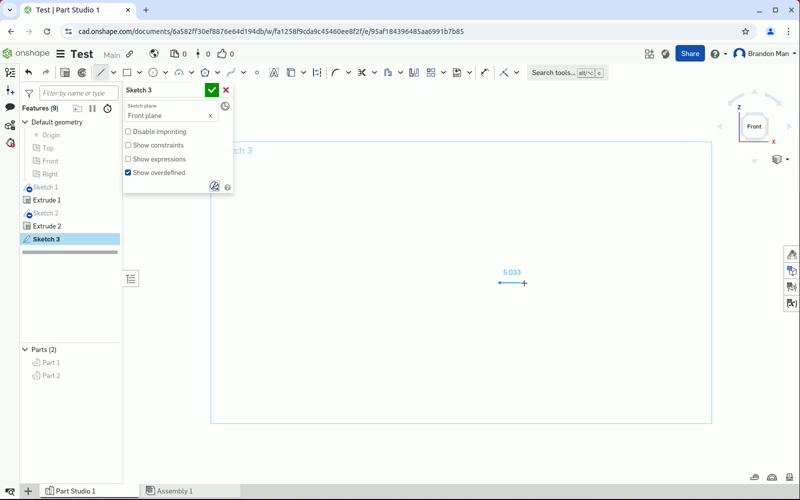
click(524, 282)
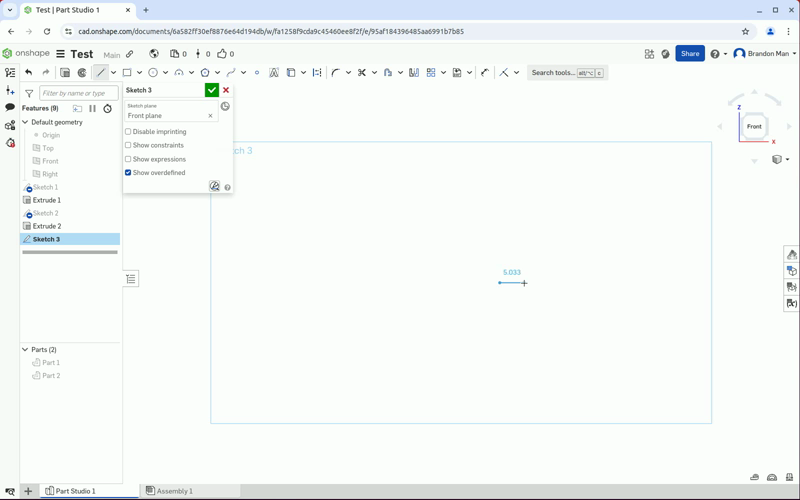
key_up(shift)
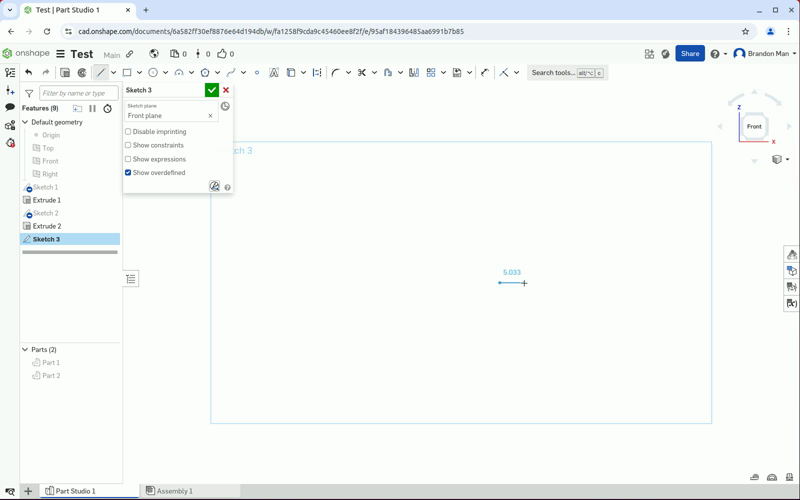
key_down(shift)
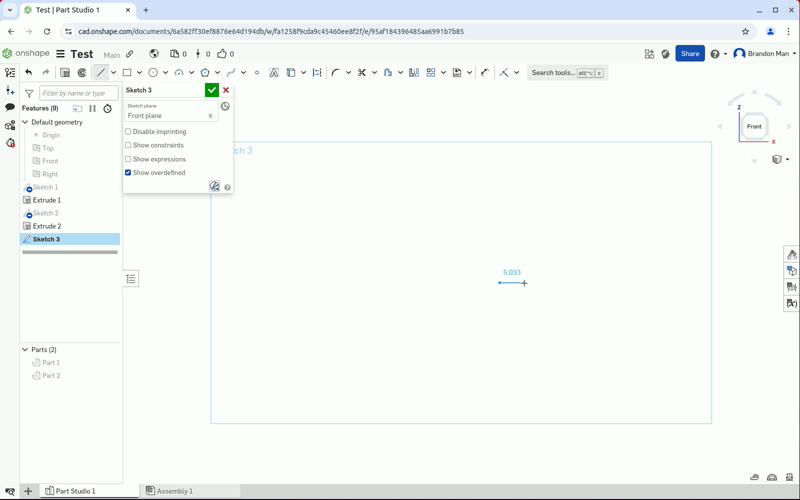
mouse_move(554, 282)
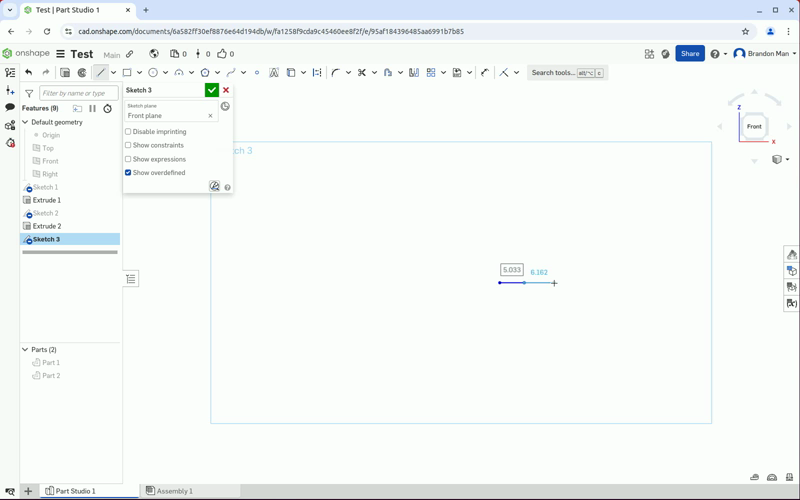
mouse_move(524, 237)
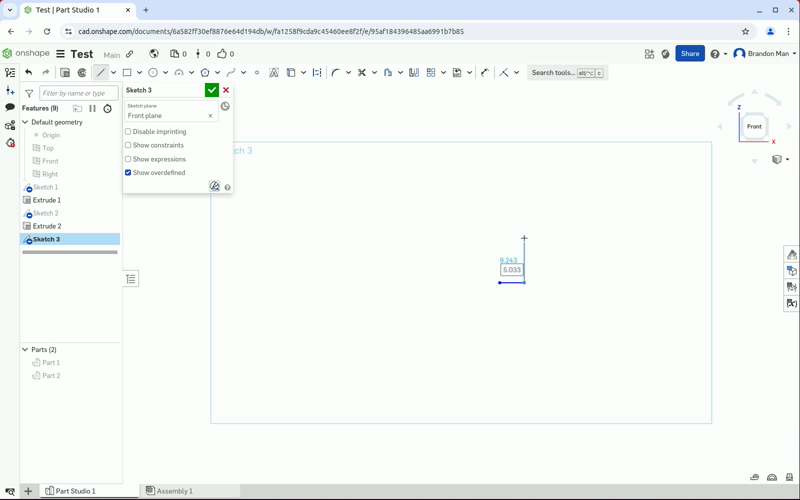
click(524, 237)
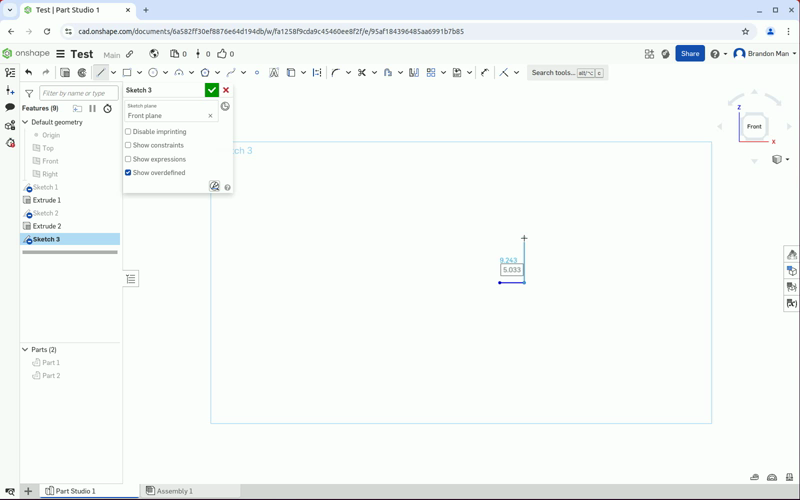
key_up(shift)
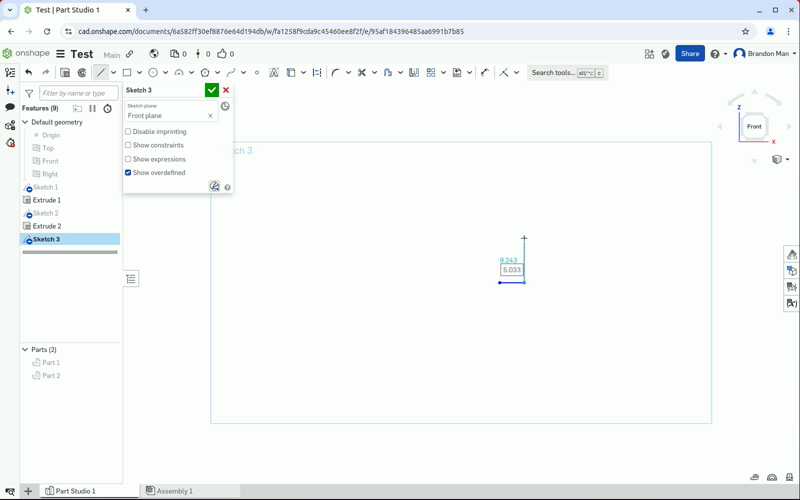
key_down(shift)
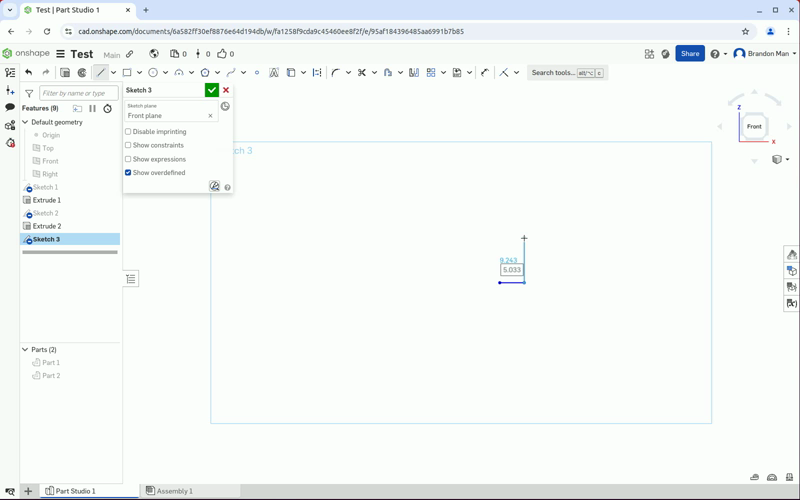
mouse_move(554, 237)
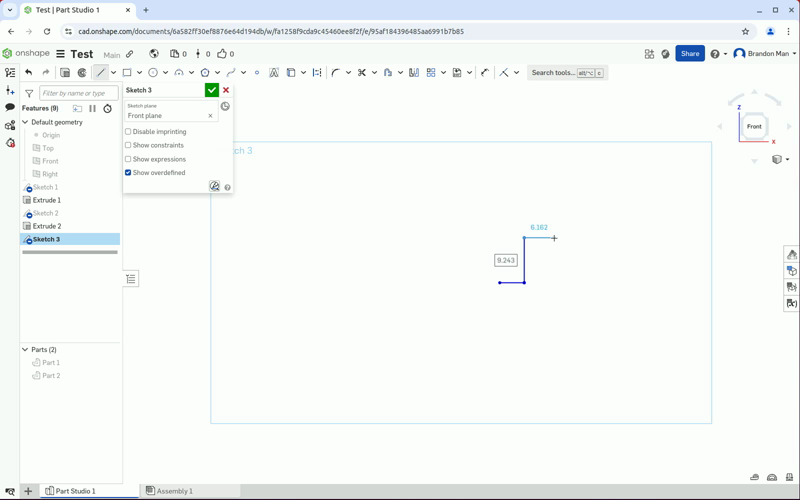
mouse_move(499, 237)
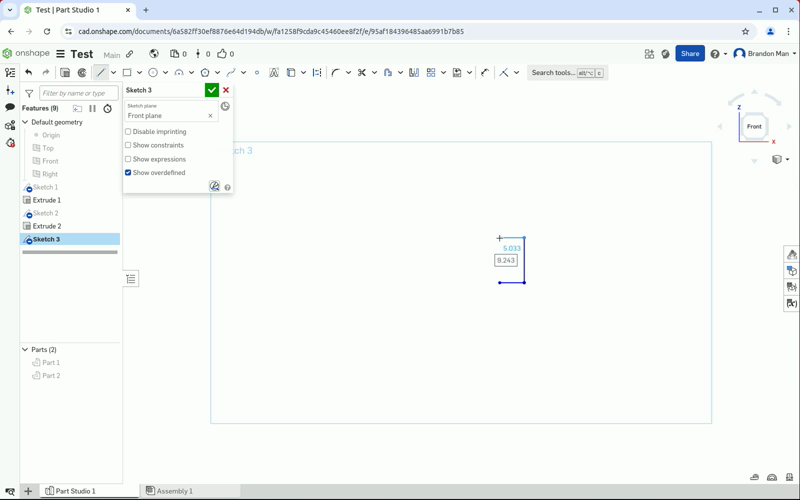
click(499, 237)
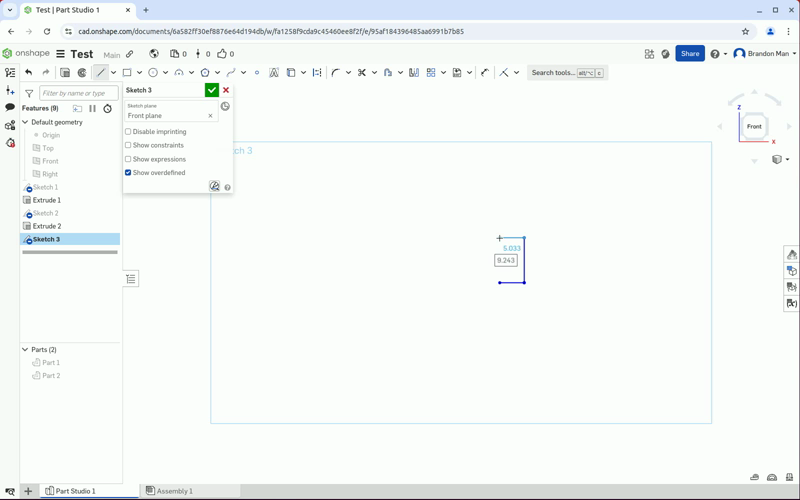
key_up(shift)
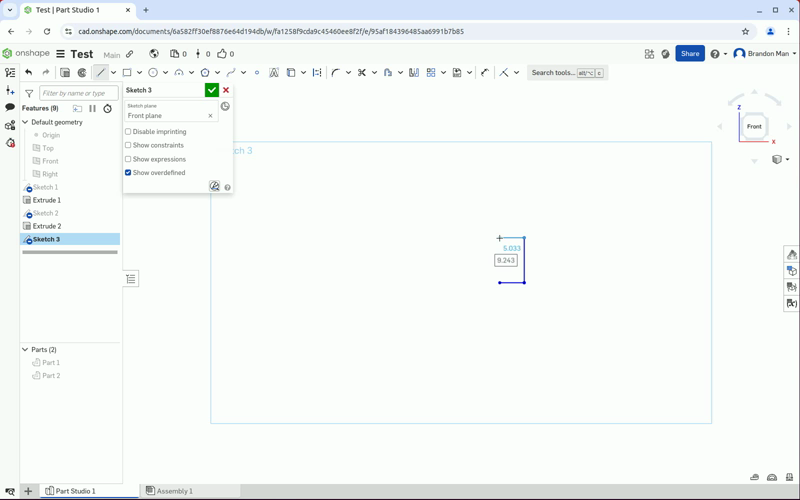
mouse_move(529, 237)
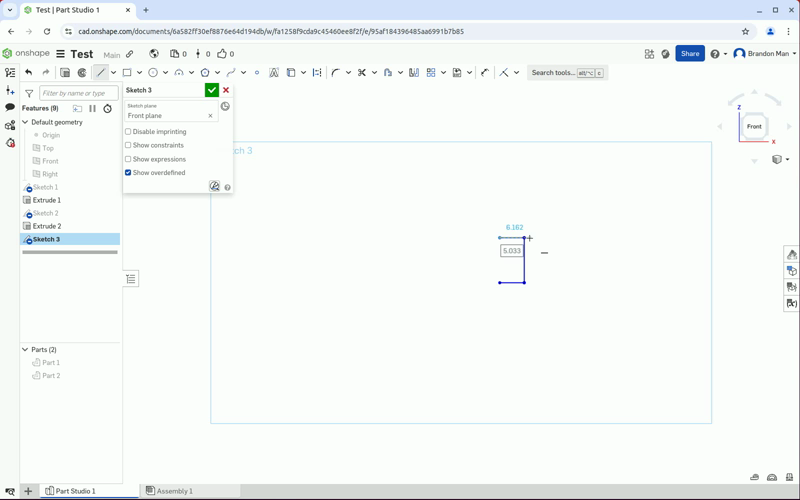
key_down(shift)
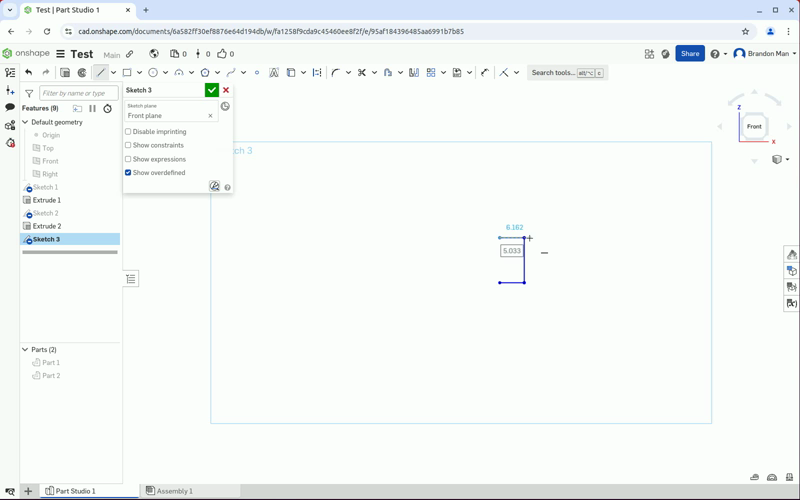
mouse_move(499, 282)
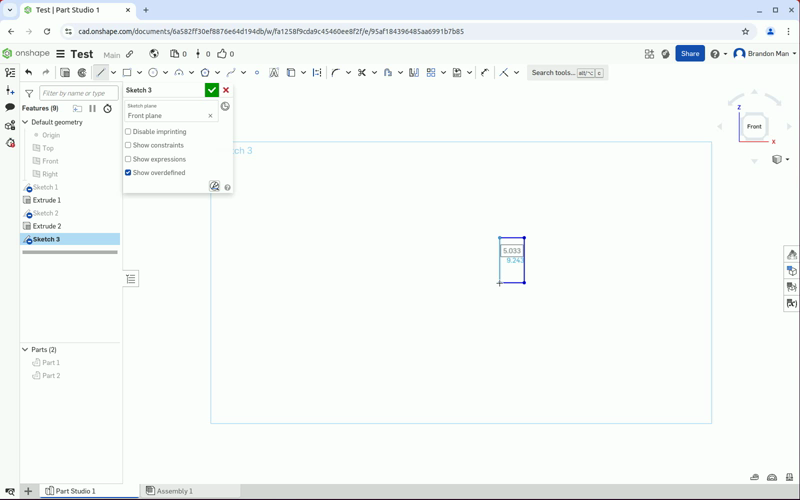
key_up(shift)
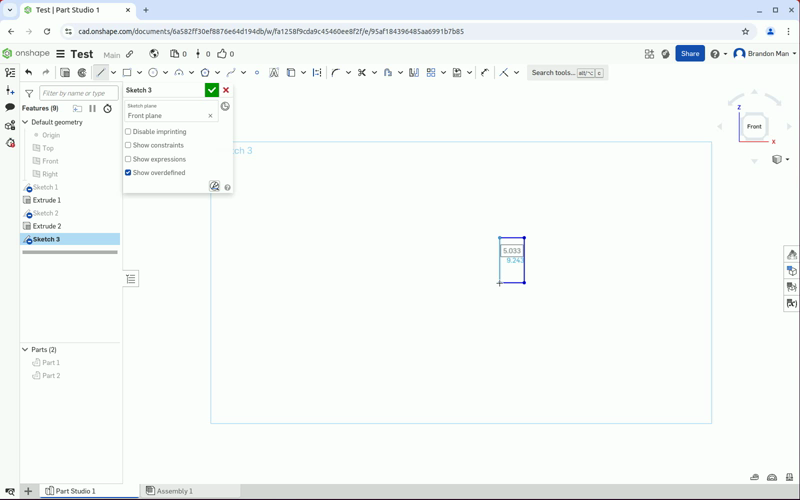
click(499, 282)
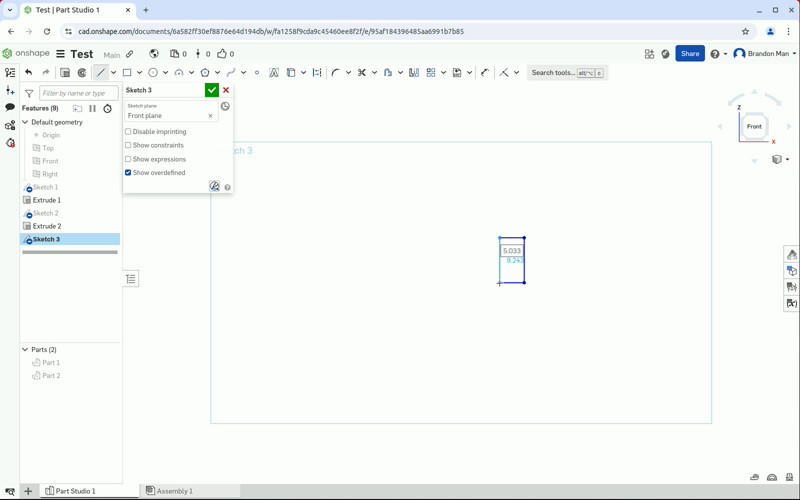
key(esc)
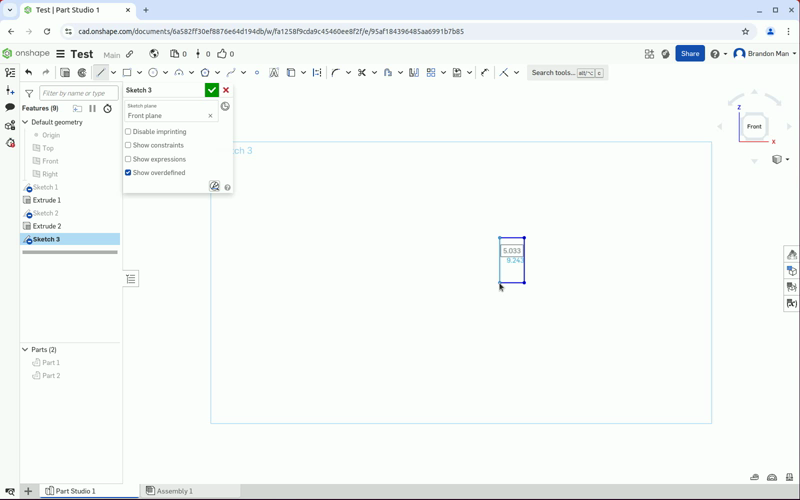
mouse_move(504, 244)
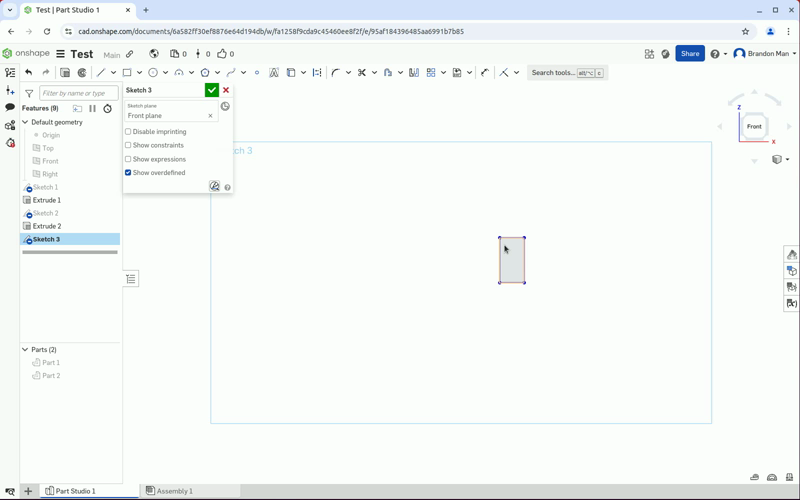
scroll(6)
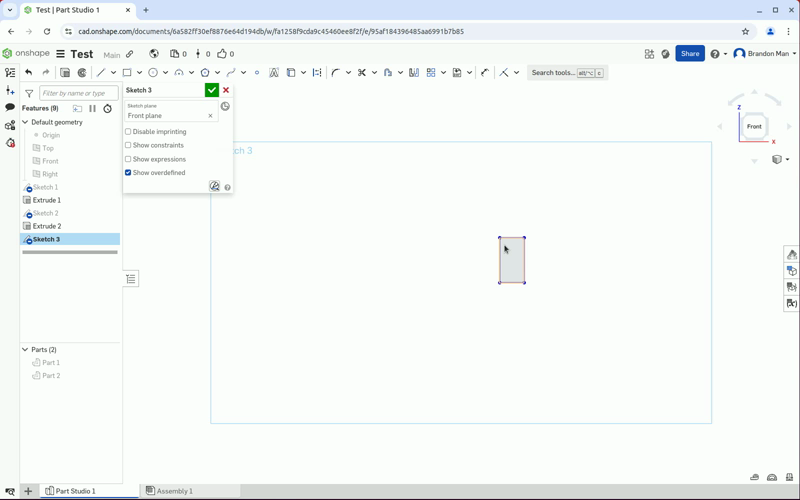
scroll(6)
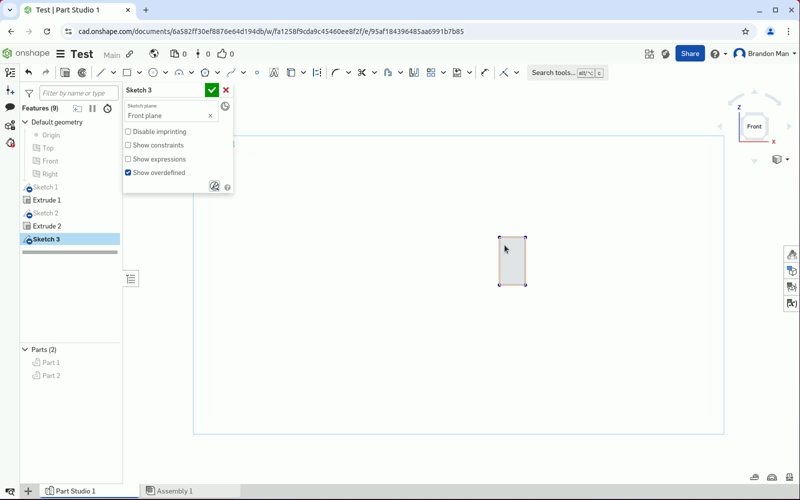
scroll(6)
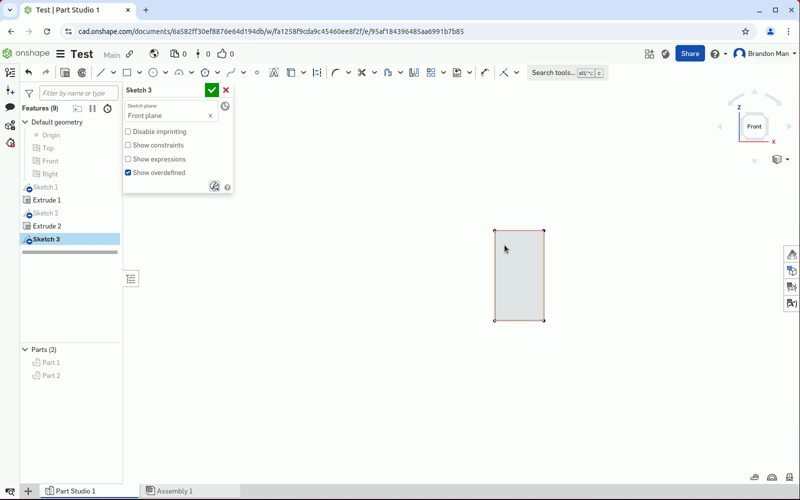
scroll(6)
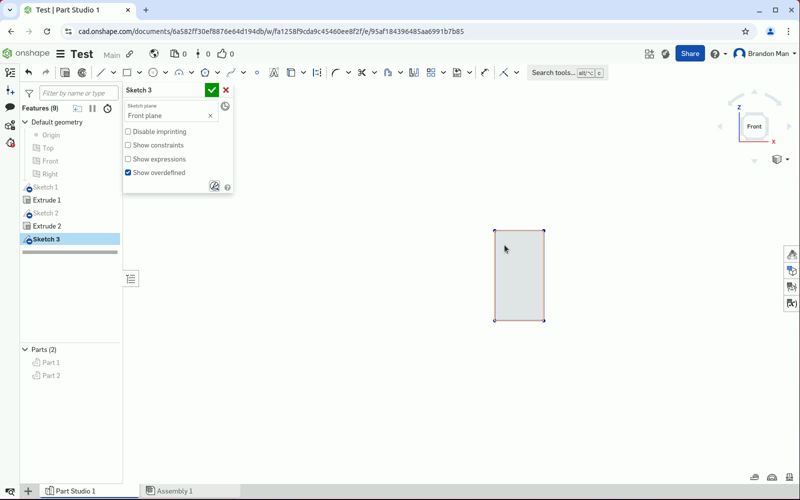
scroll(6)
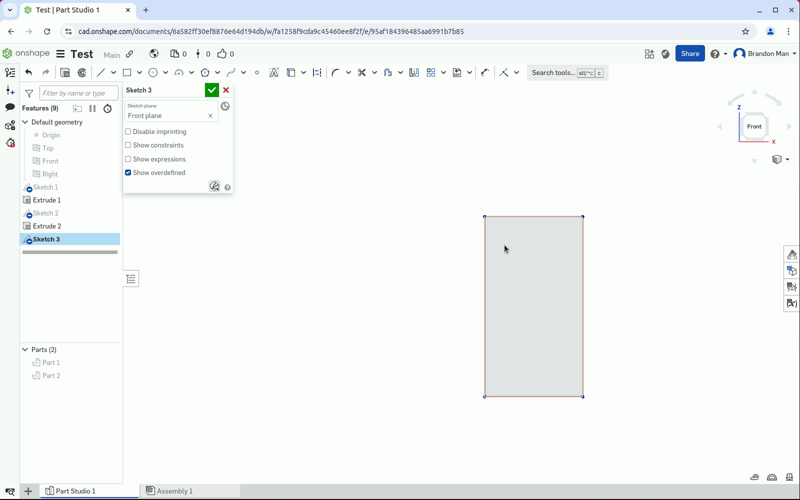
scroll(6)
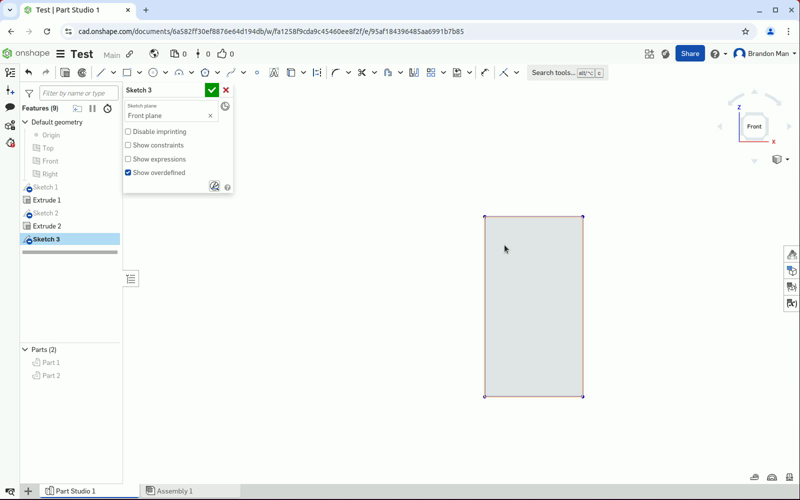
scroll(6)
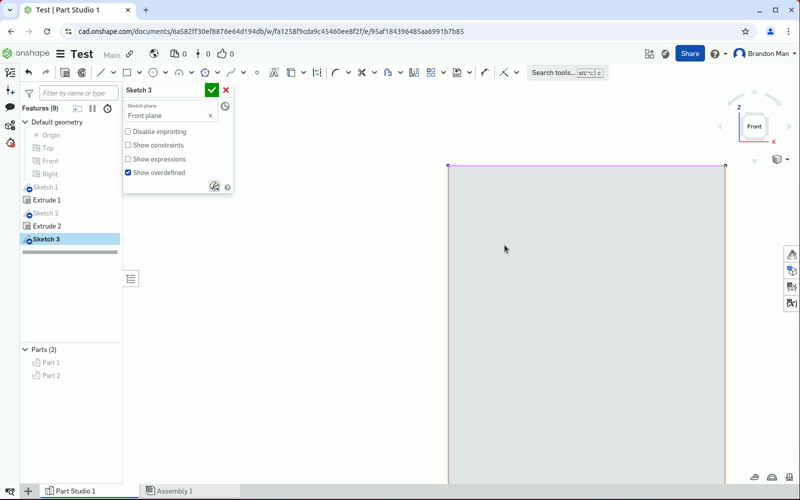
click(504, 244)
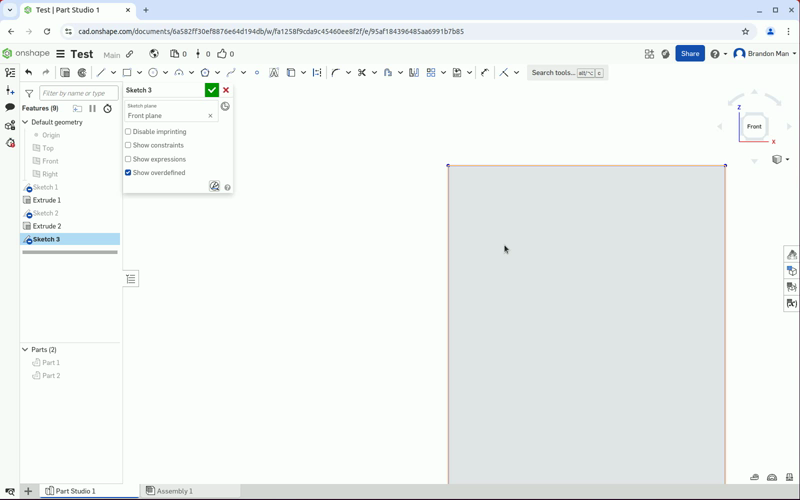
scroll(-6)
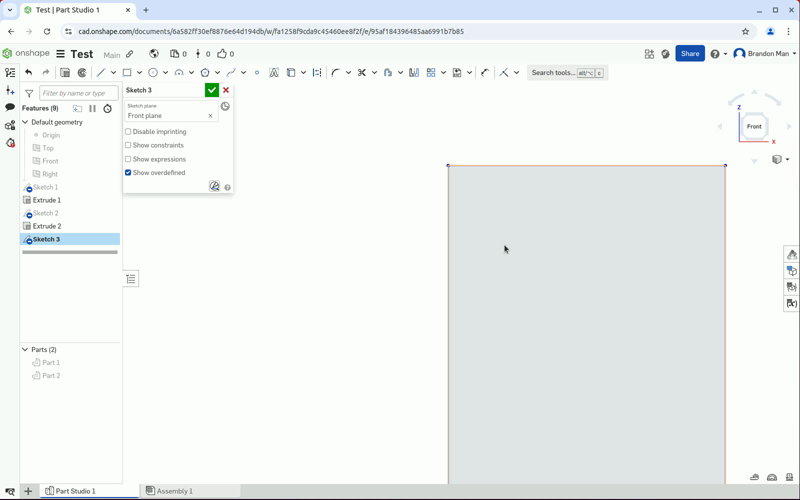
scroll(-6)
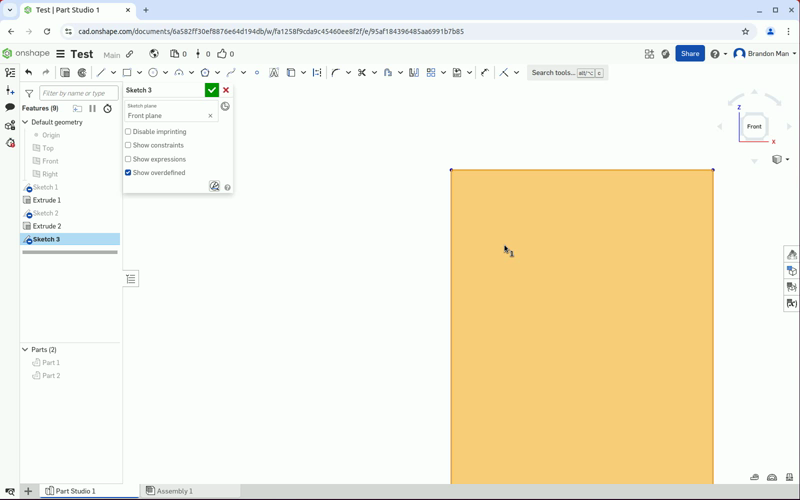
scroll(-6)
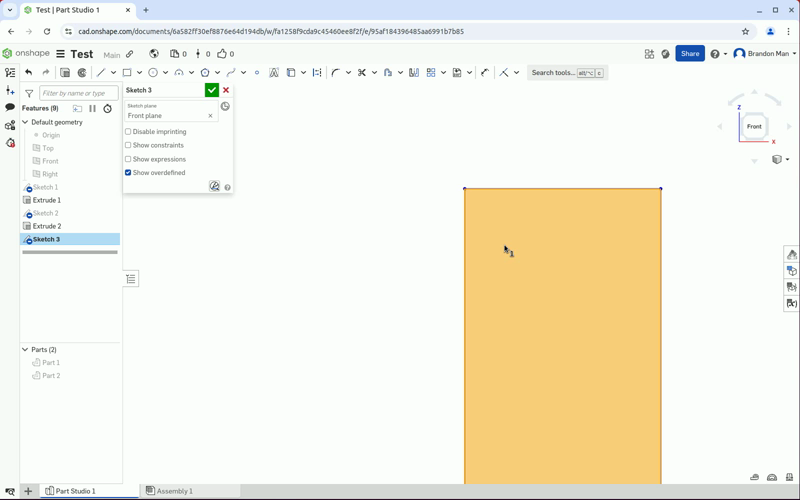
scroll(-6)
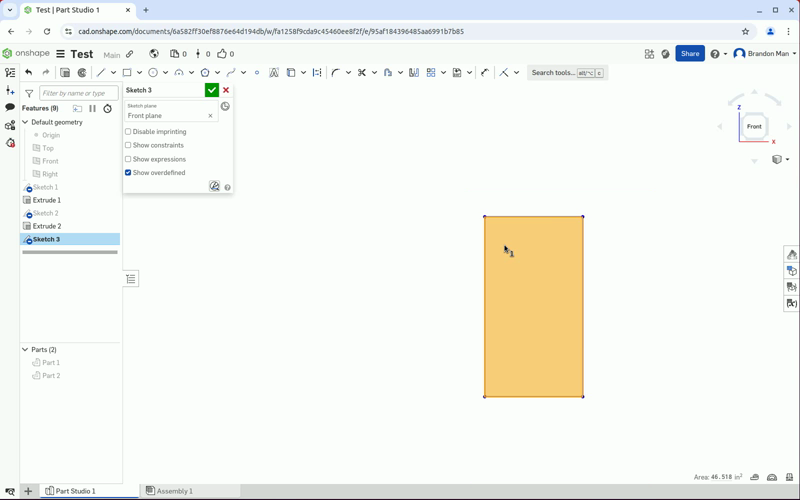
scroll(-6)
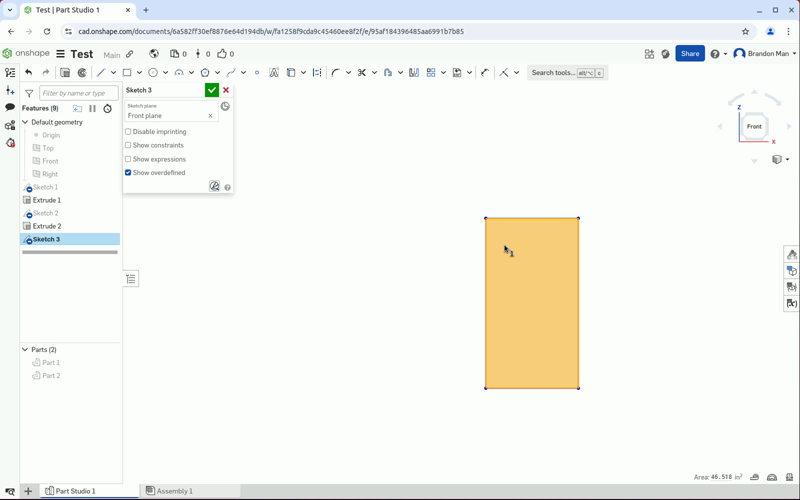
scroll(-6)
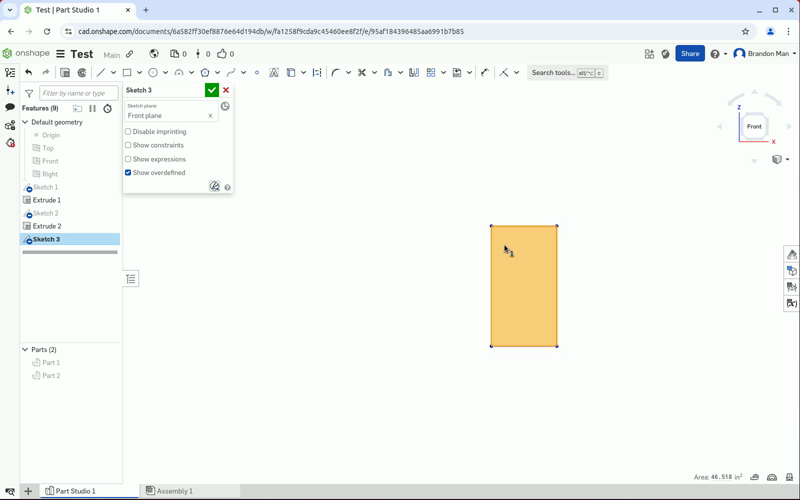
scroll(-6)
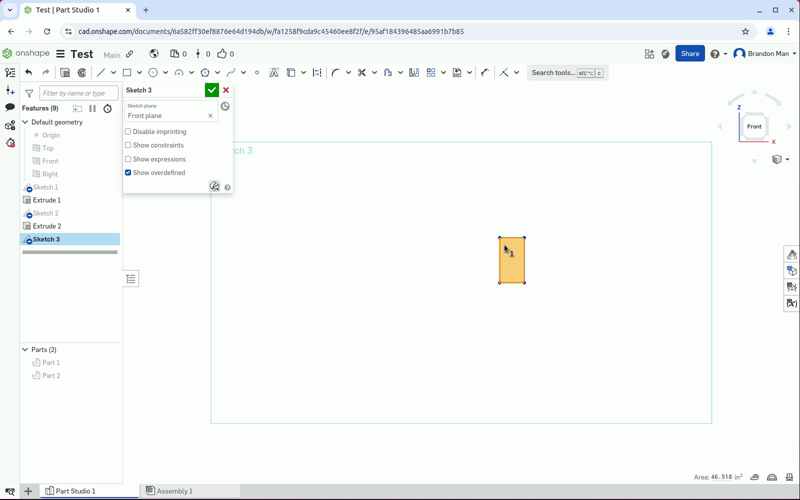
mouse_move(73, 352)
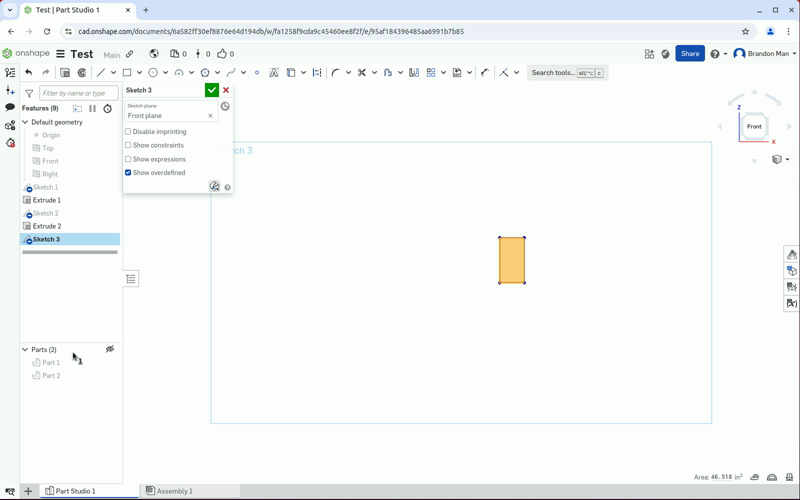
key(shift+y)
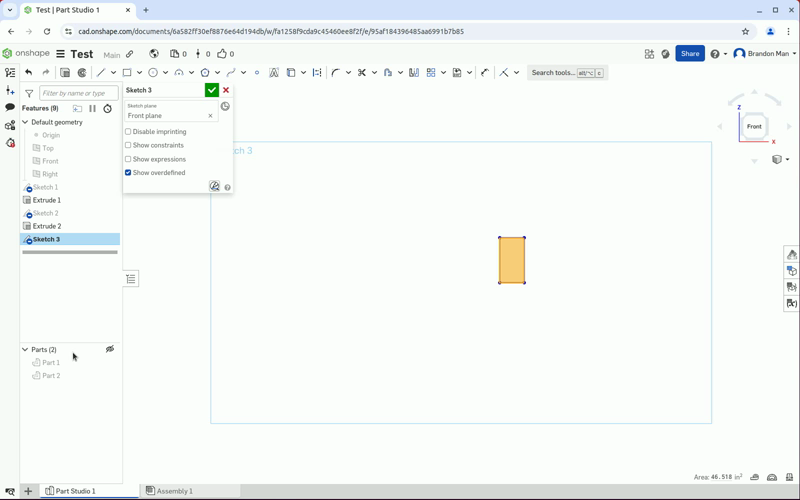
key(shift+e)
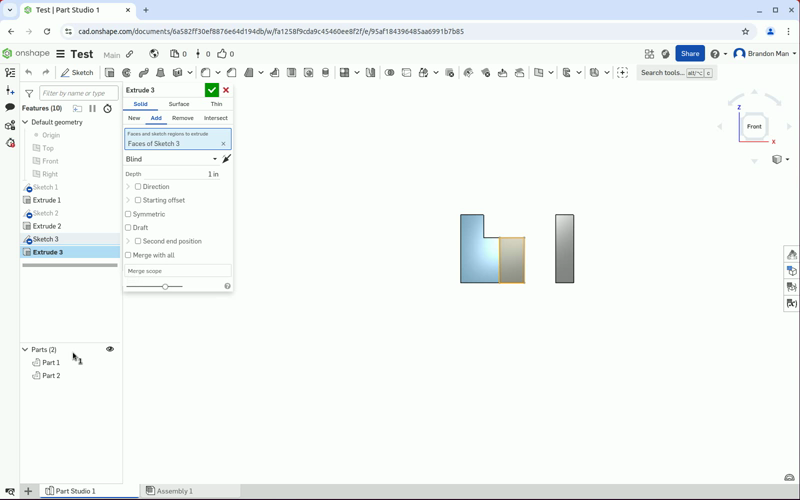
mouse_move(143, 106)
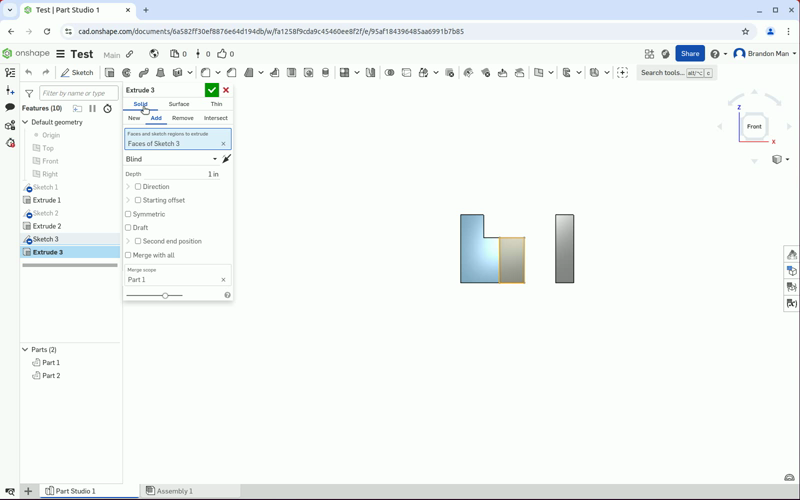
click(143, 106)
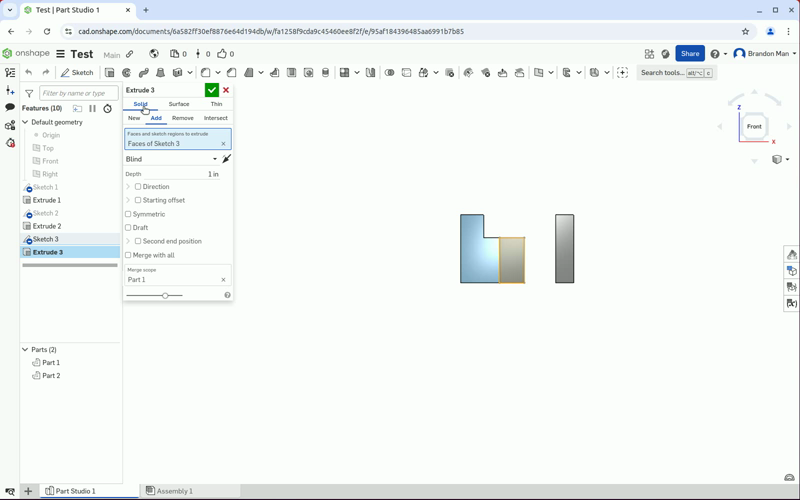
mouse_move(137, 120)
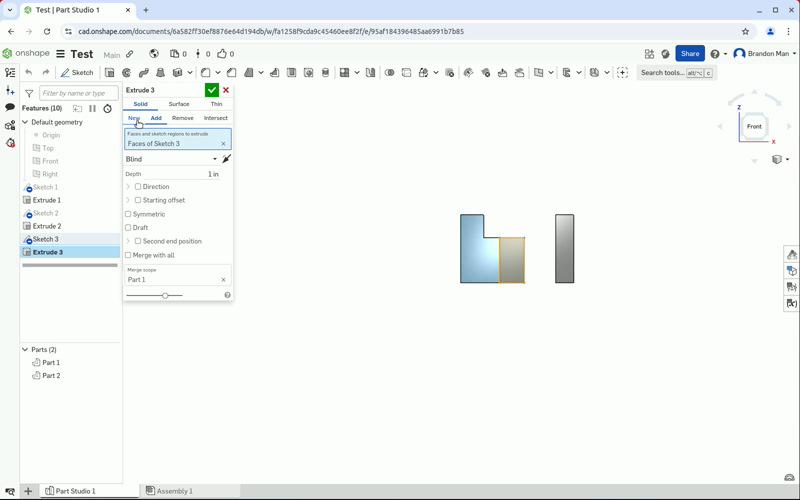
click(137, 120)
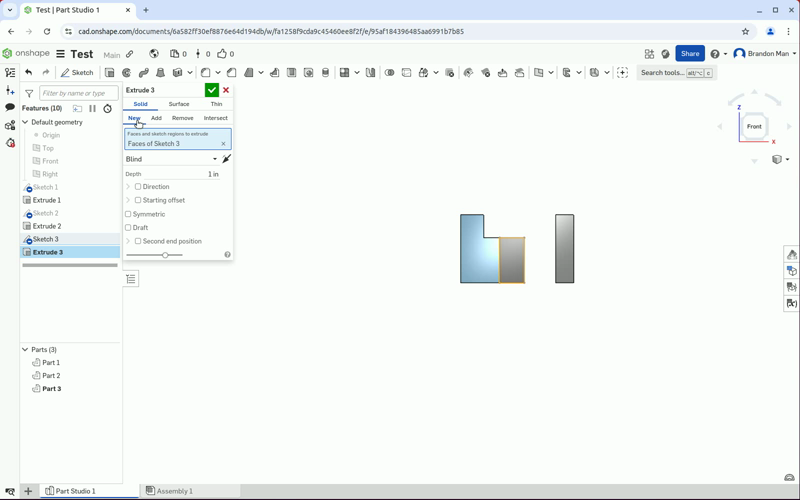
key(tab, 4)
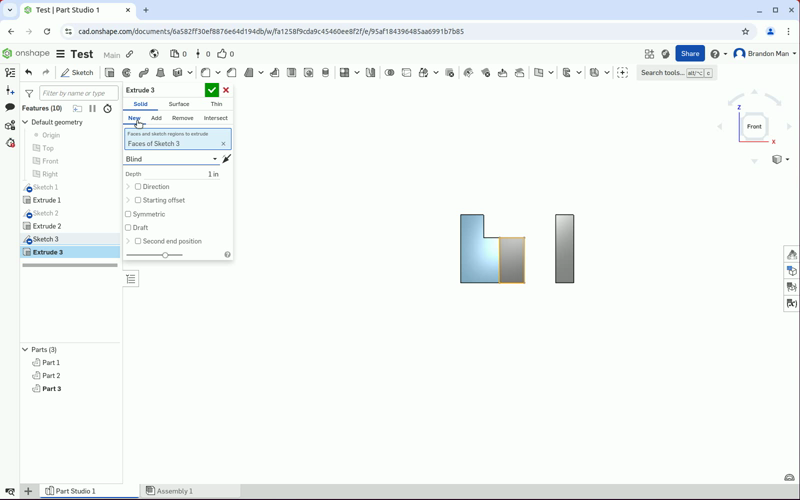
text(9.148)
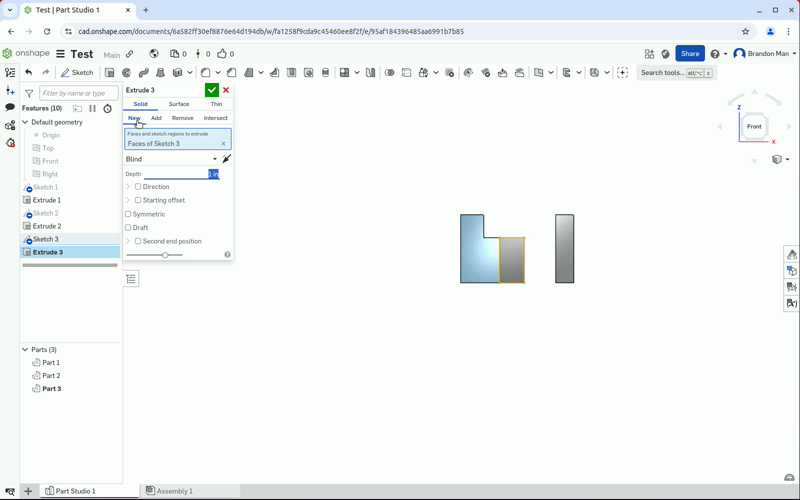
key(tab, 3)
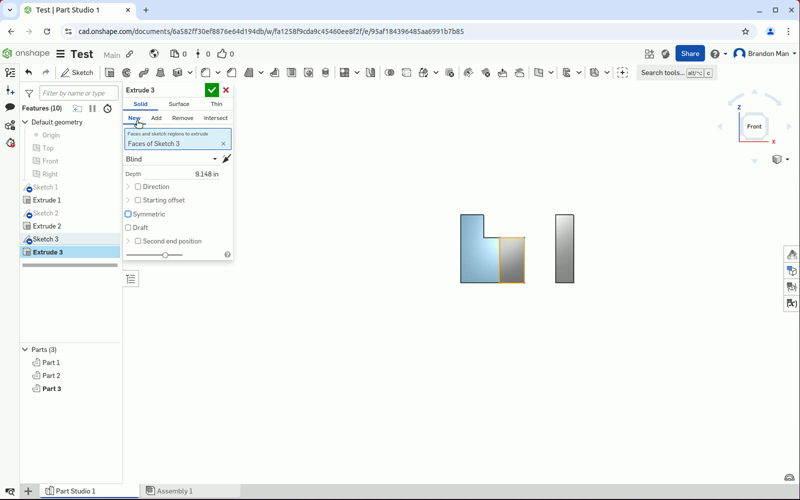
key(space)
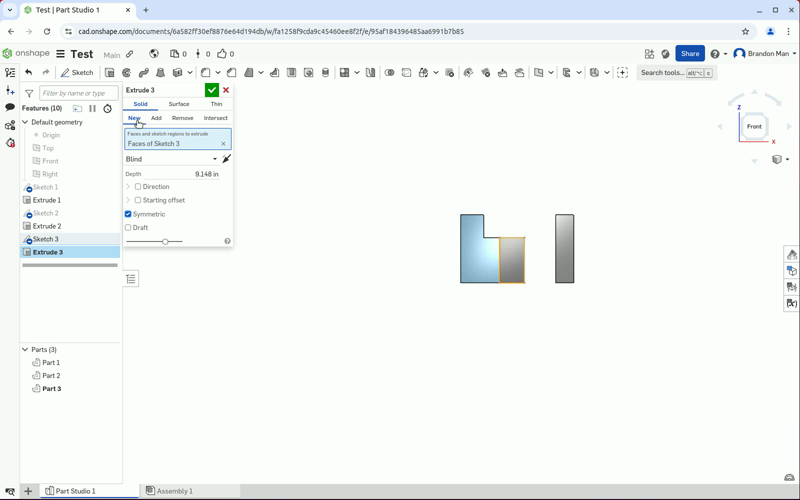
key(enter)
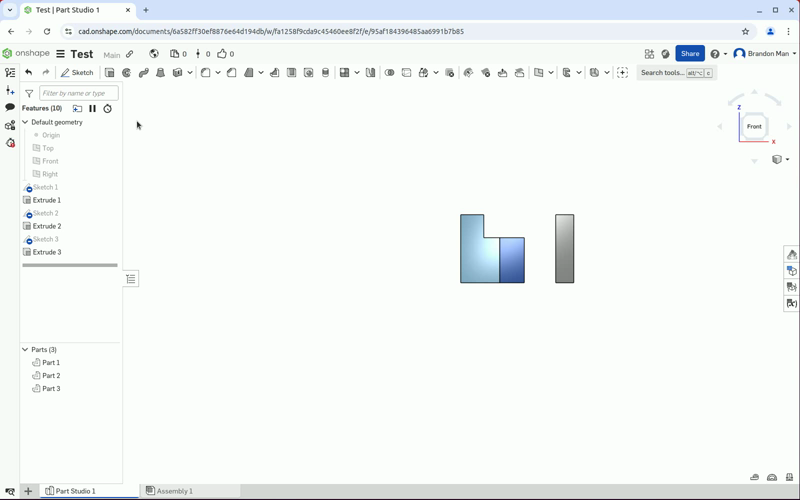
key(shift+h)
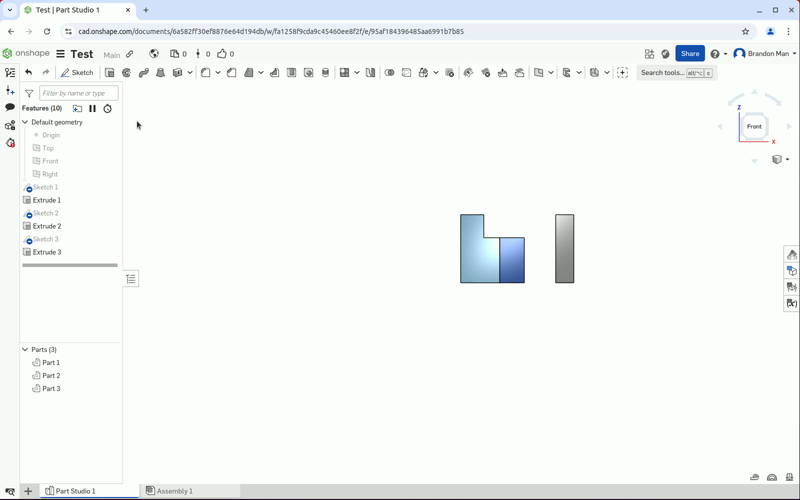
key(shift+h)
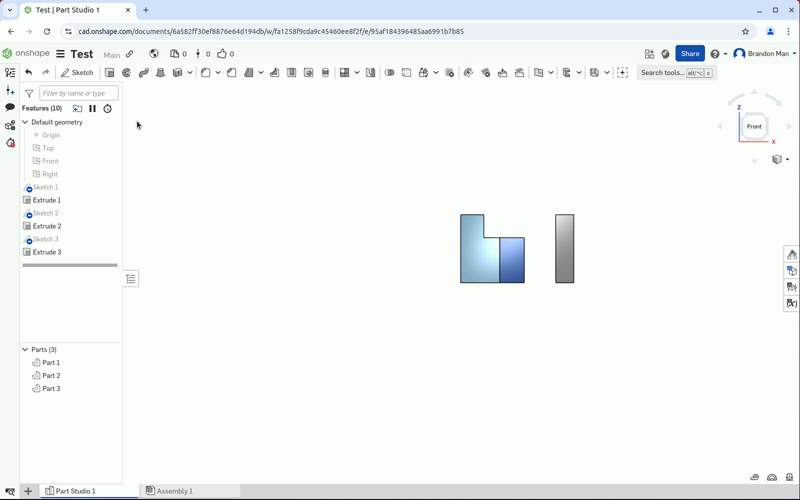
mouse_move(73, 189)
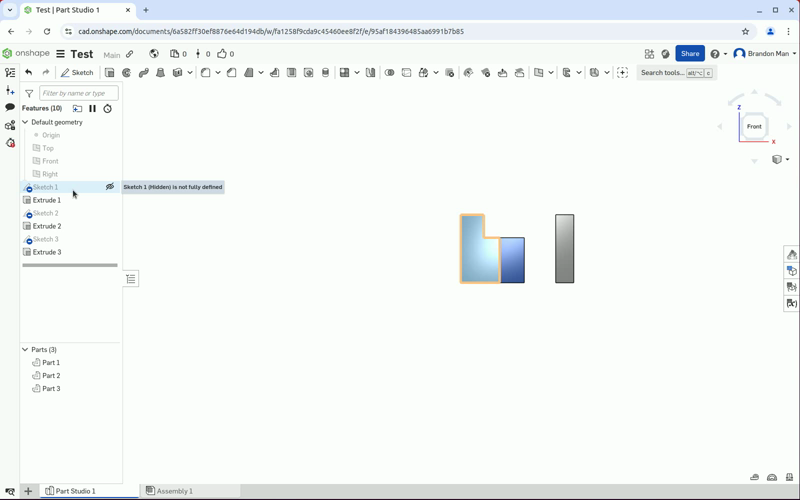
click(73, 189)
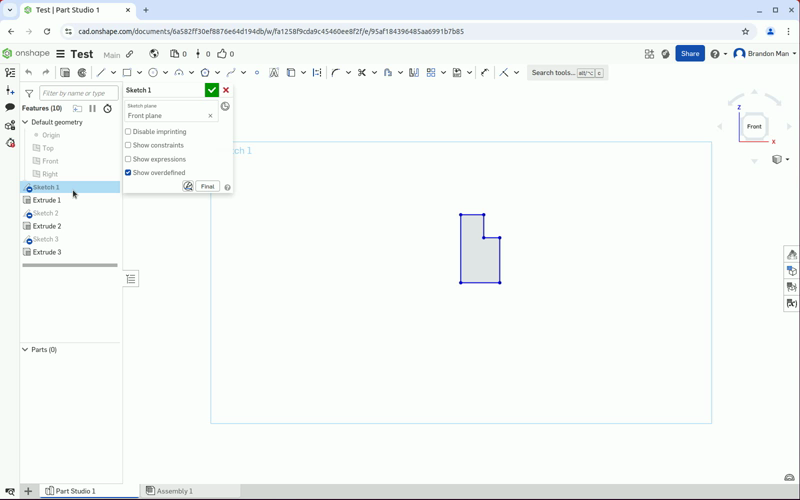
mouse_move(229, 92)
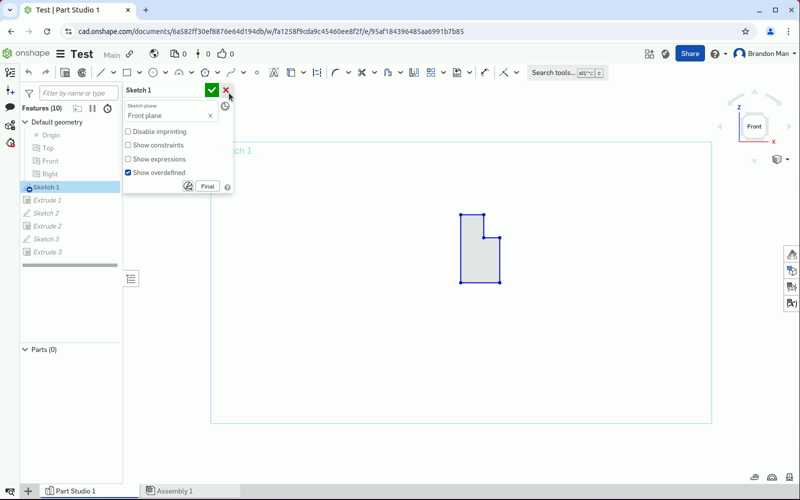
click(229, 92)
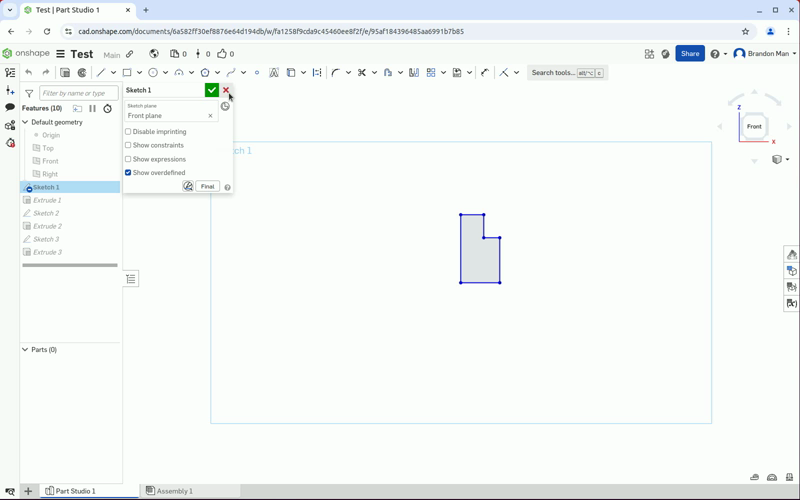
key(shift+s)
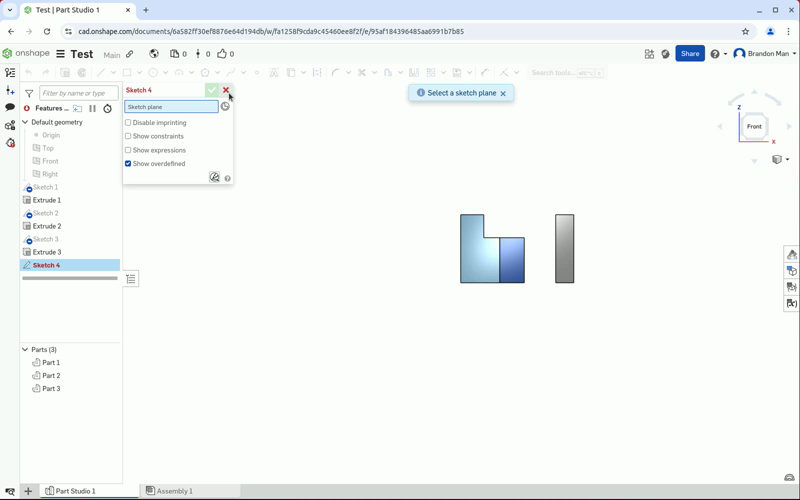
mouse_move(73, 163)
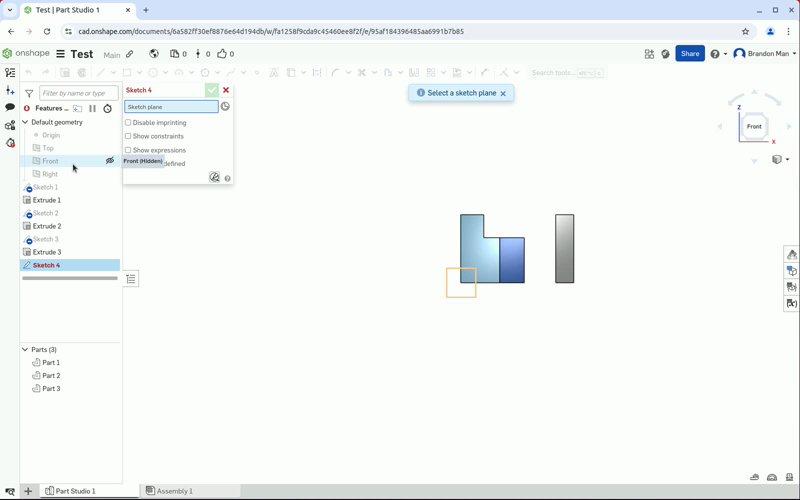
click(73, 163)
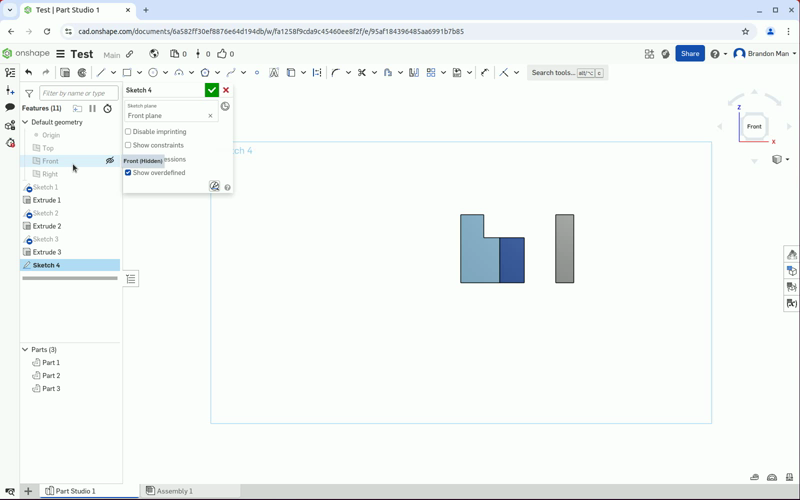
mouse_move(73, 352)
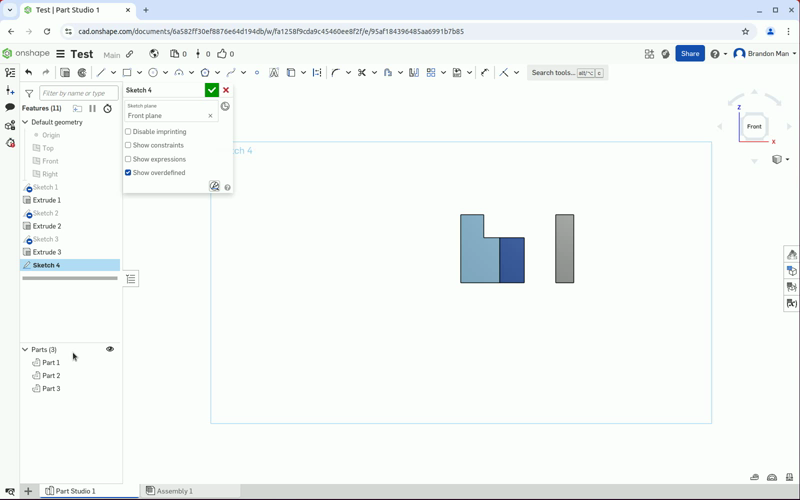
key(y)
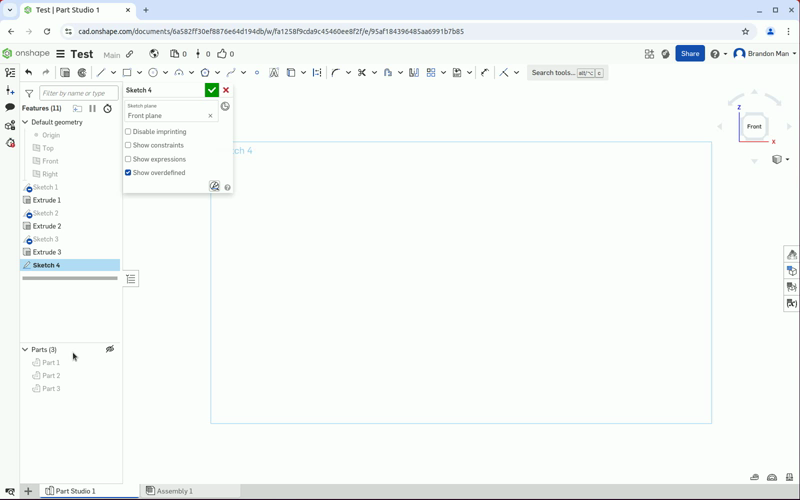
key(l)
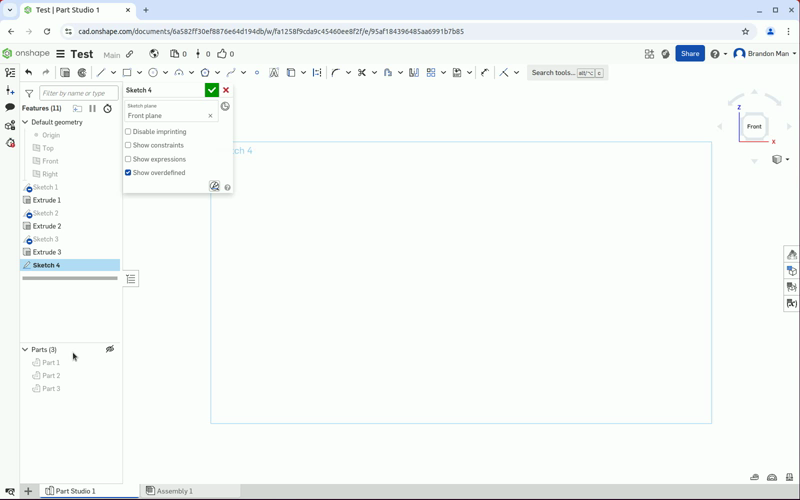
key_down(shift)
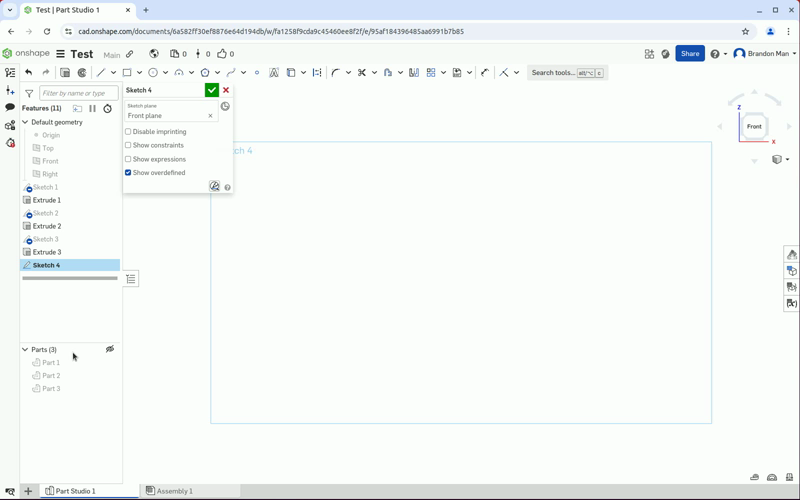
mouse_move(524, 282)
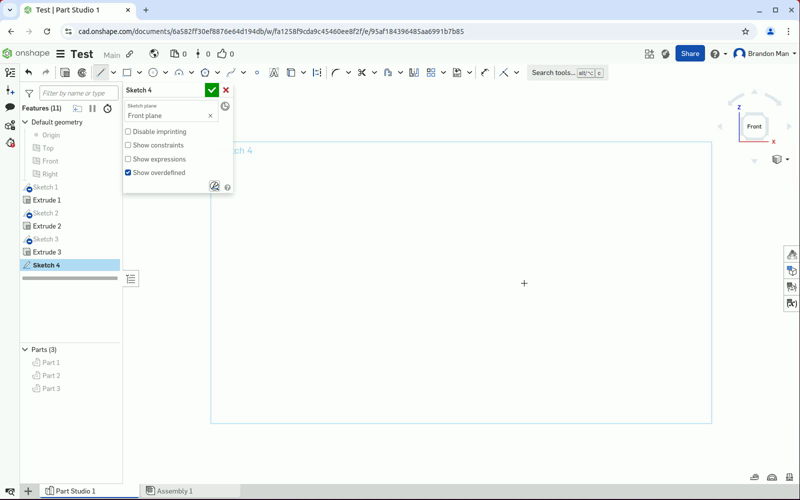
click(524, 282)
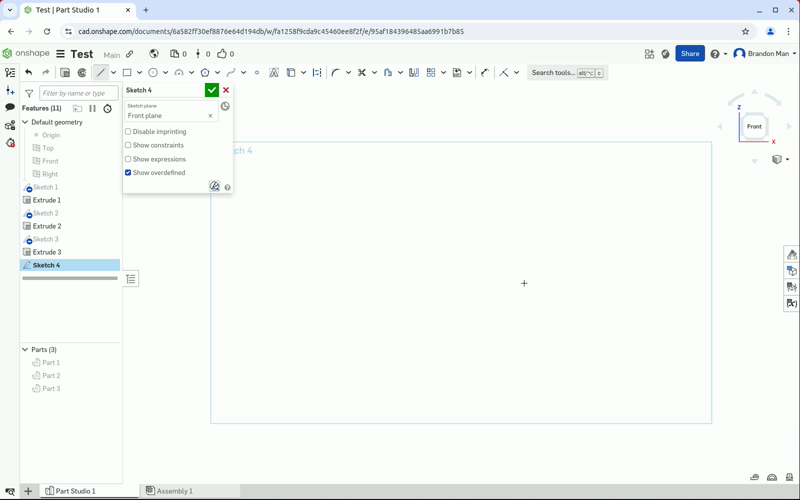
key_up(shift)
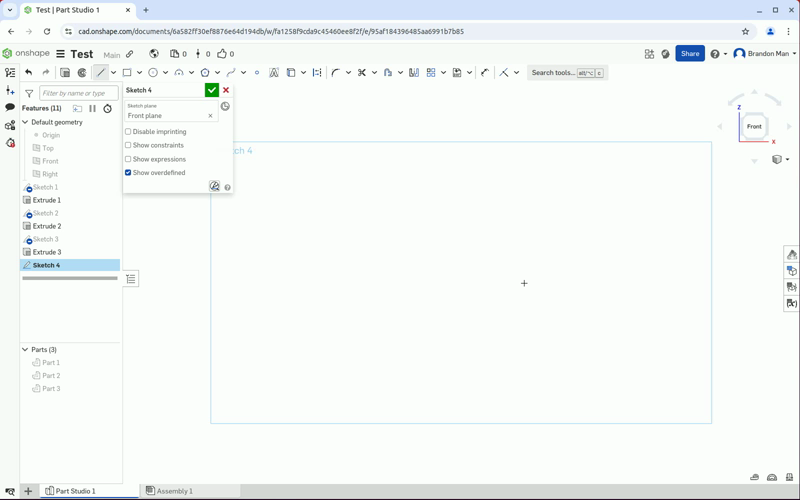
key_down(shift)
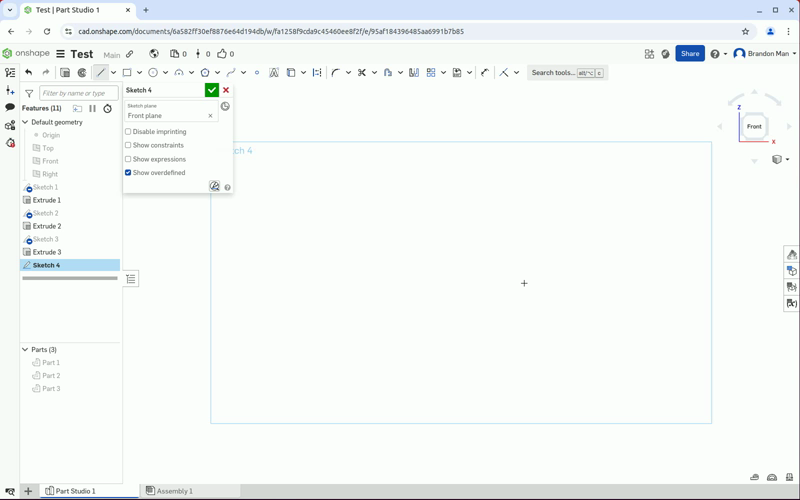
mouse_move(554, 282)
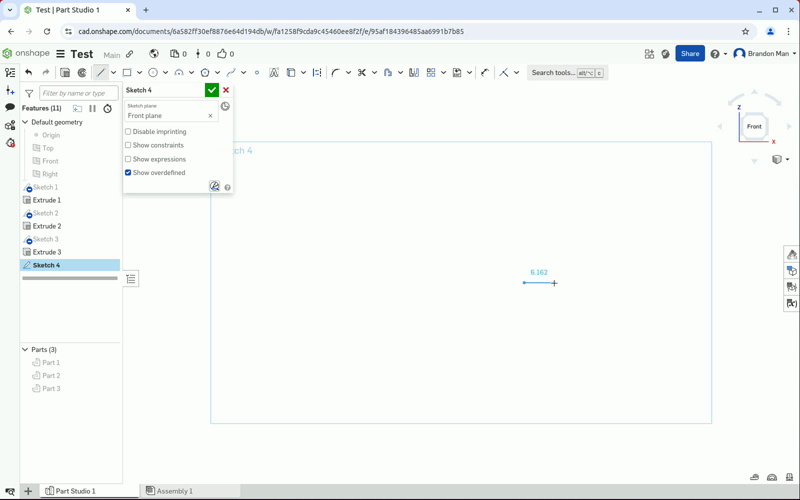
mouse_move(555, 282)
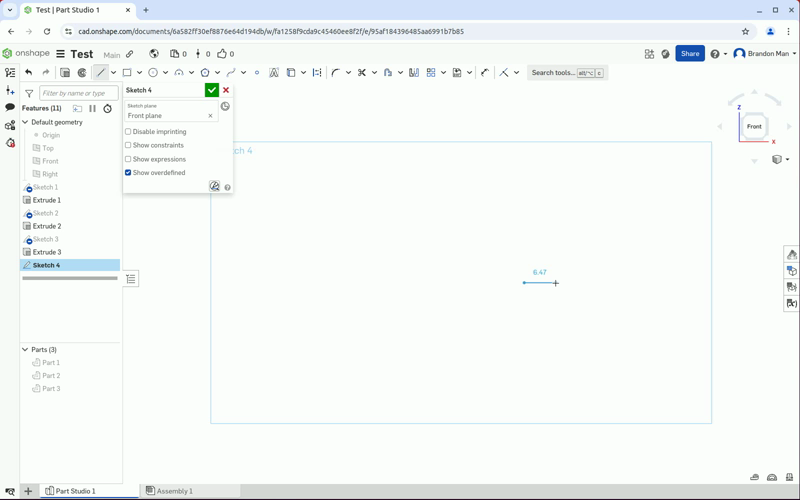
click(555, 282)
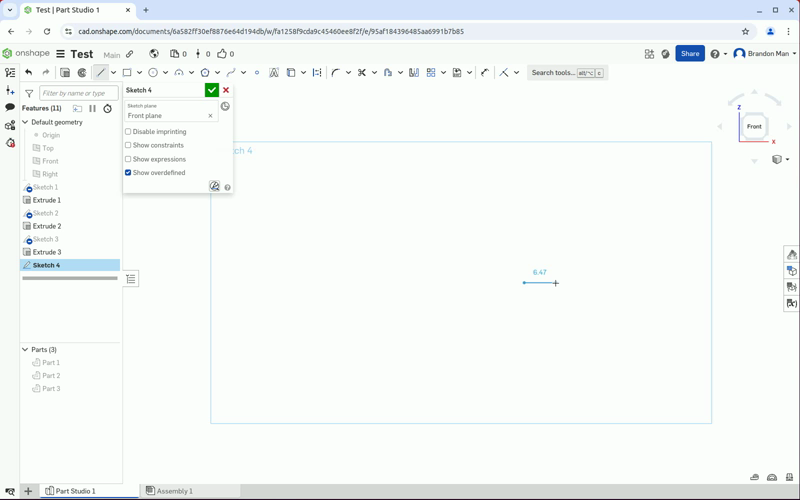
key_up(shift)
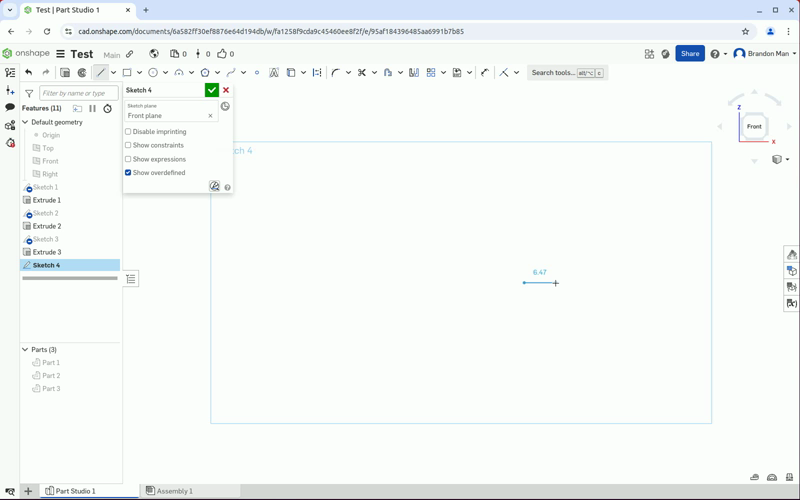
key_down(shift)
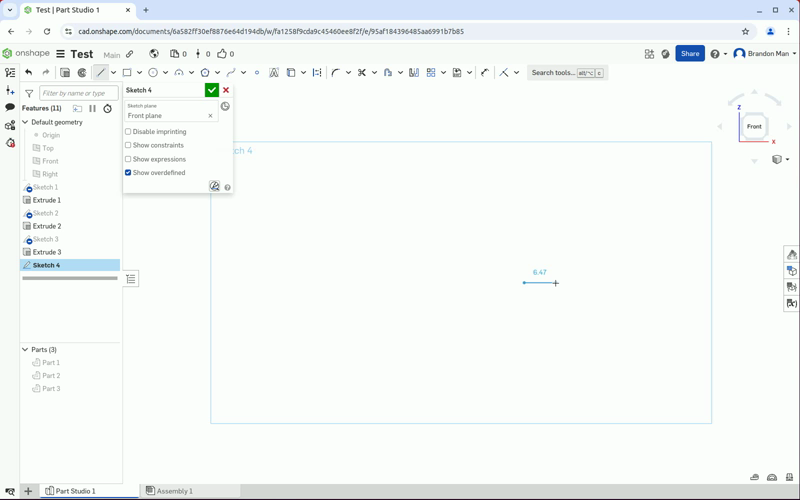
mouse_move(555, 214)
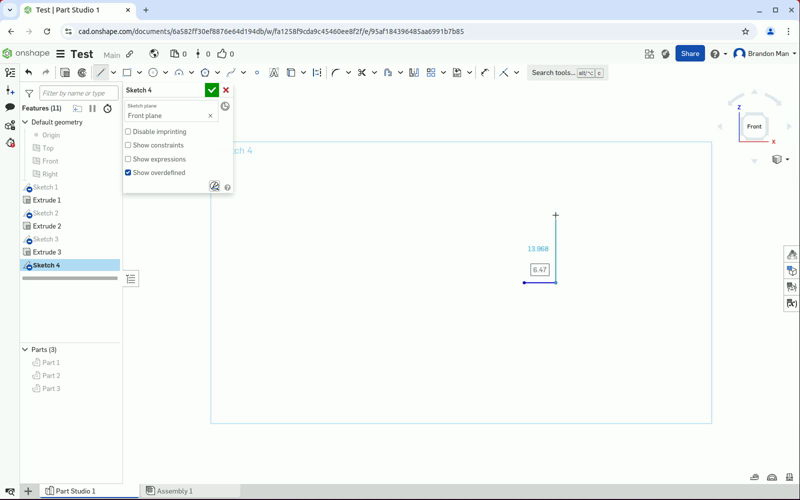
click(555, 214)
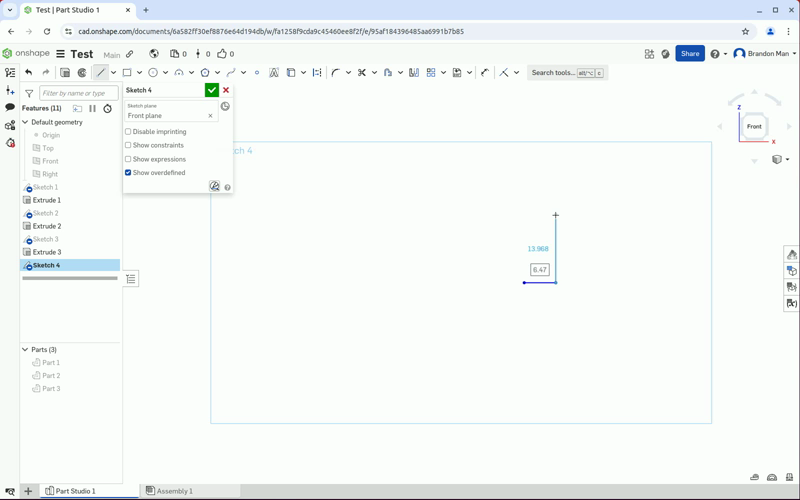
key_up(shift)
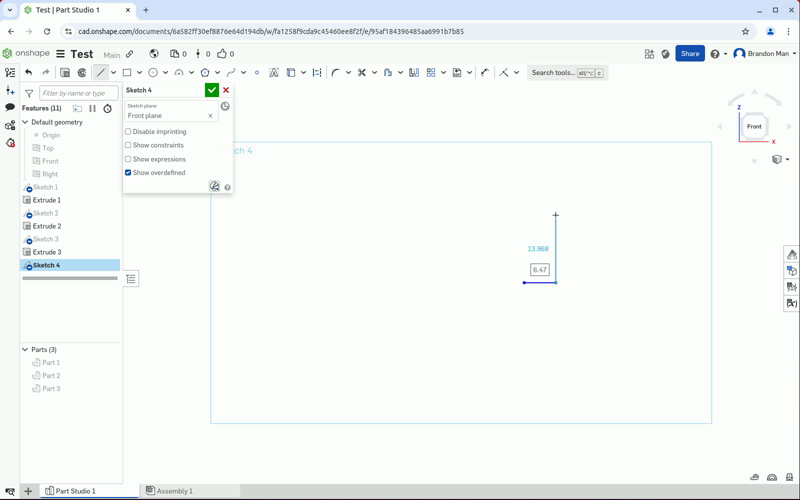
key_down(shift)
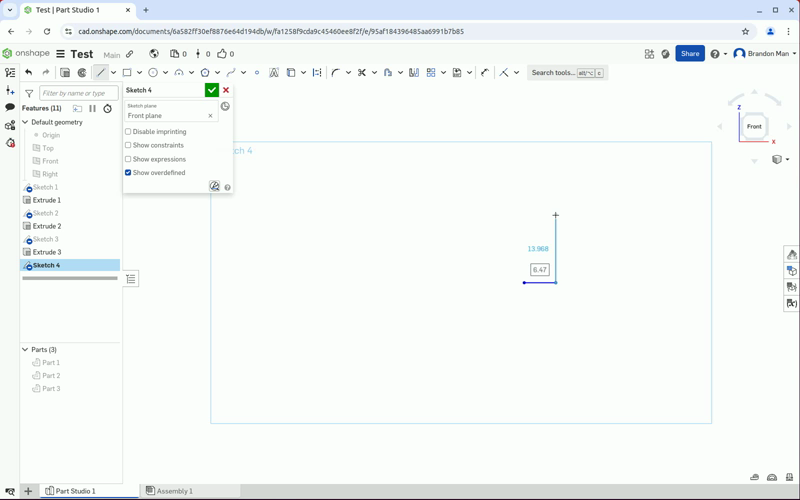
mouse_move(585, 214)
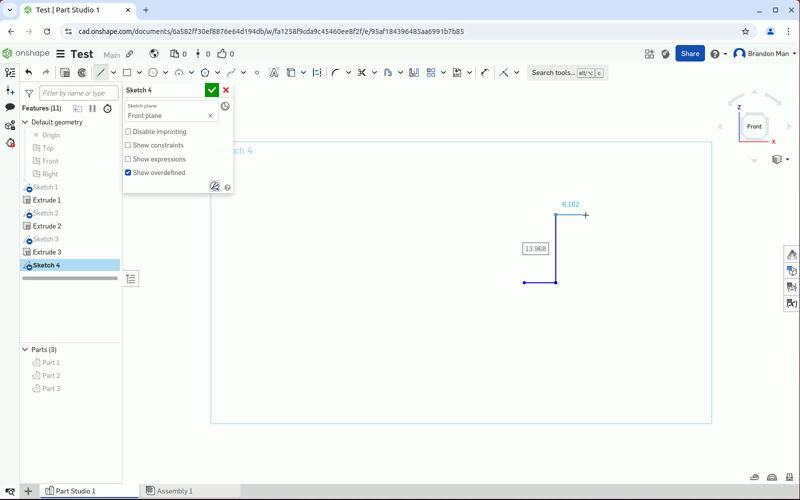
mouse_move(547, 214)
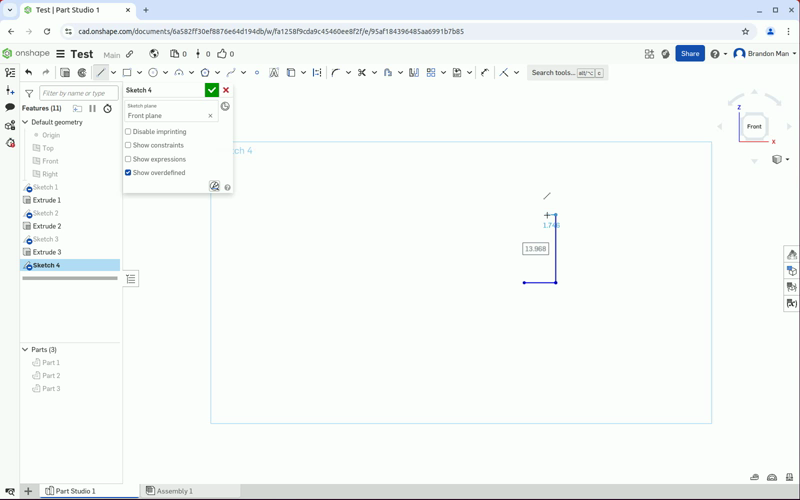
click(547, 214)
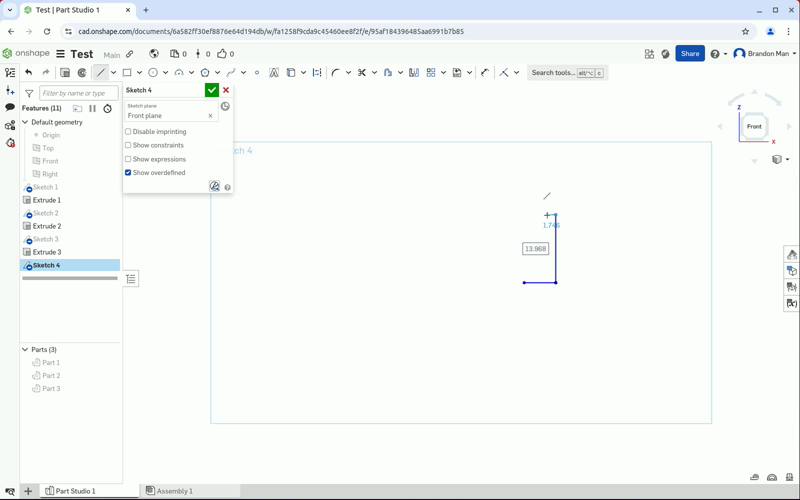
key_up(shift)
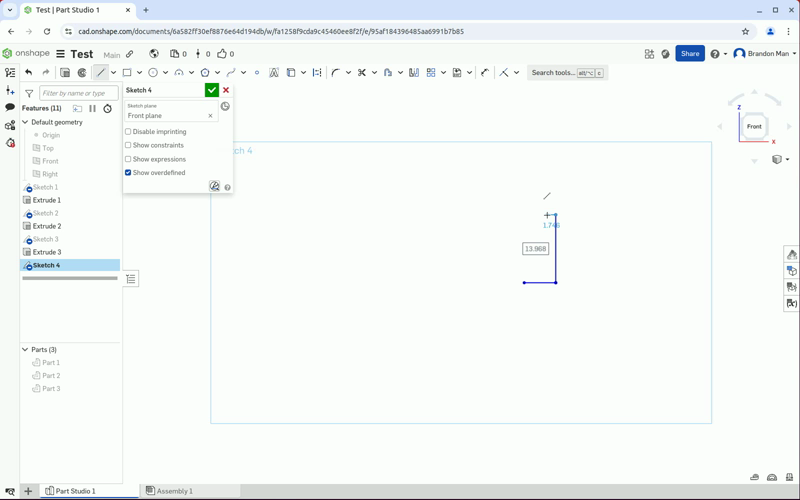
key_down(shift)
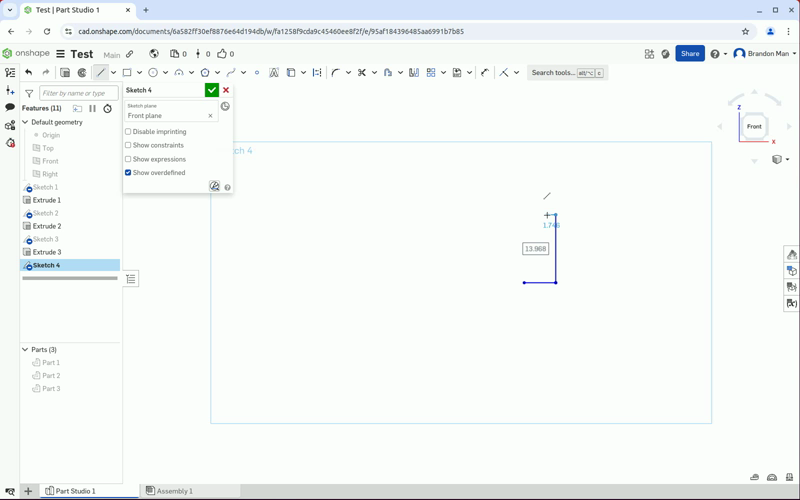
mouse_move(577, 214)
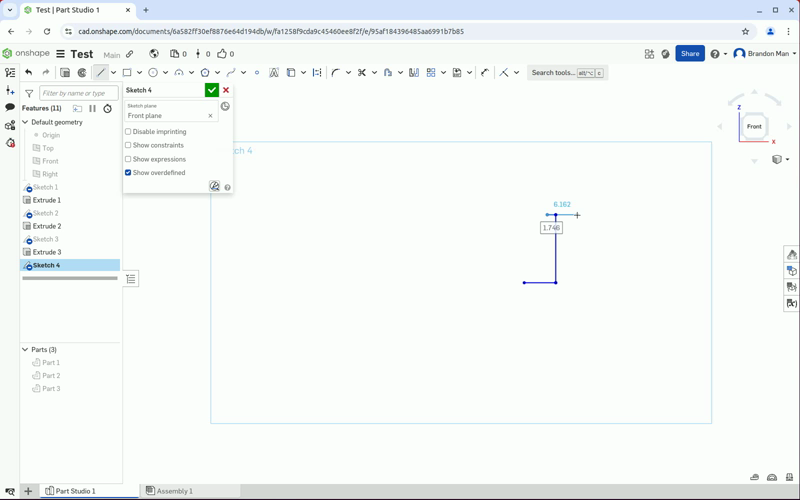
mouse_move(547, 237)
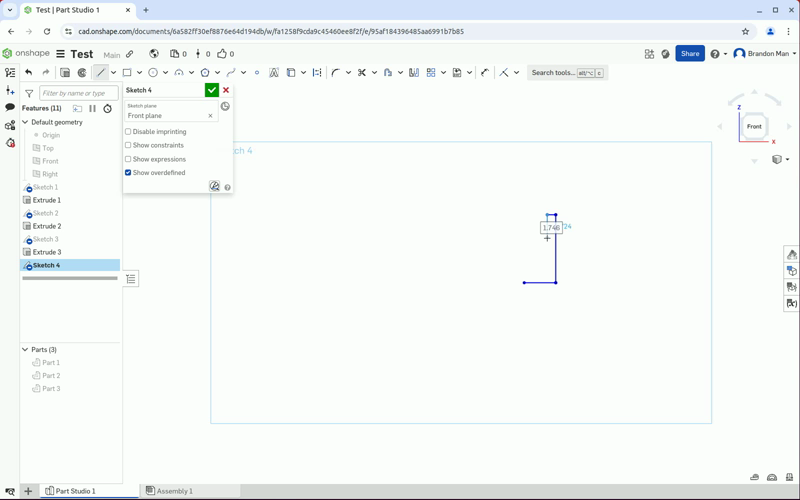
click(547, 237)
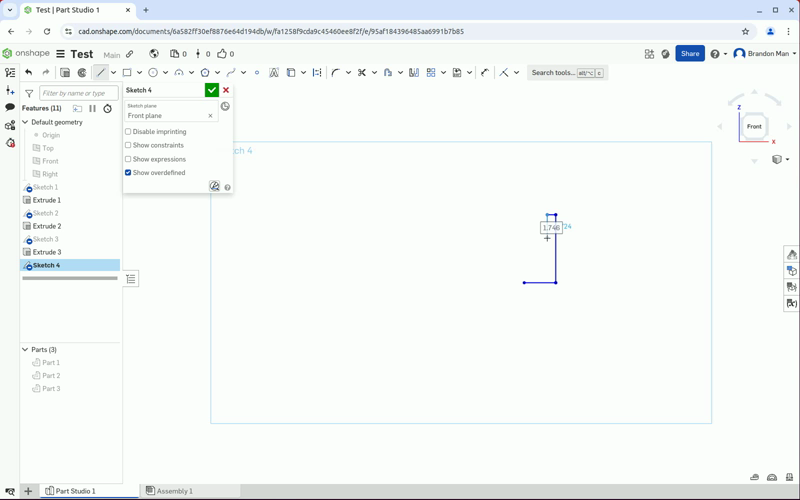
key_up(shift)
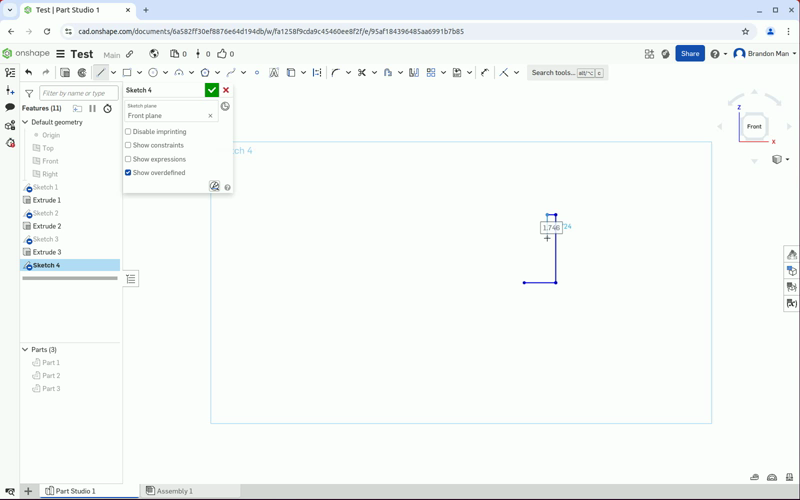
key_down(shift)
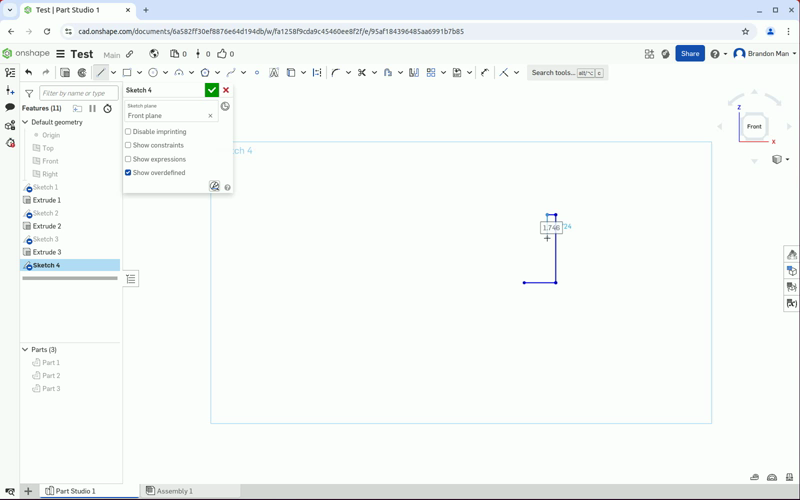
mouse_move(577, 237)
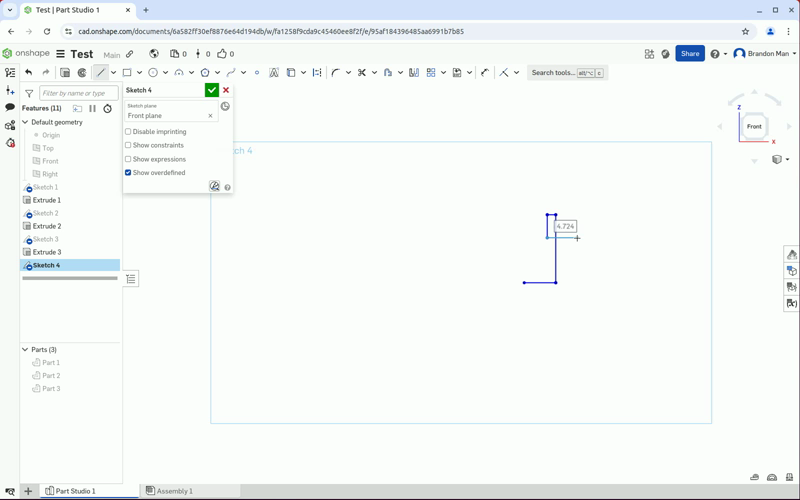
mouse_move(524, 237)
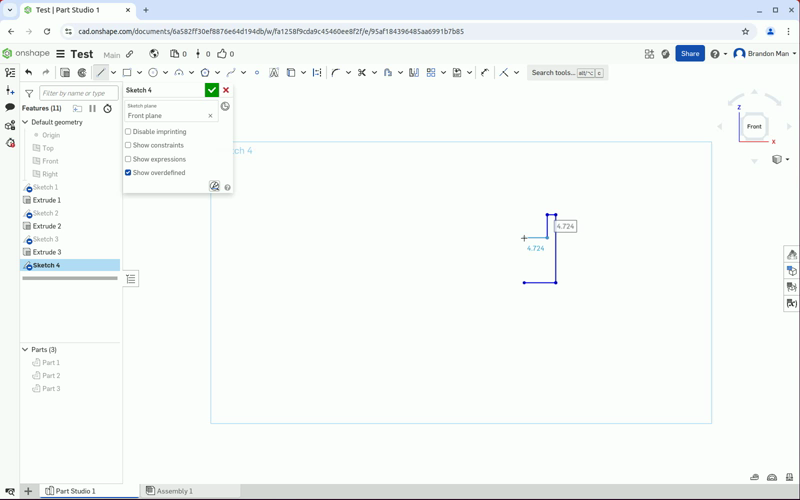
click(524, 237)
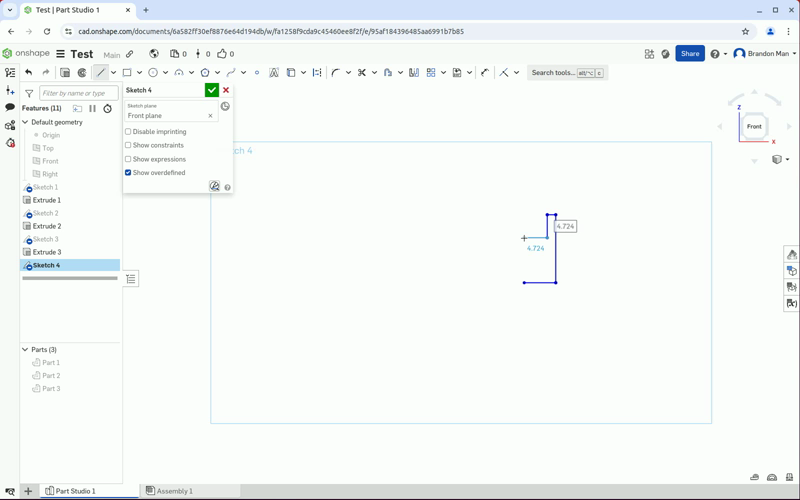
key_up(shift)
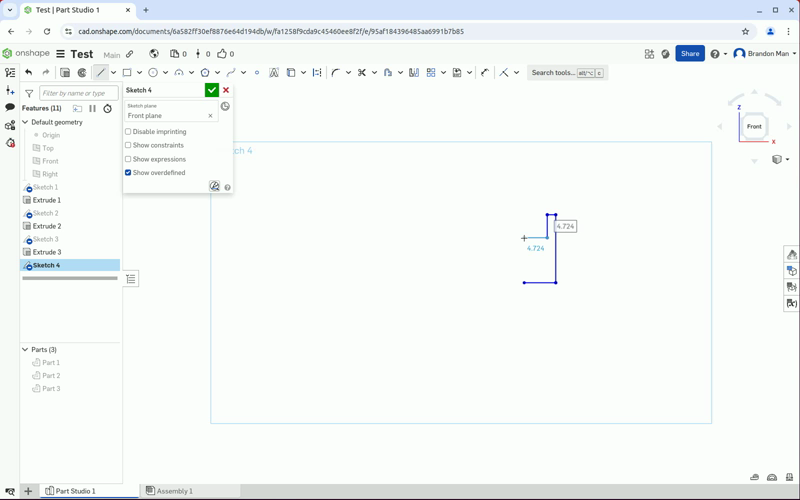
mouse_move(554, 237)
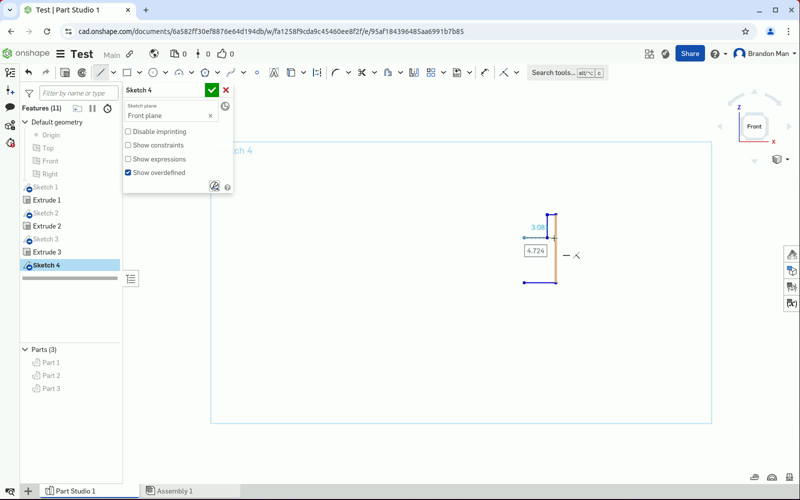
key_down(shift)
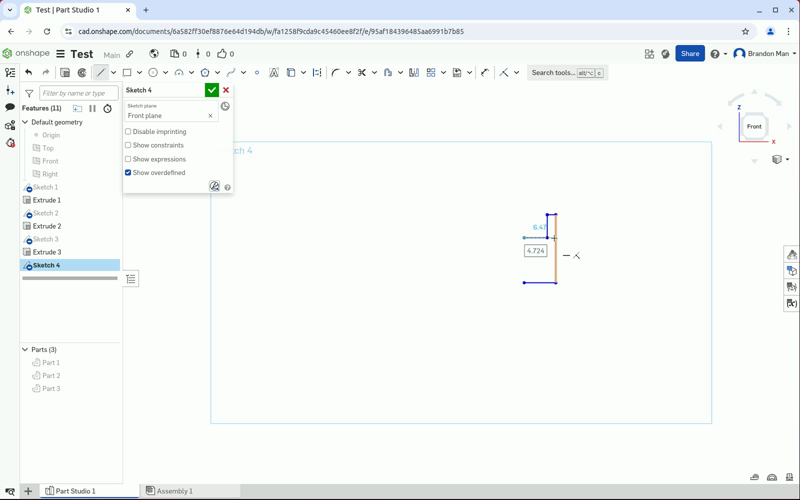
mouse_move(524, 282)
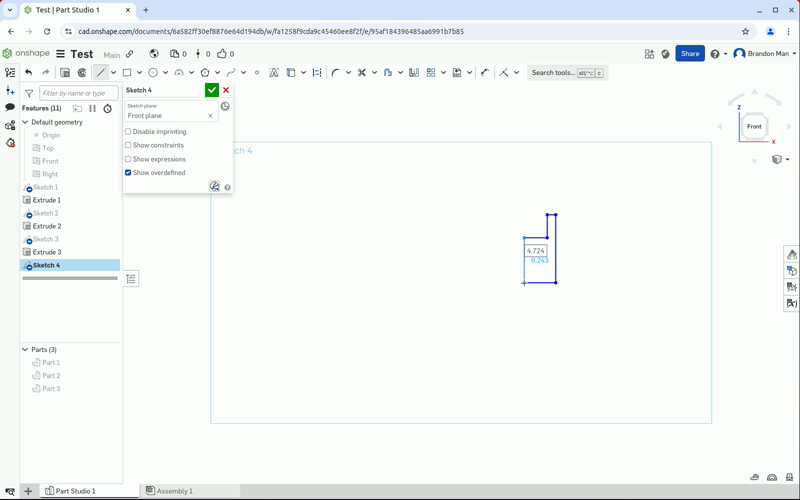
key_up(shift)
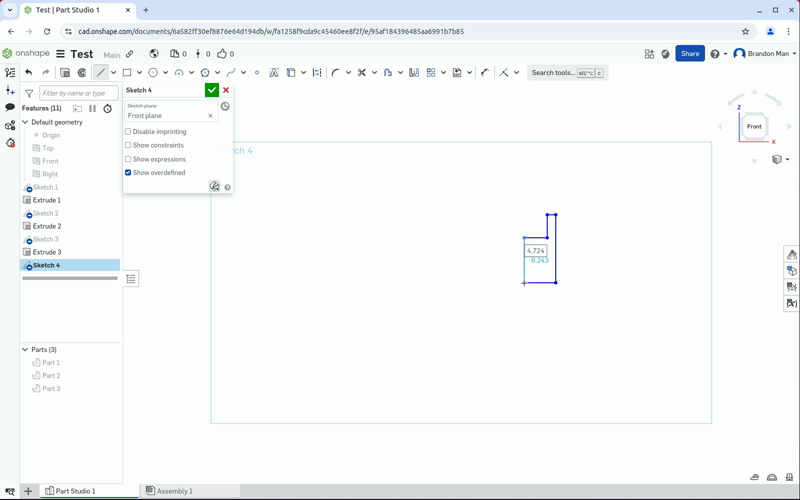
click(524, 282)
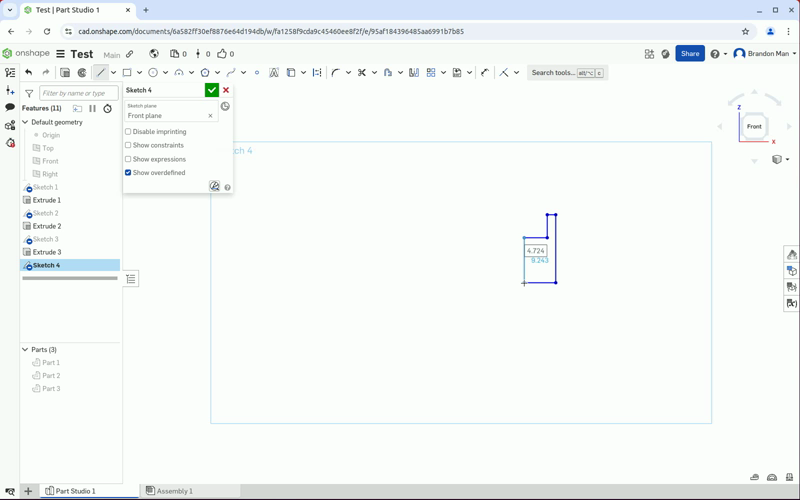
key(esc)
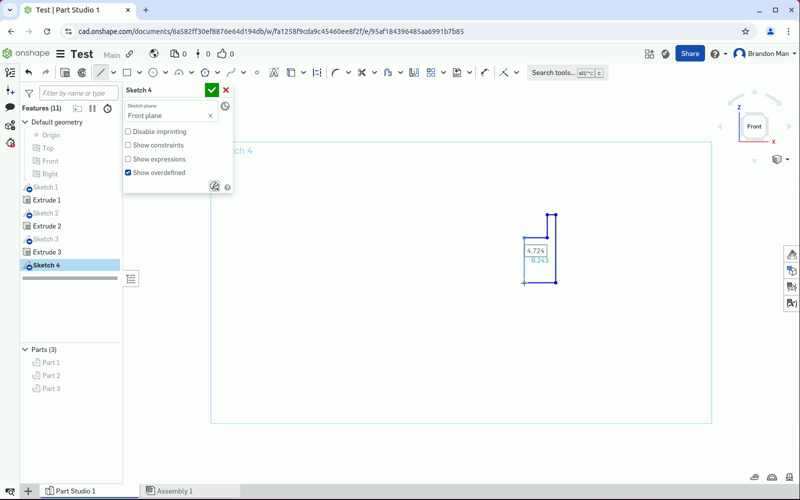
mouse_move(552, 219)
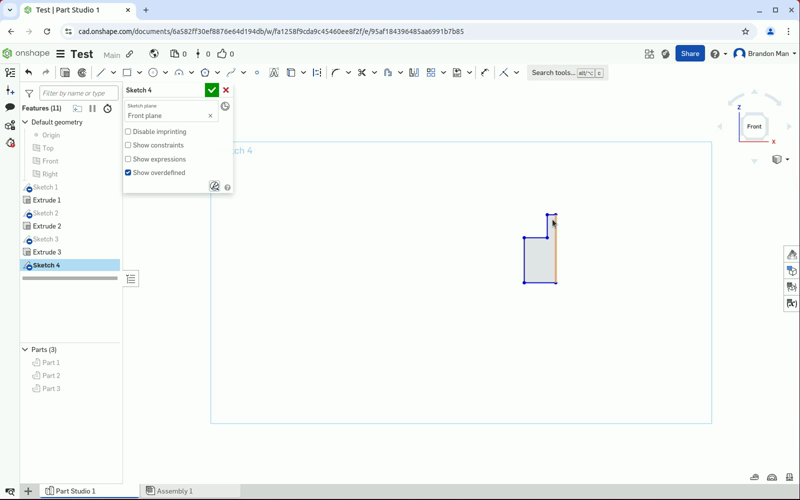
scroll(6)
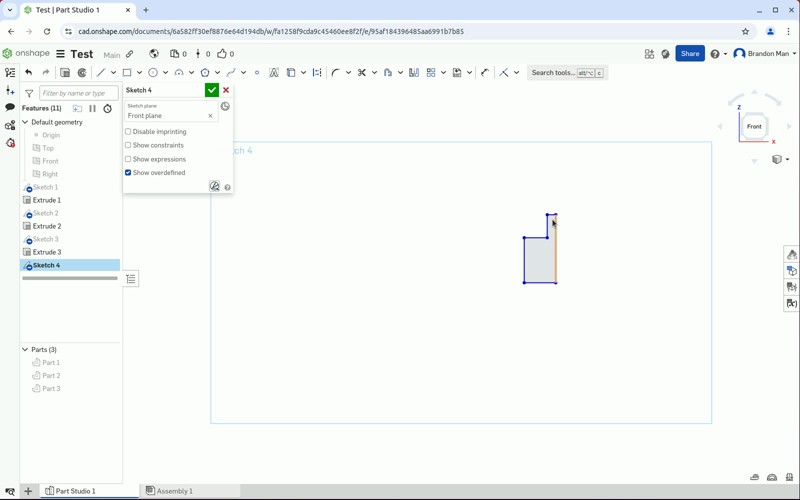
scroll(6)
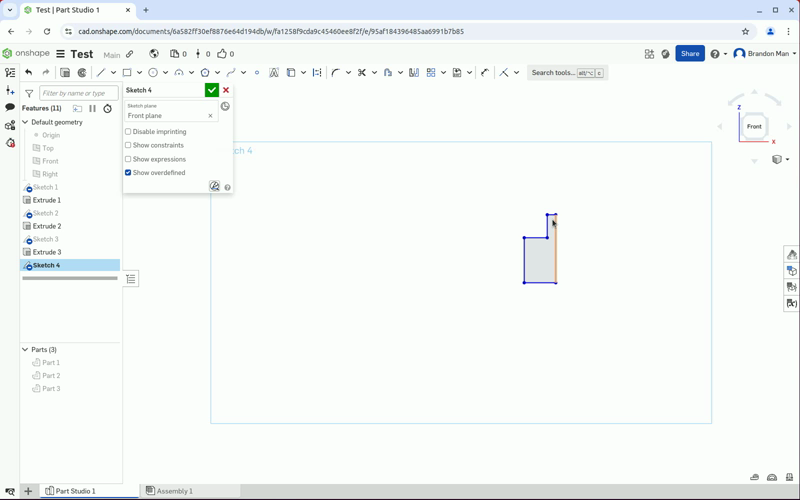
scroll(6)
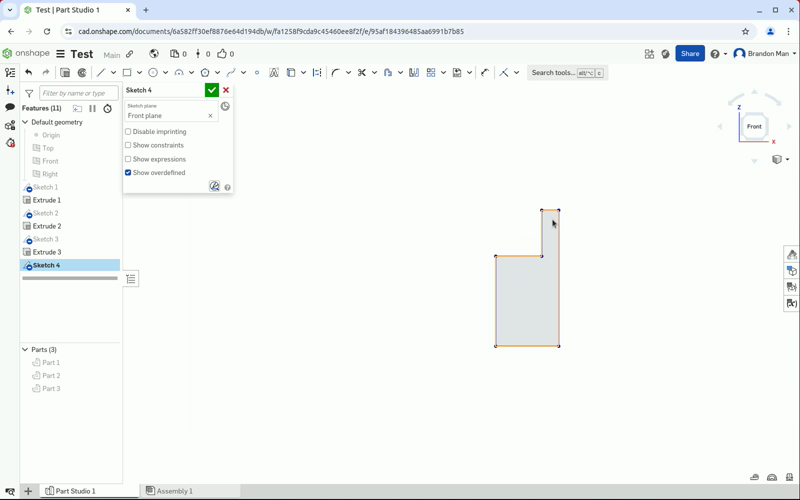
scroll(6)
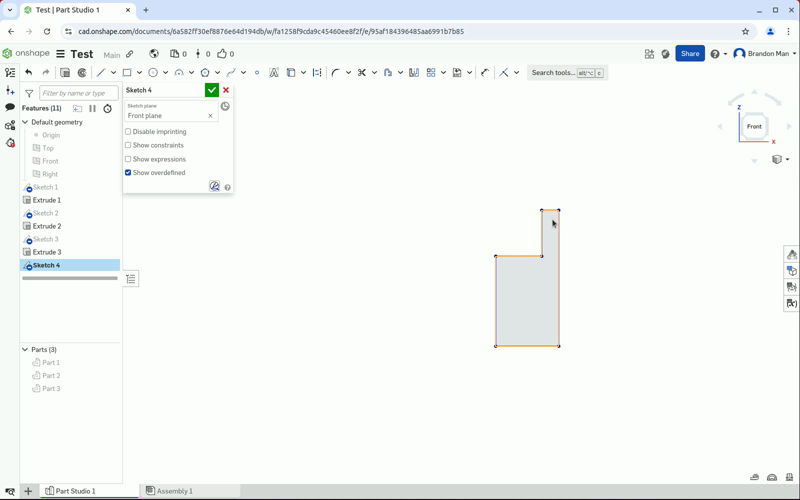
scroll(6)
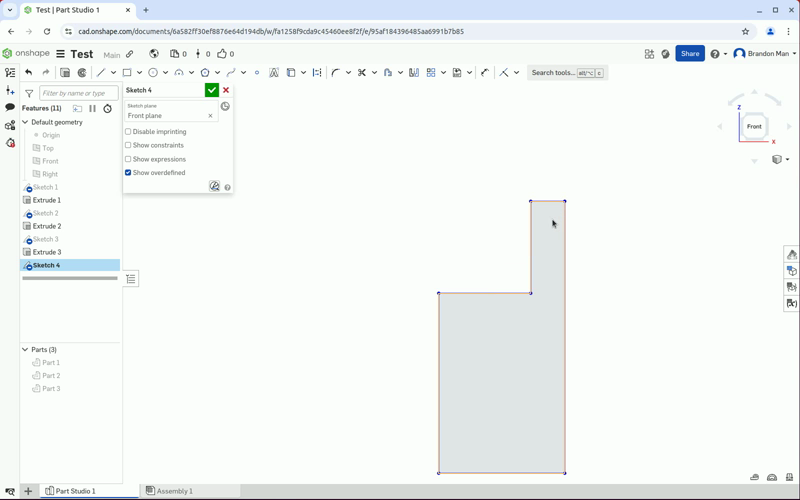
scroll(6)
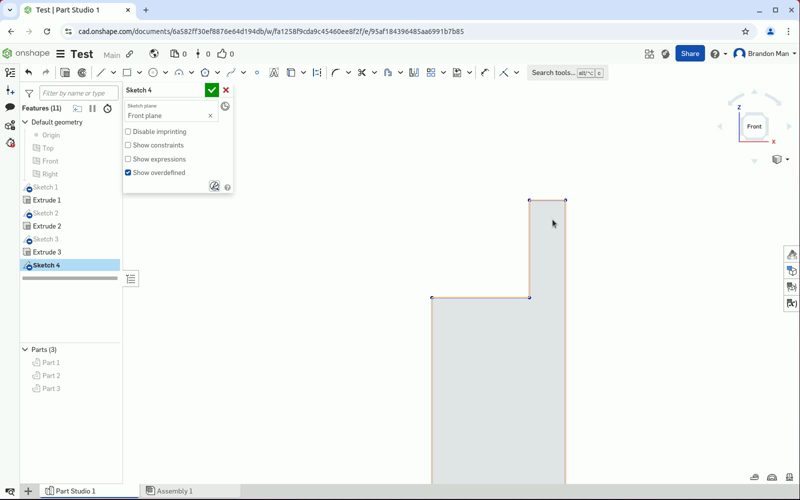
scroll(6)
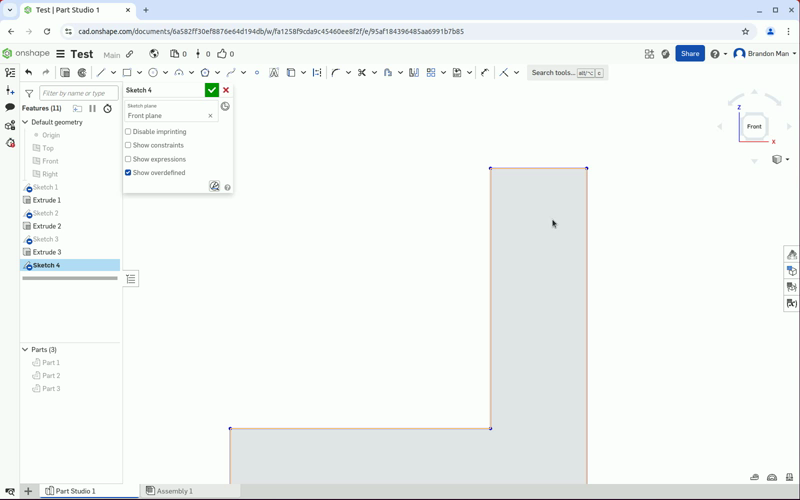
click(552, 219)
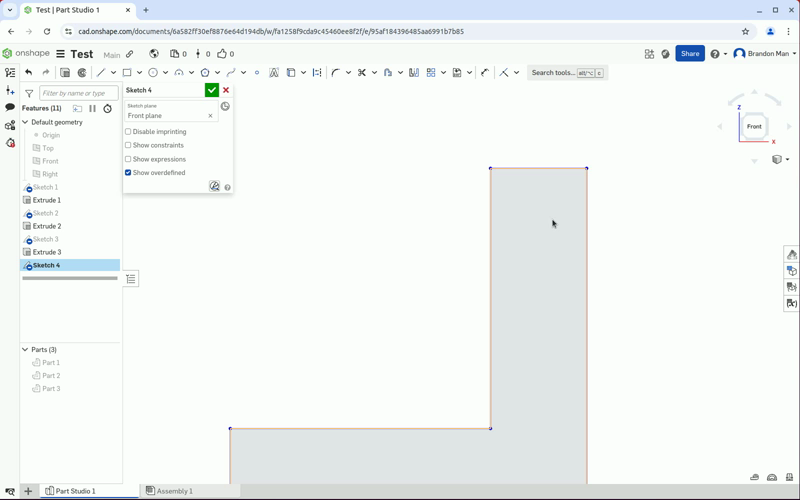
scroll(-6)
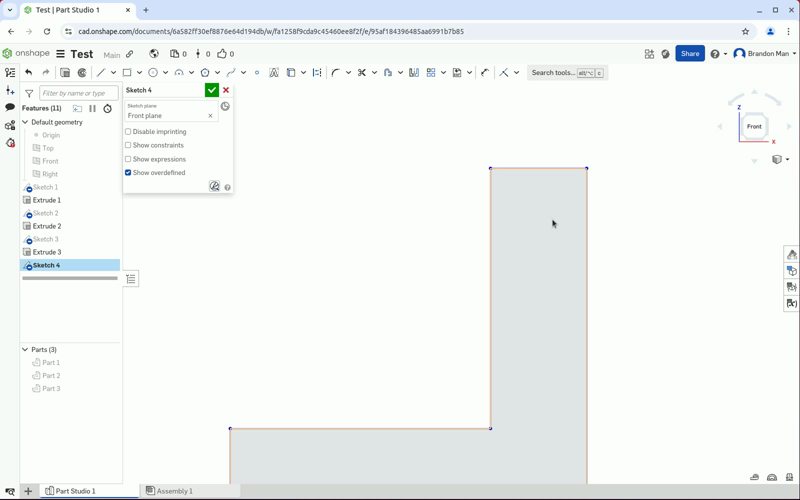
scroll(-6)
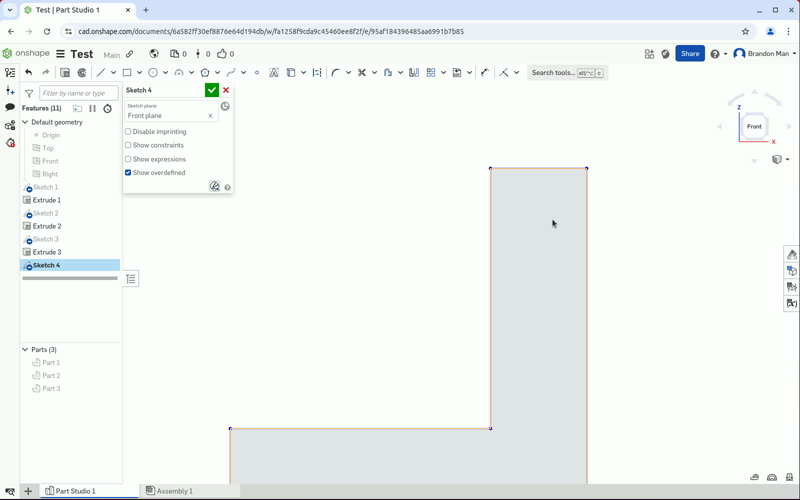
scroll(-6)
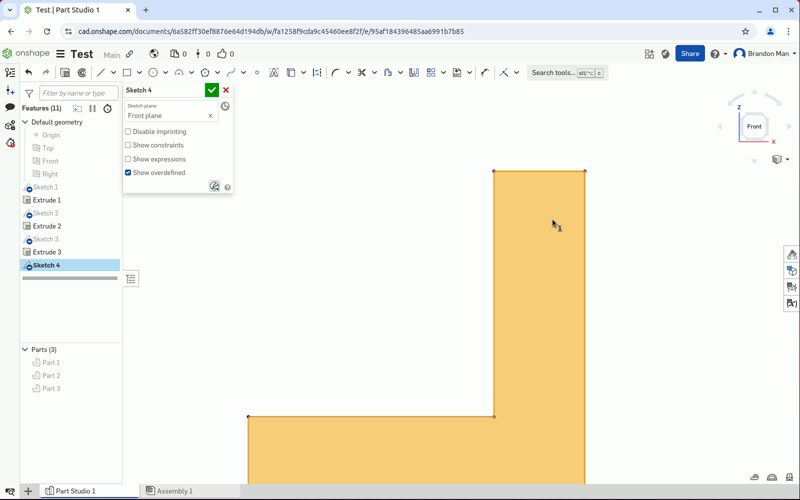
scroll(-6)
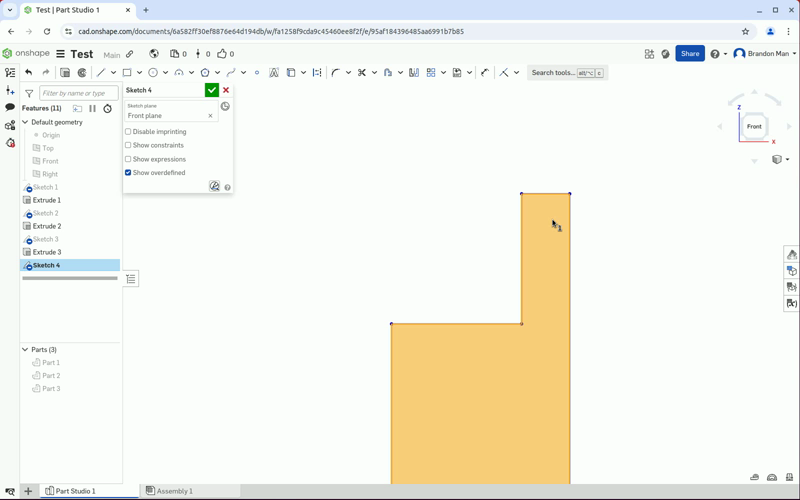
scroll(-6)
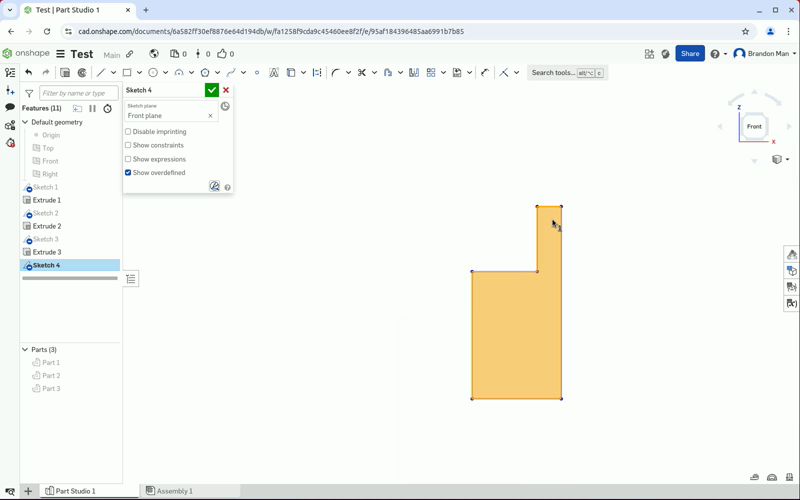
scroll(-6)
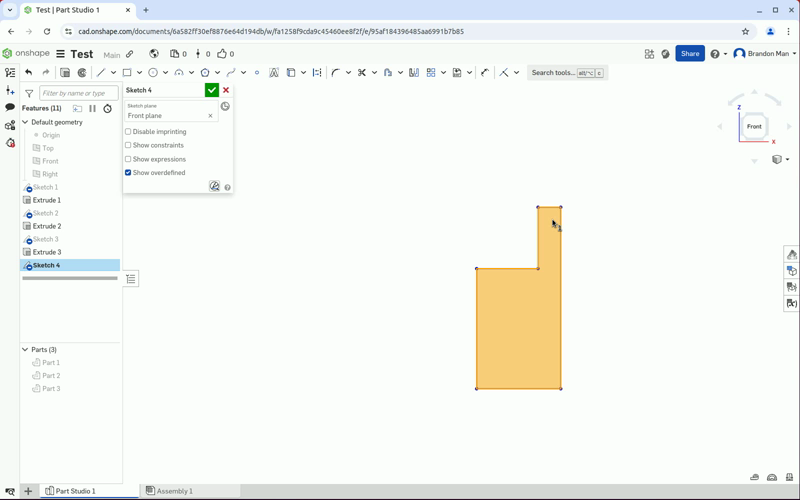
scroll(-6)
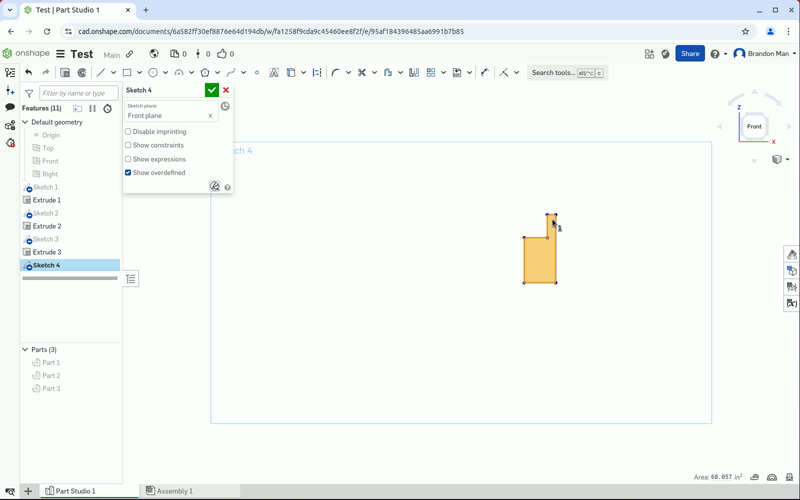
mouse_move(73, 352)
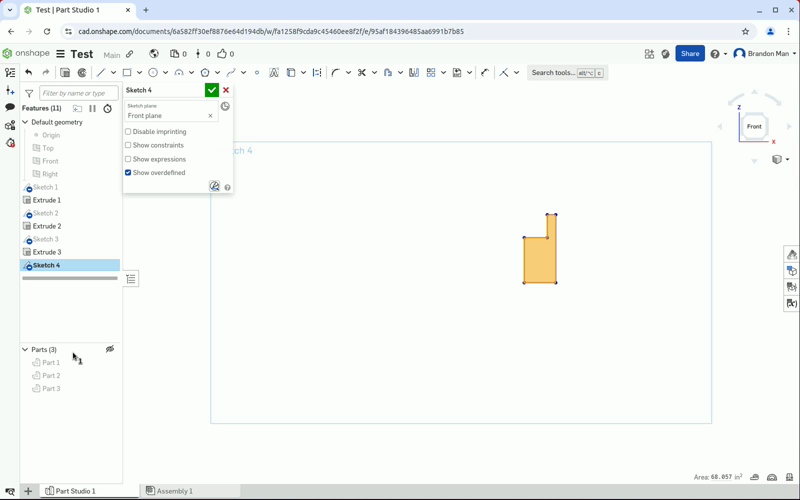
key(shift+y)
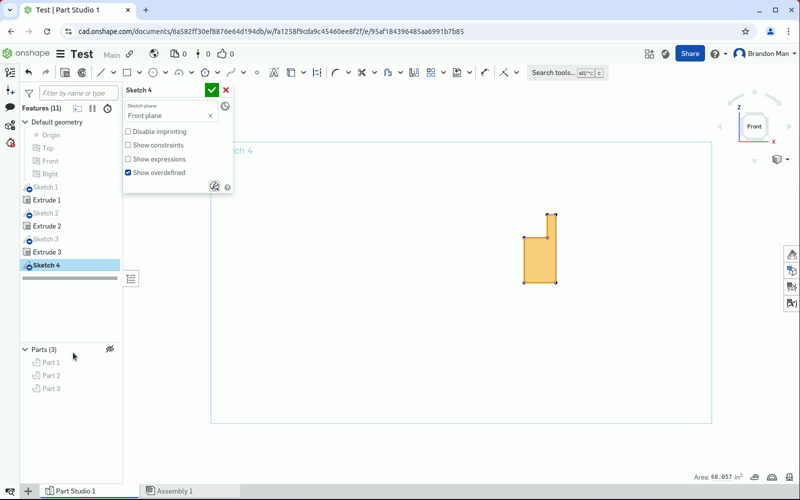
key(shift+e)
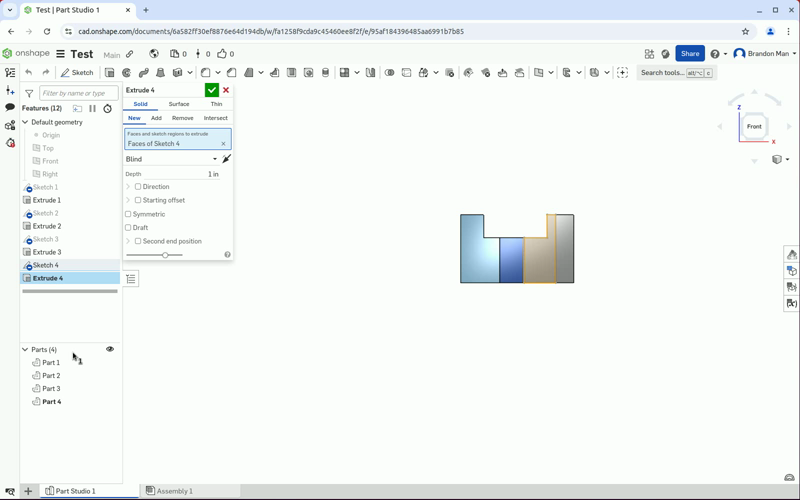
mouse_move(143, 106)
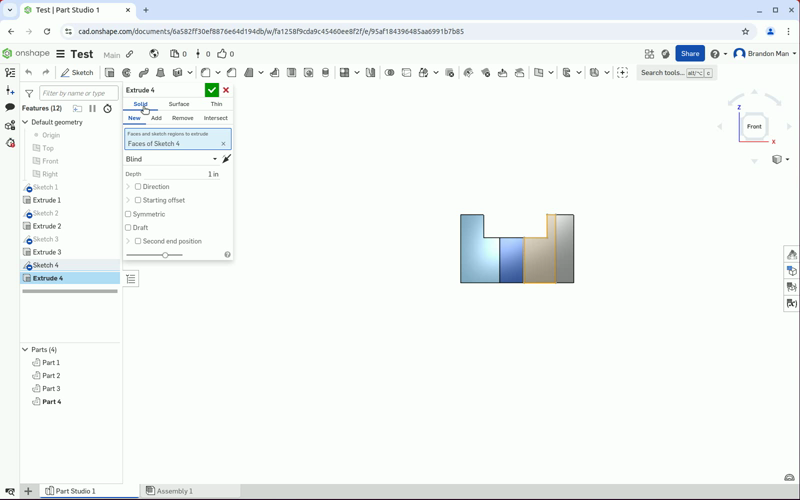
click(143, 106)
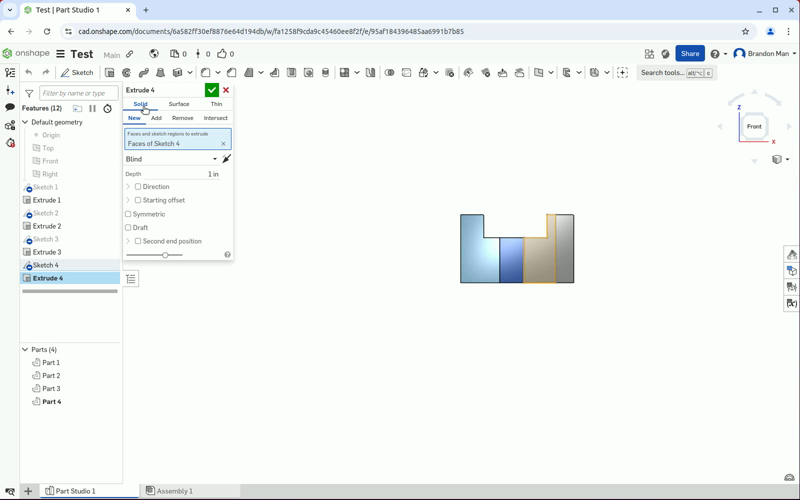
mouse_move(137, 120)
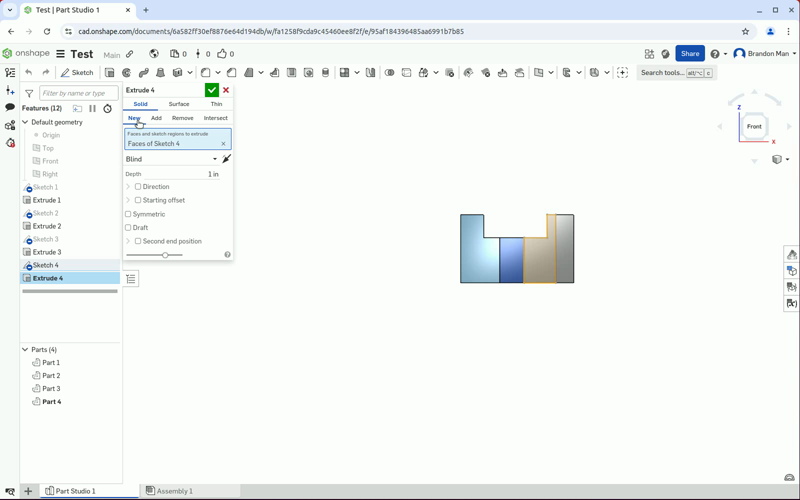
click(137, 120)
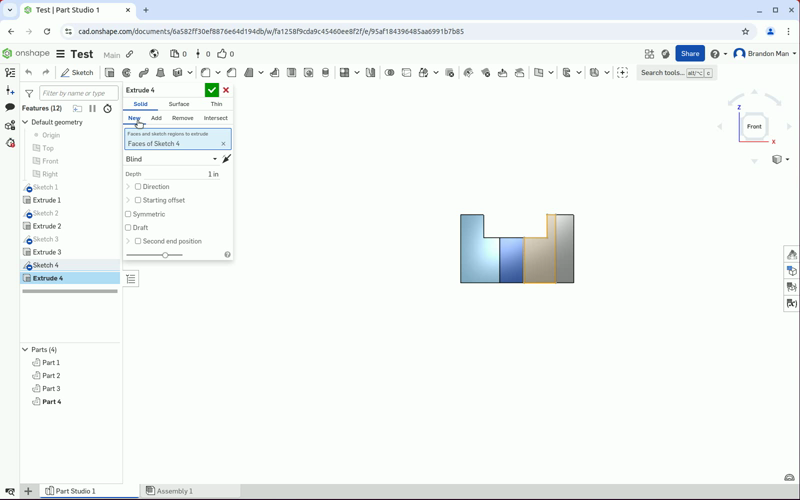
key(tab, 4)
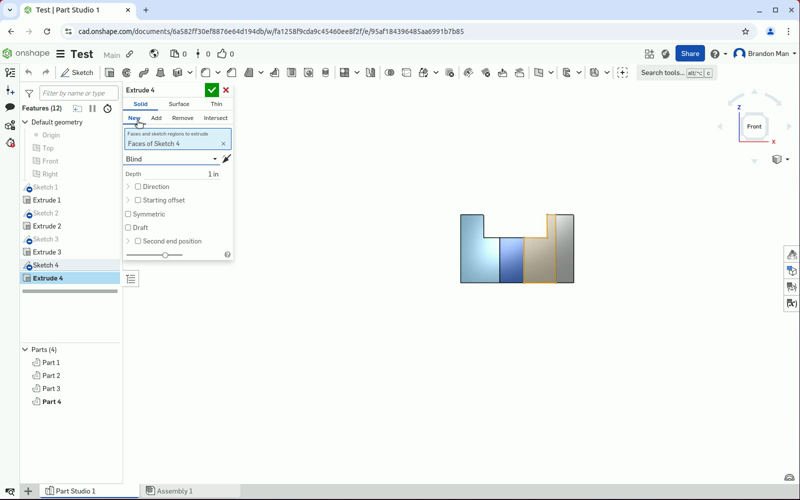
text(9.148)
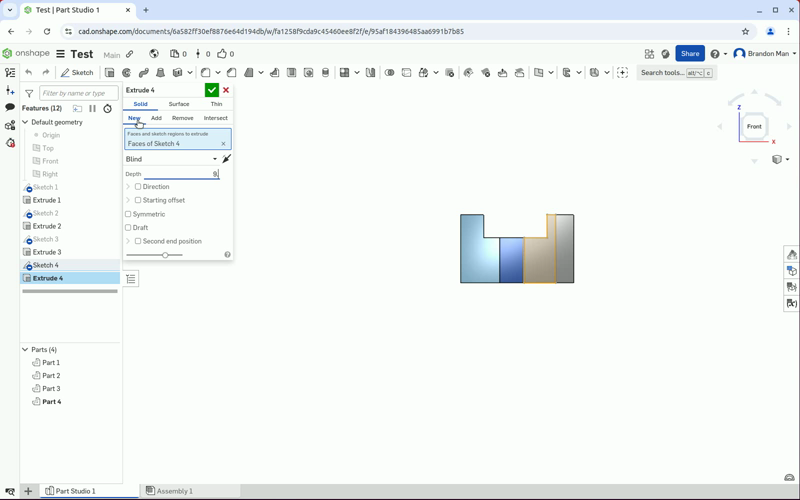
key(tab, 3)
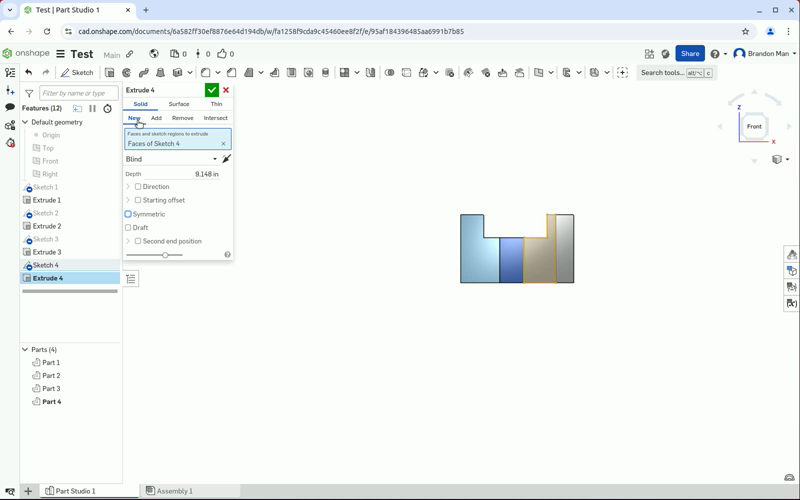
key(space)
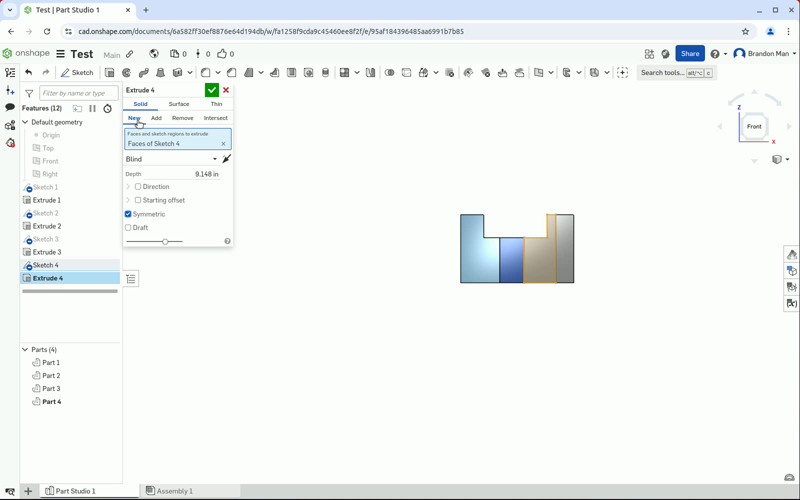
key(enter)
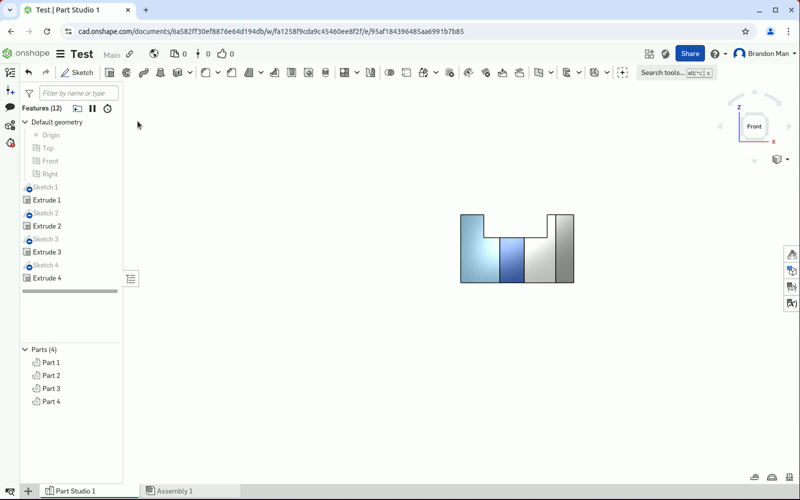
key(shift+h)
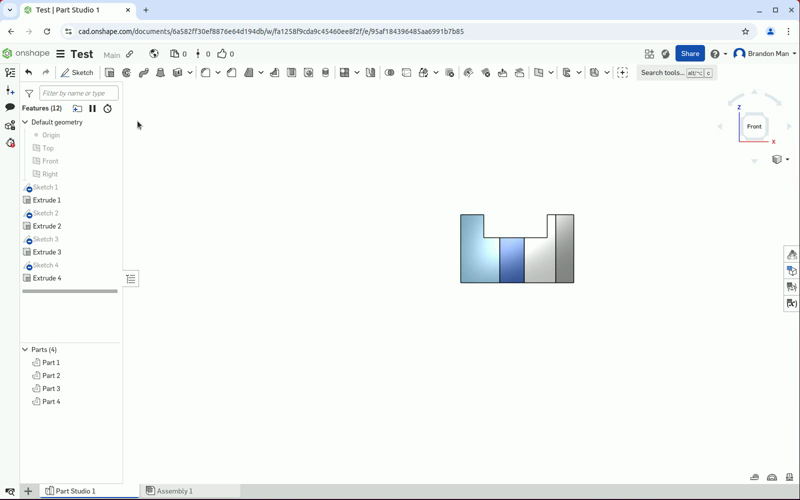
key(shift+h)
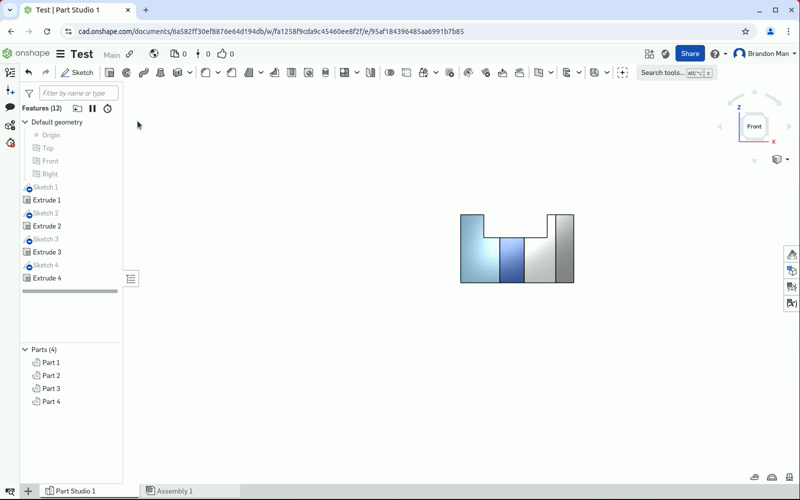
key(shift+7)
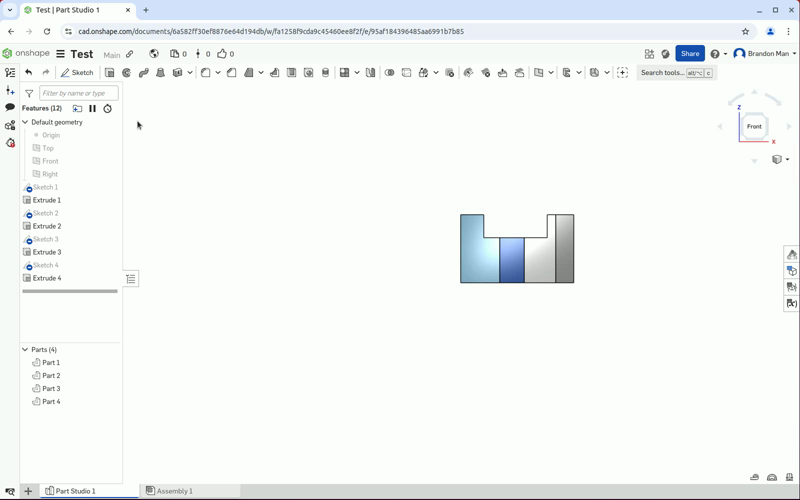
key(left, 2)
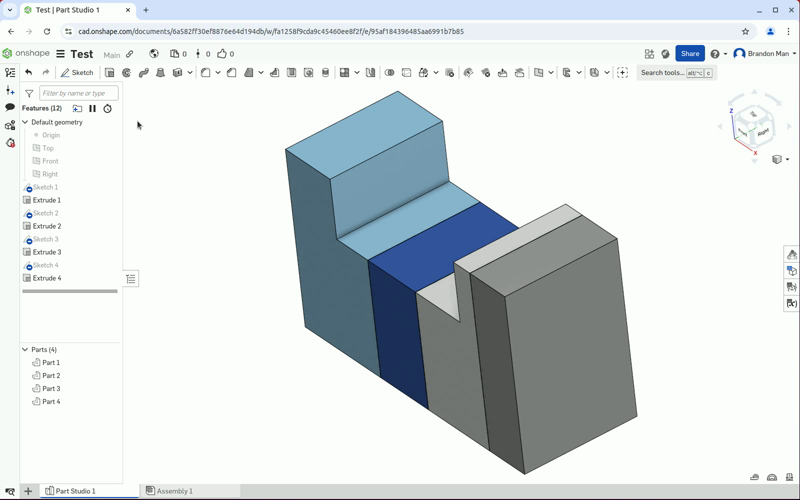
key(down, 2)
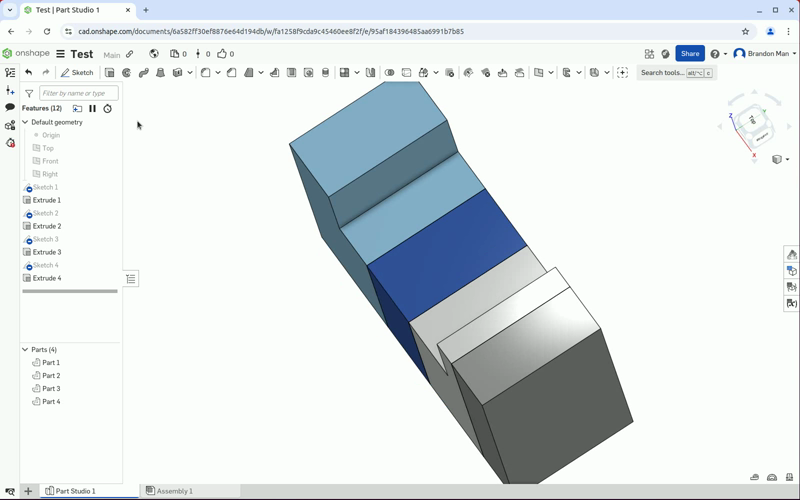
key(up, 2)
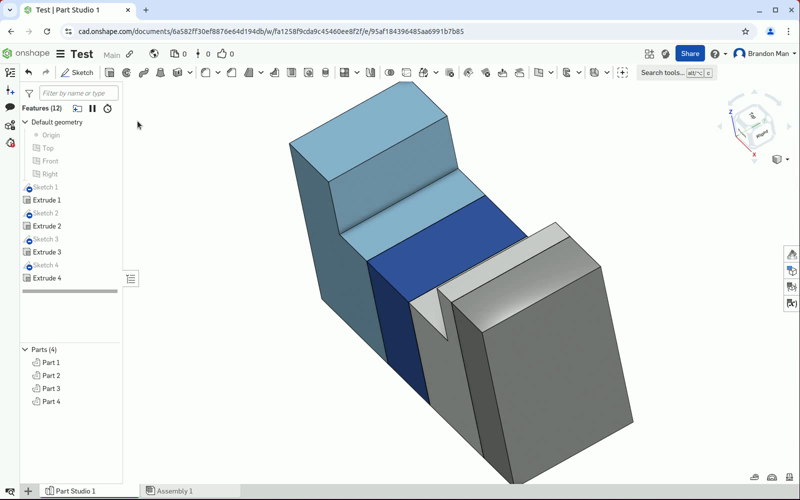
key(right, 2)
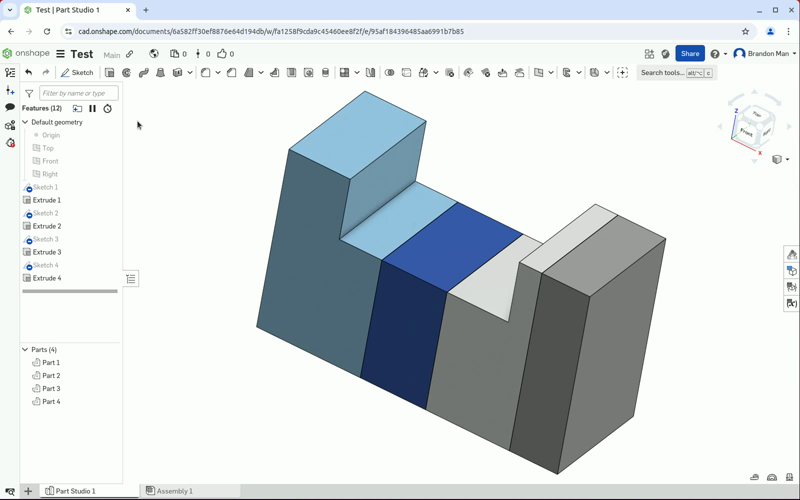
mouse_move(73, 189)
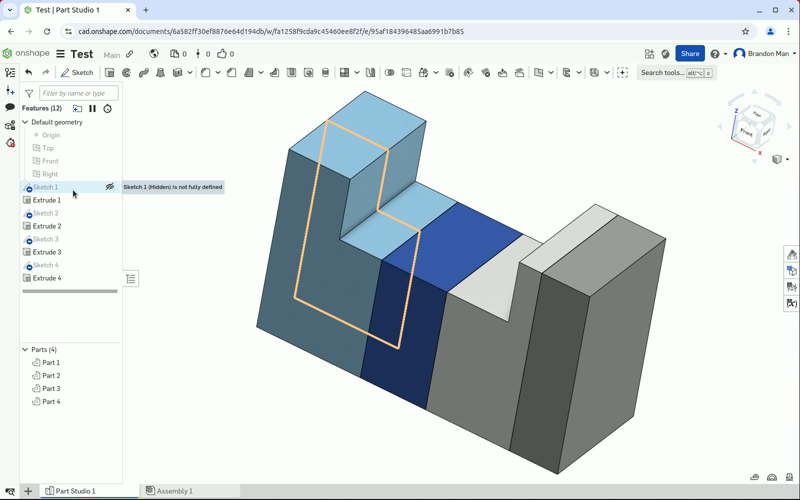
click(73, 189)